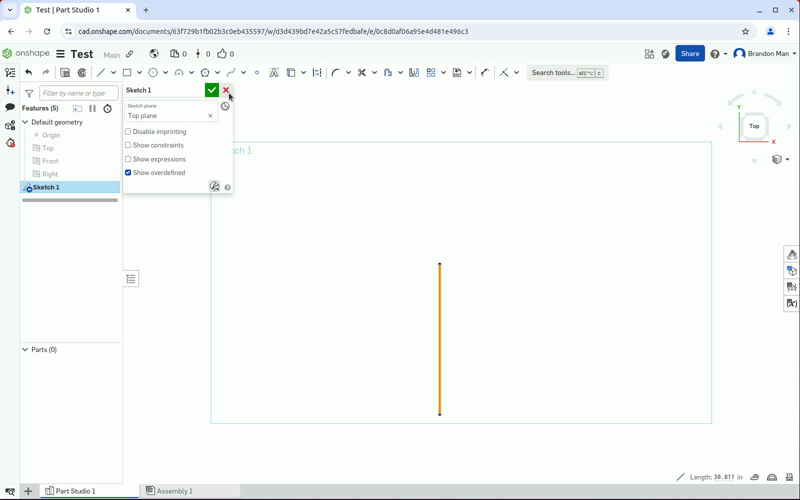
key(shift+h)
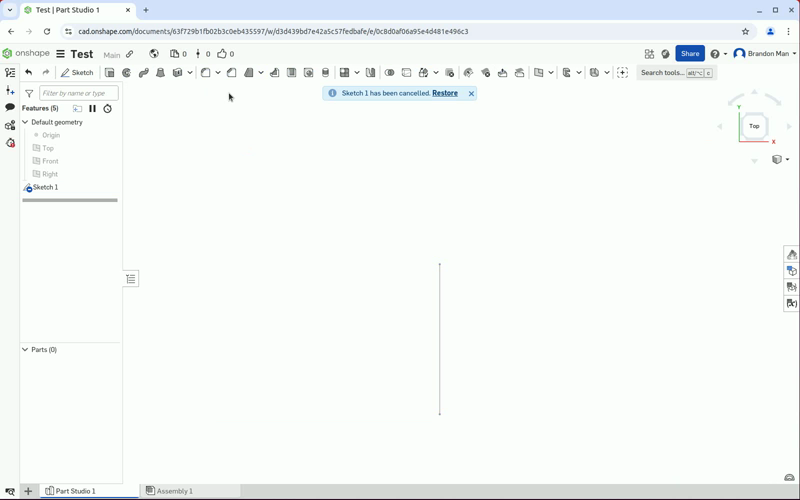
key(shift+s)
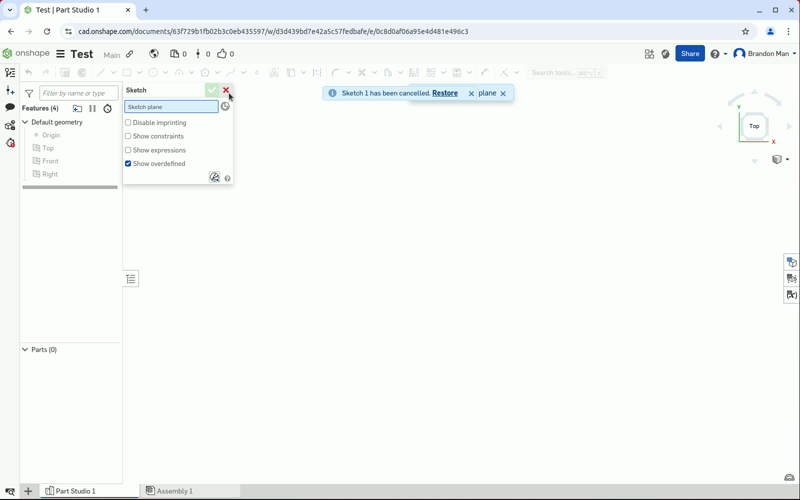
mouse_move(73, 150)
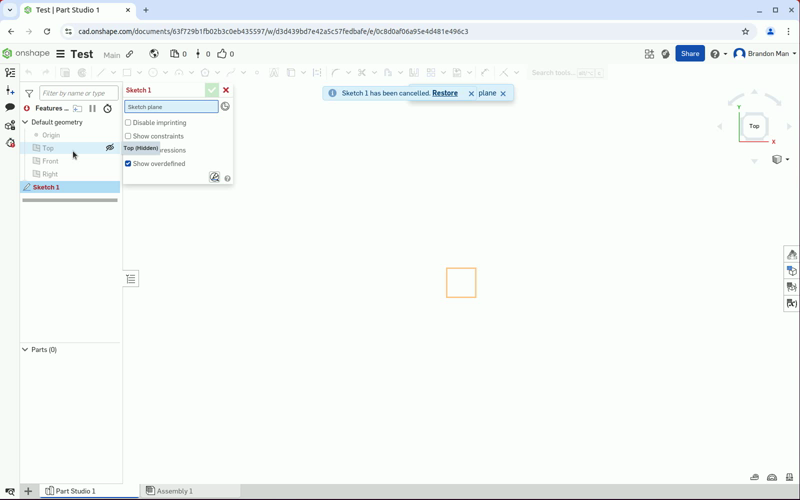
click(73, 150)
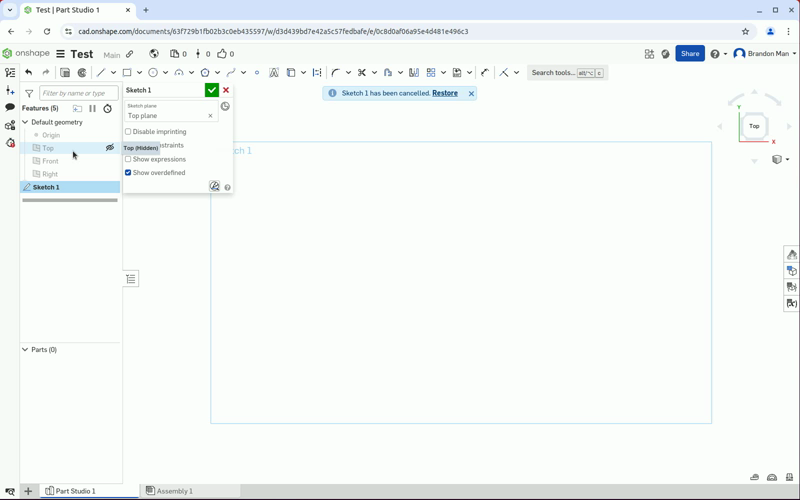
mouse_move(73, 352)
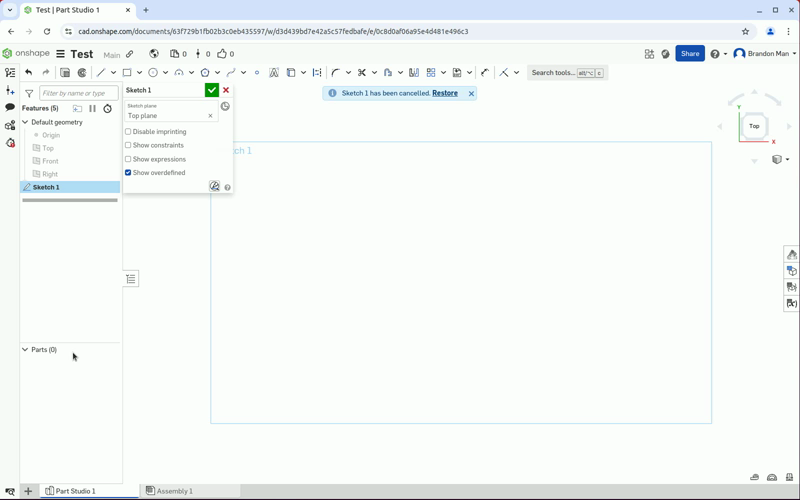
key(y)
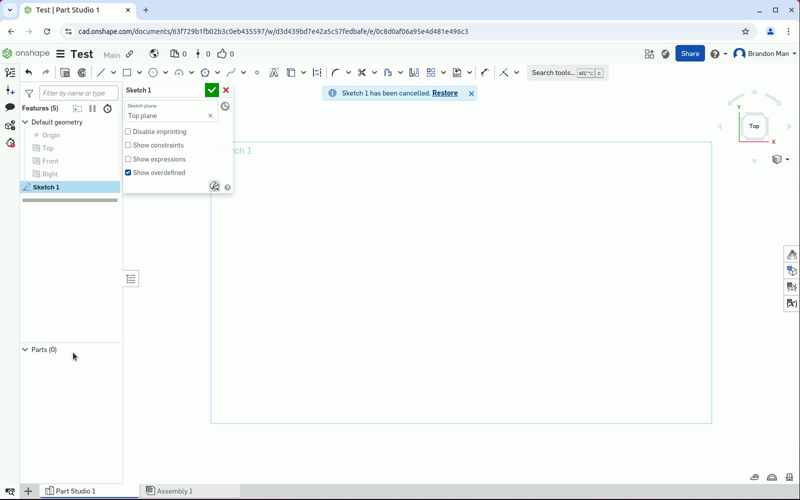
key(c)
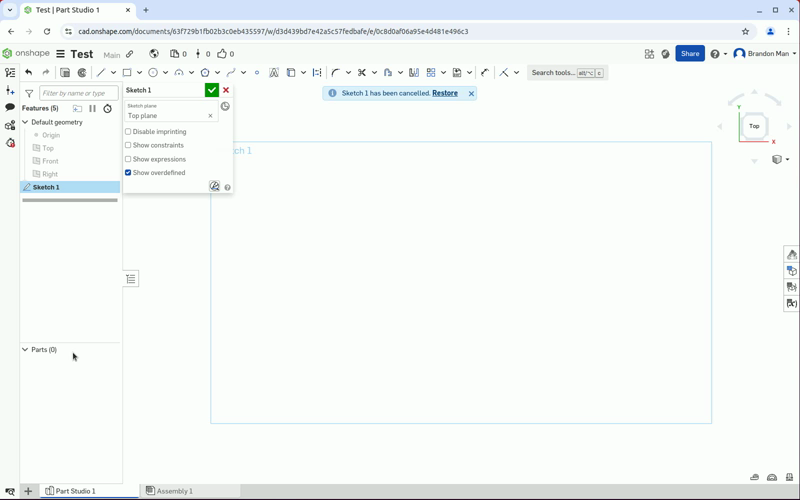
key_down(shift)
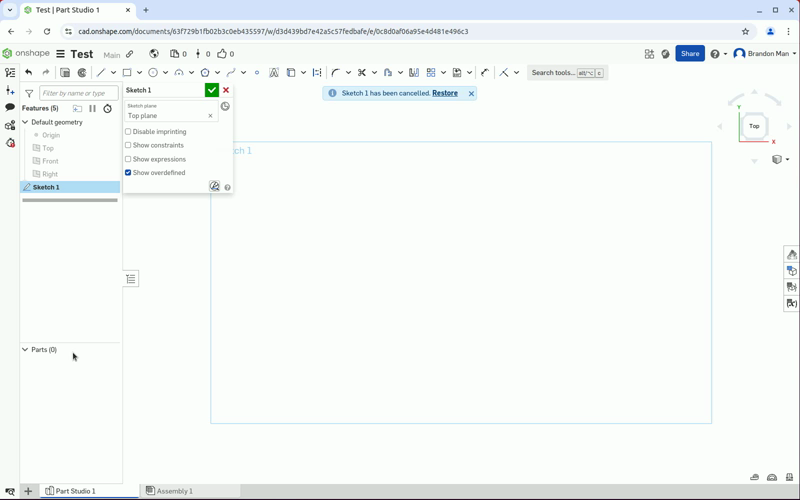
mouse_move(462, 284)
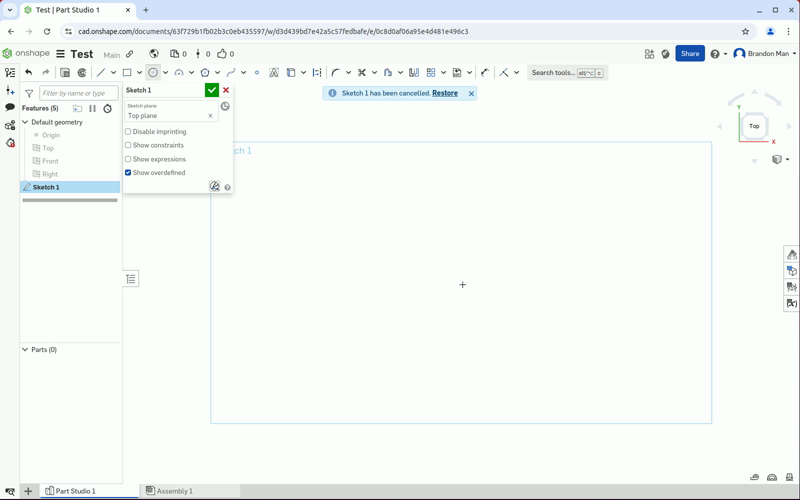
click(462, 284)
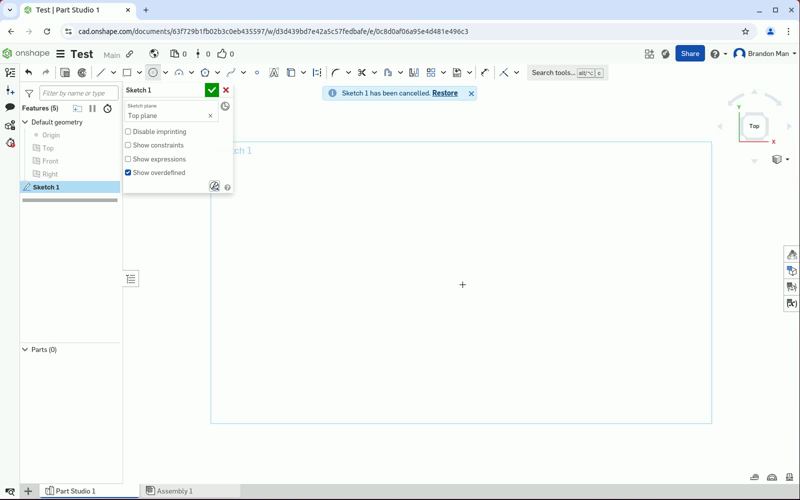
key_up(shift)
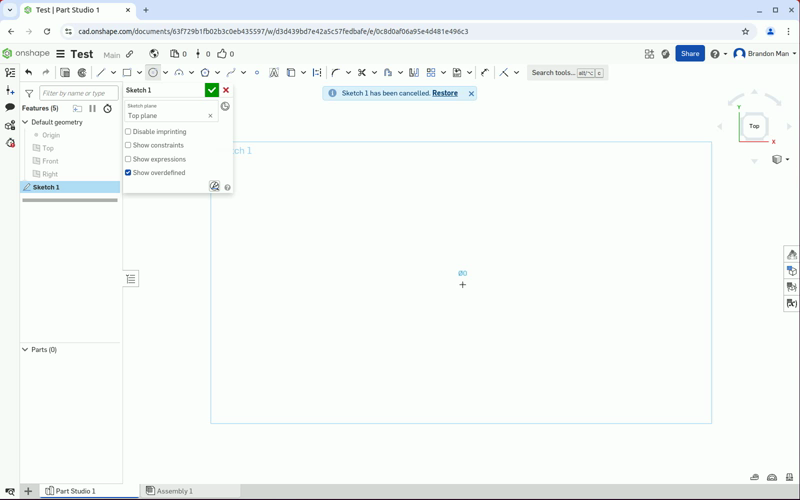
mouse_move(574, 284)
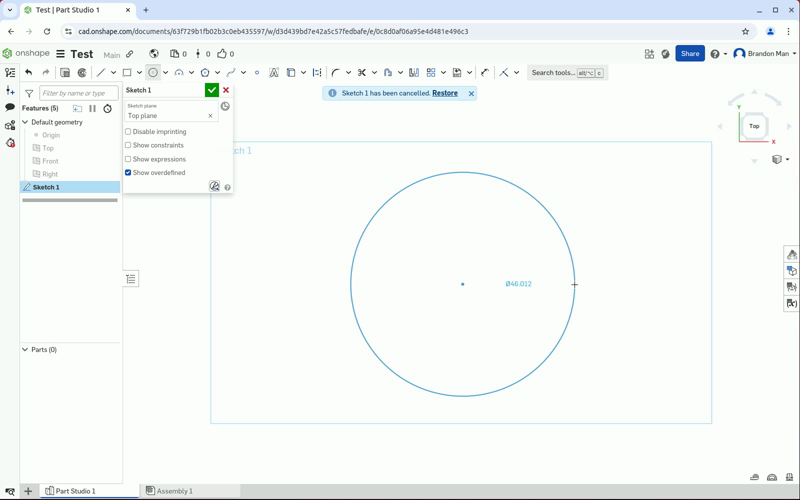
click(574, 284)
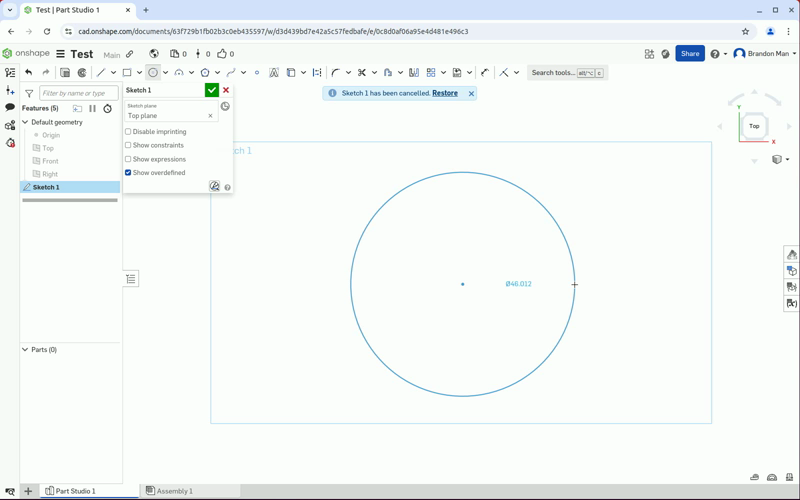
key(esc)
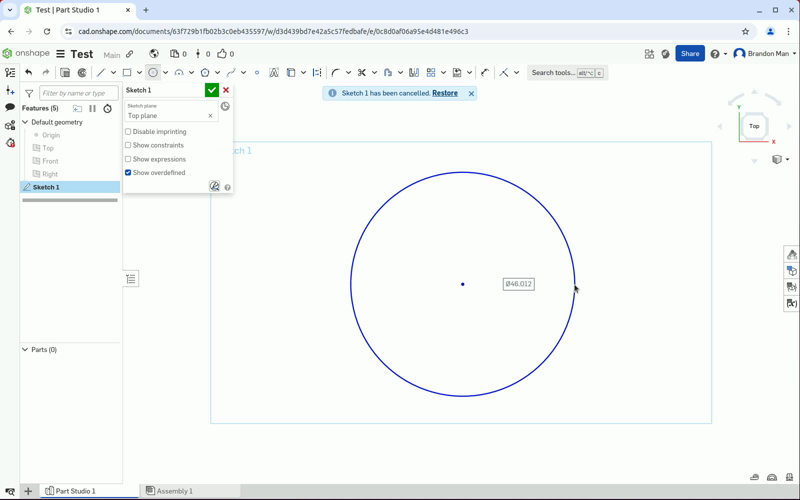
key(c)
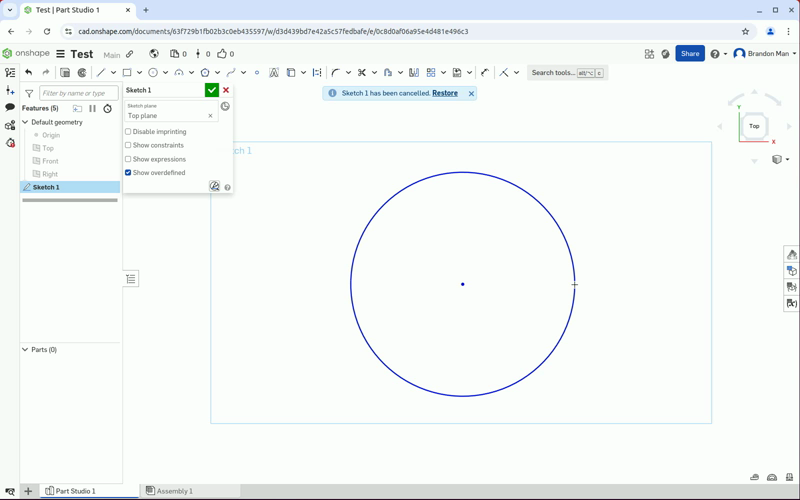
key_down(shift)
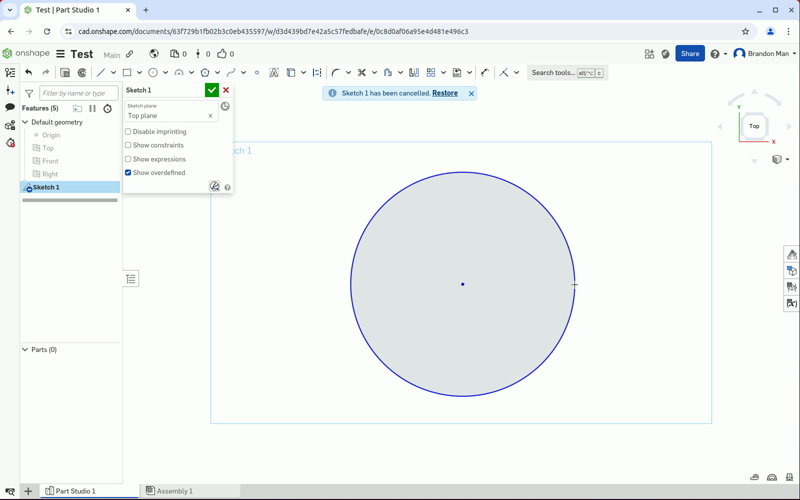
mouse_move(462, 284)
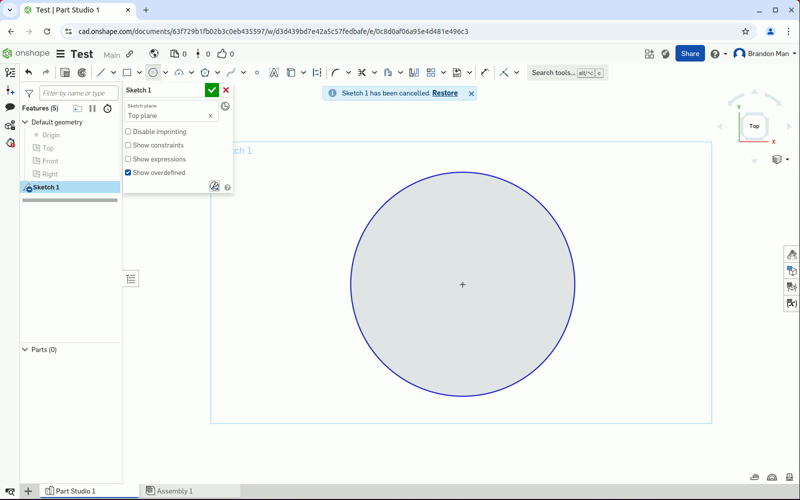
click(462, 284)
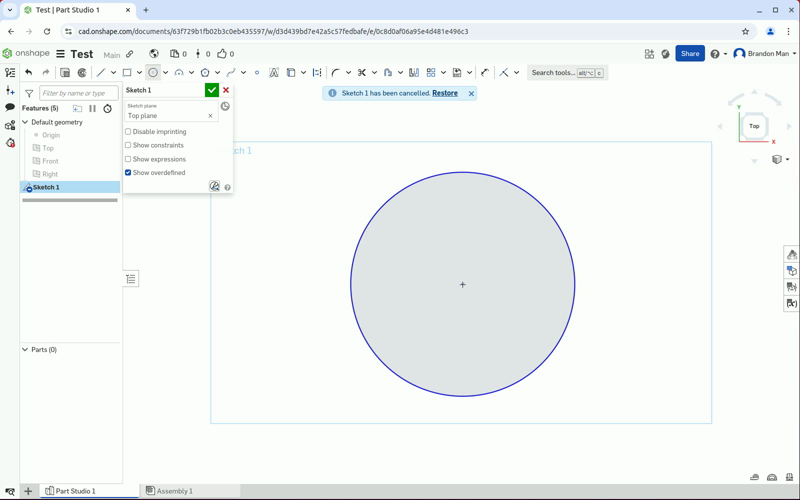
key_up(shift)
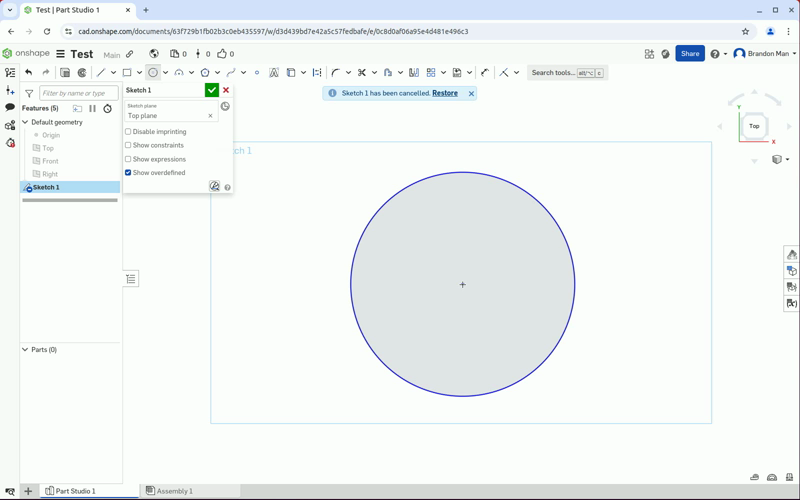
mouse_move(562, 284)
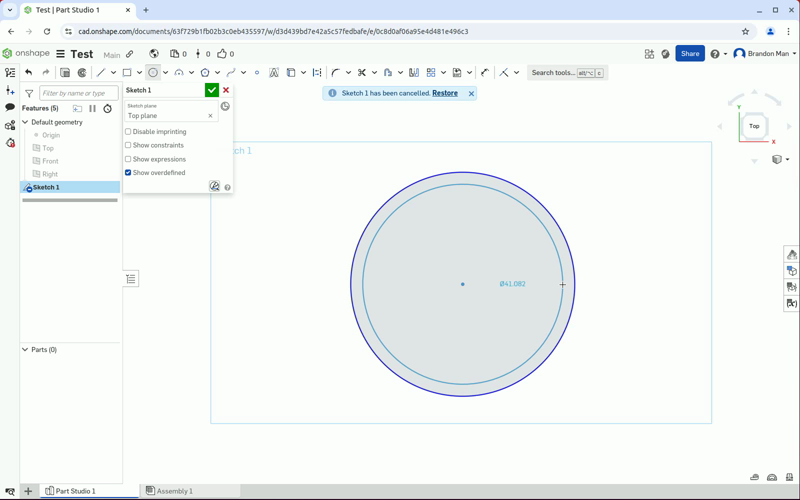
click(562, 284)
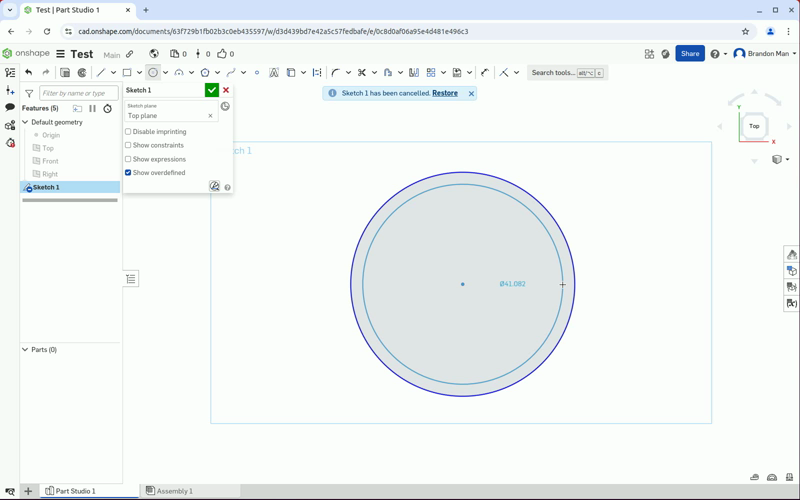
key(esc)
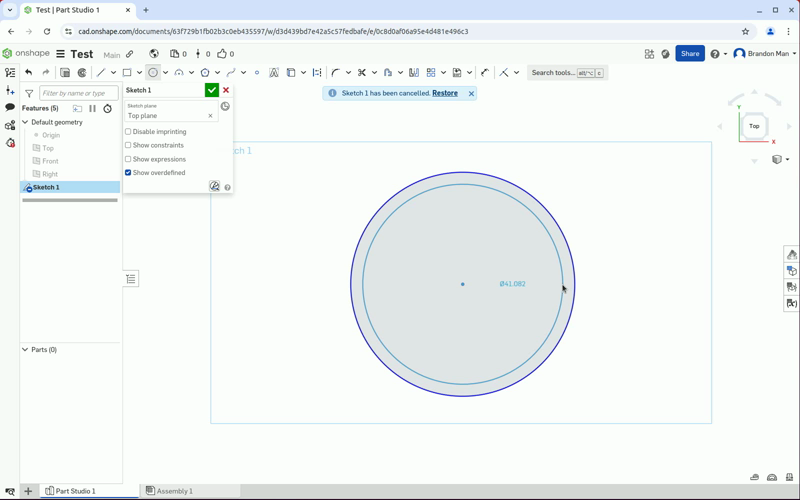
mouse_move(356, 282)
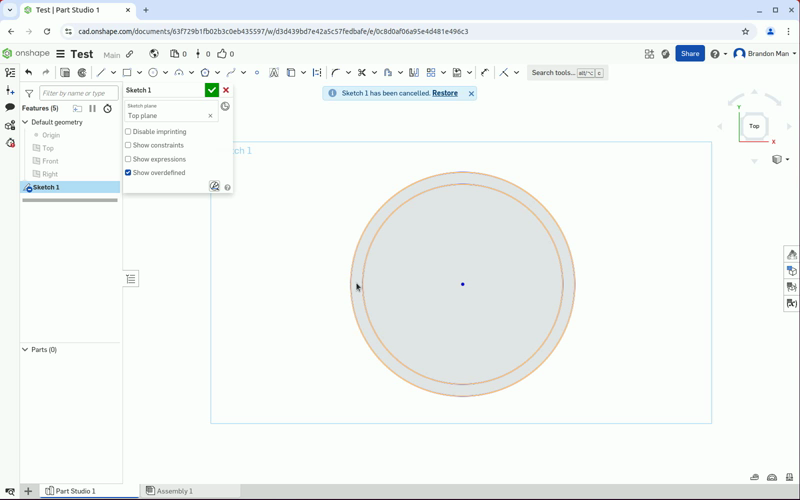
click(356, 282)
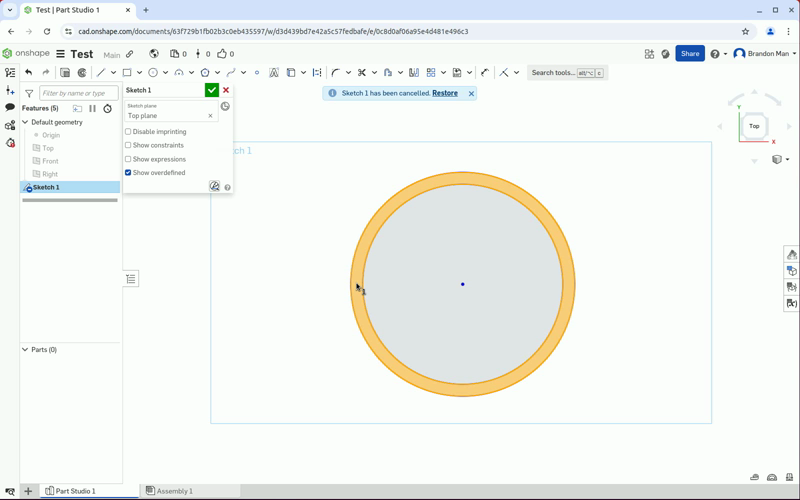
mouse_move(73, 352)
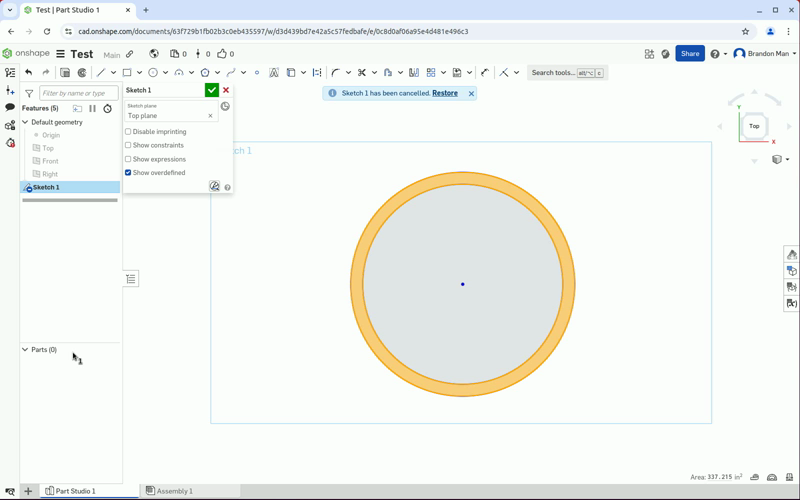
key(shift+y)
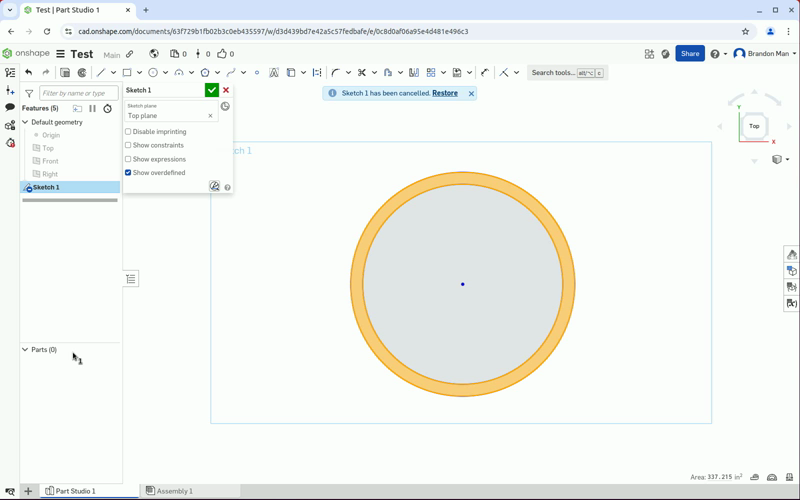
key(shift+e)
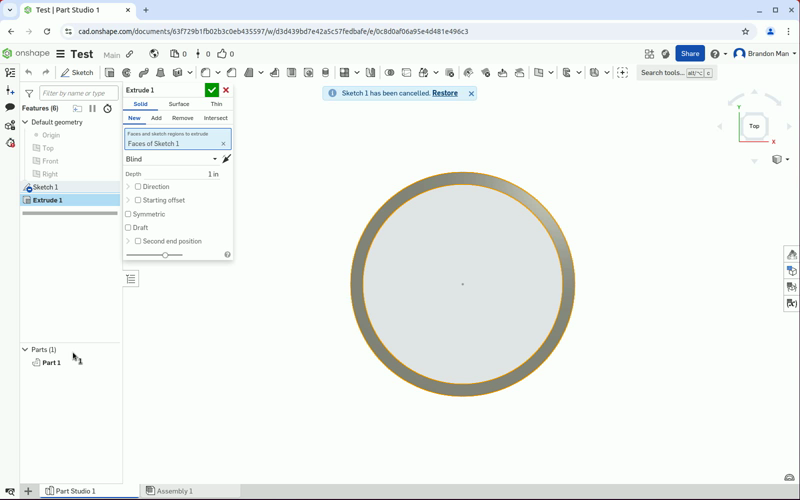
mouse_move(143, 106)
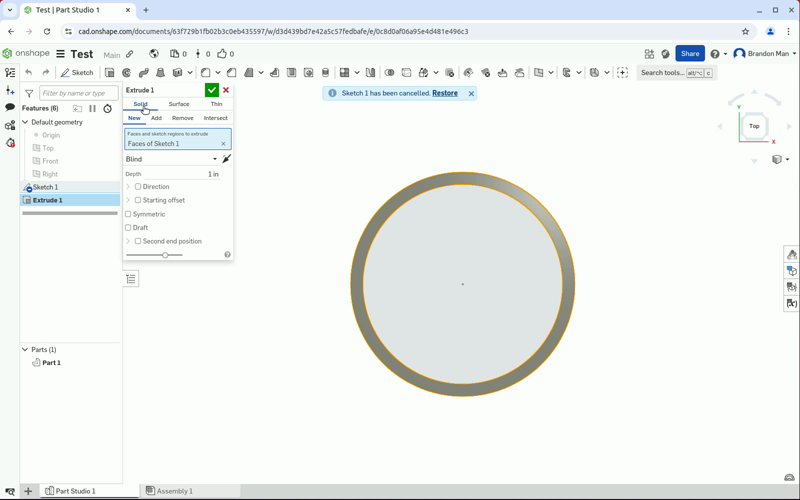
click(143, 106)
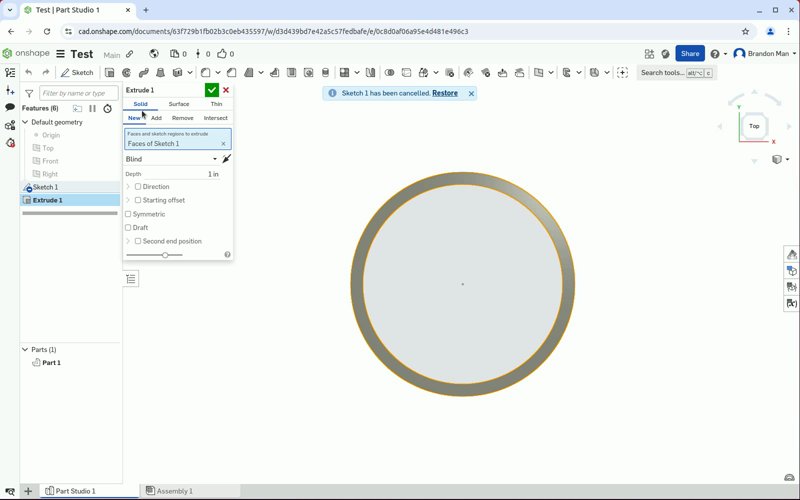
mouse_move(137, 120)
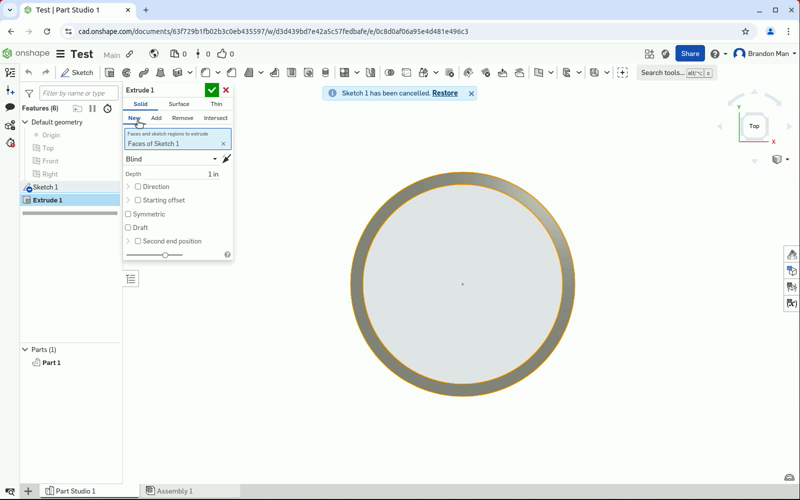
click(137, 120)
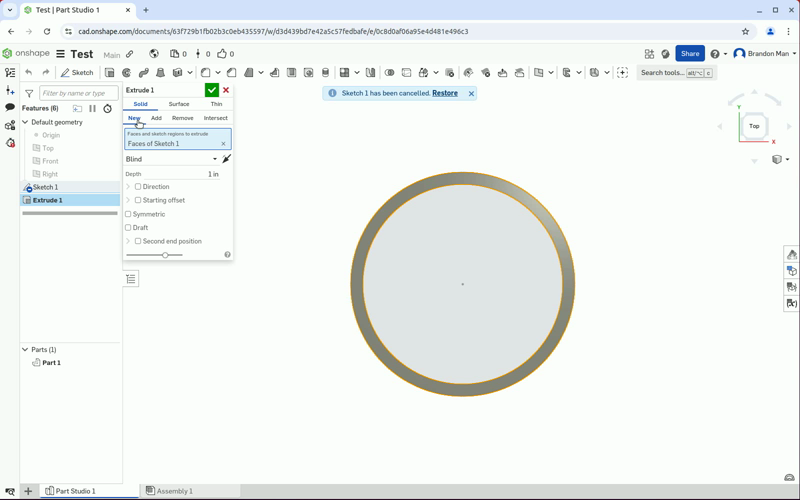
key(tab, 4)
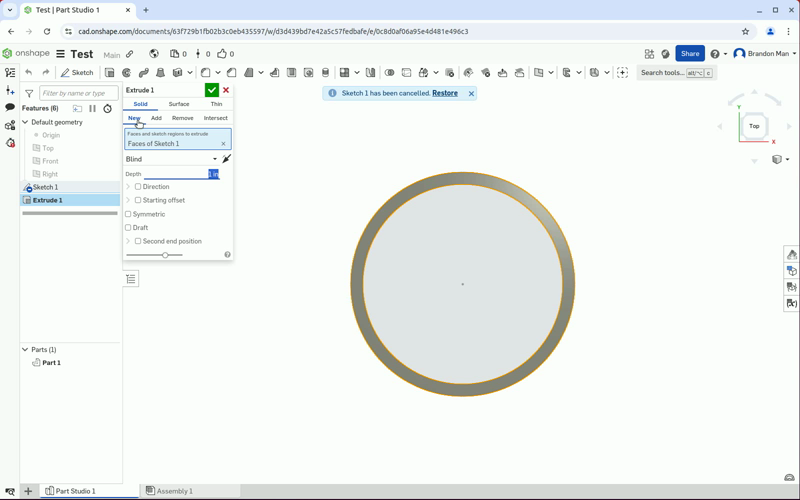
text(6.981)
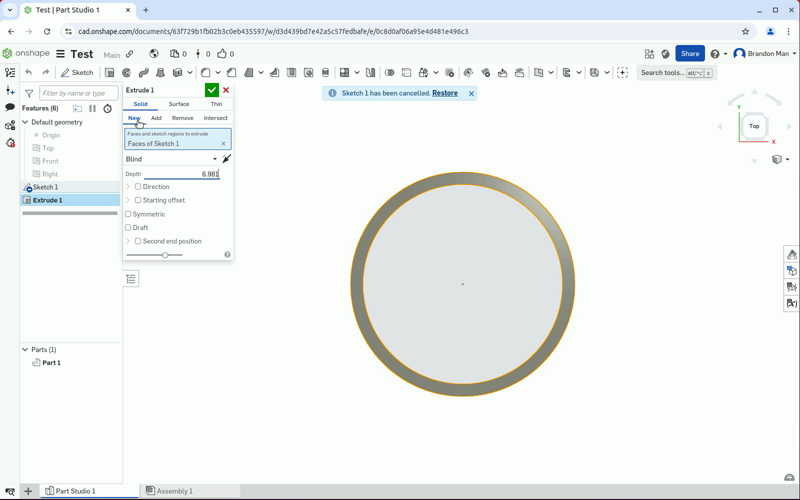
key(enter)
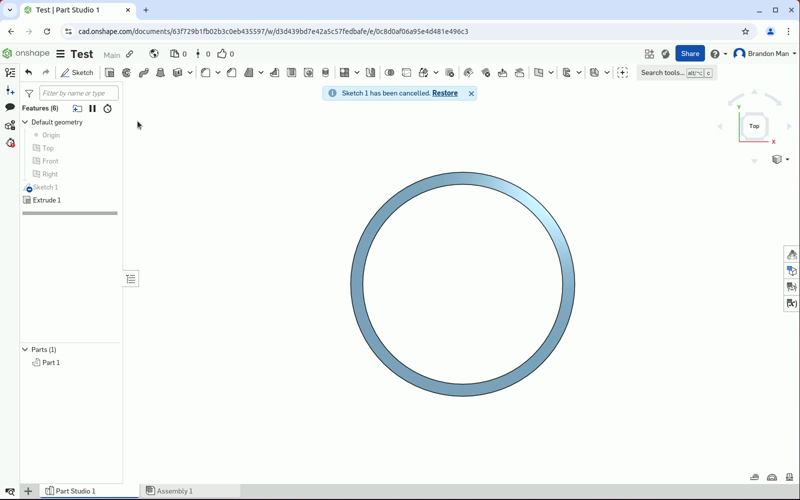
key(shift+h)
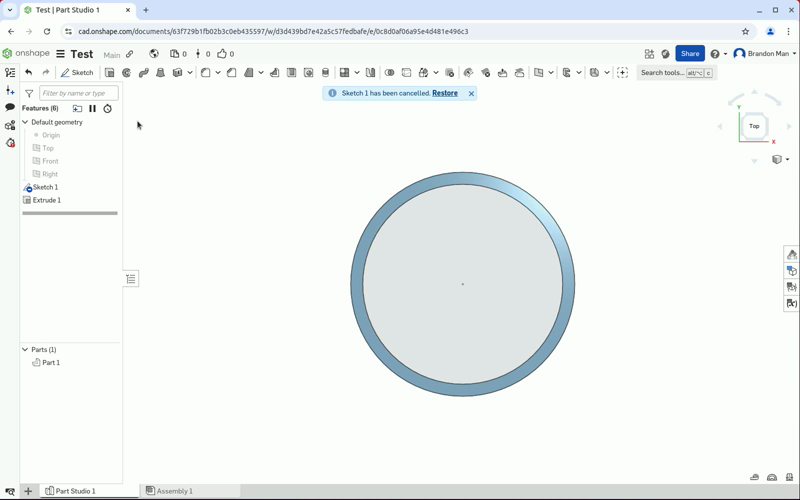
key(shift+h)
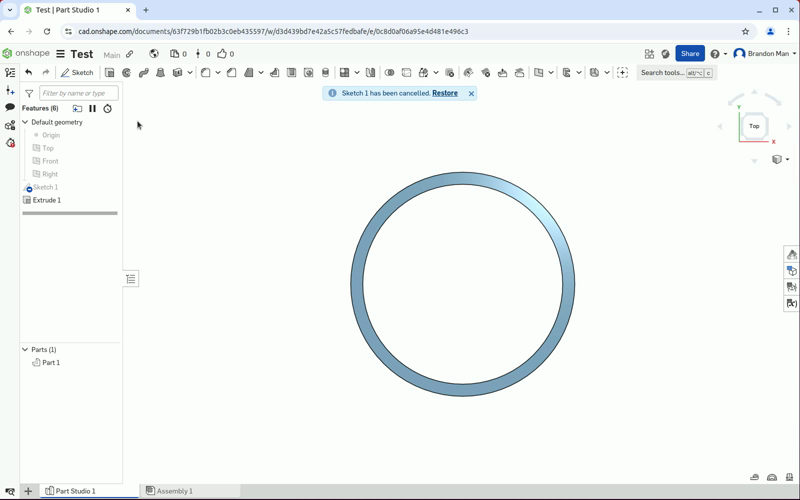
mouse_move(73, 189)
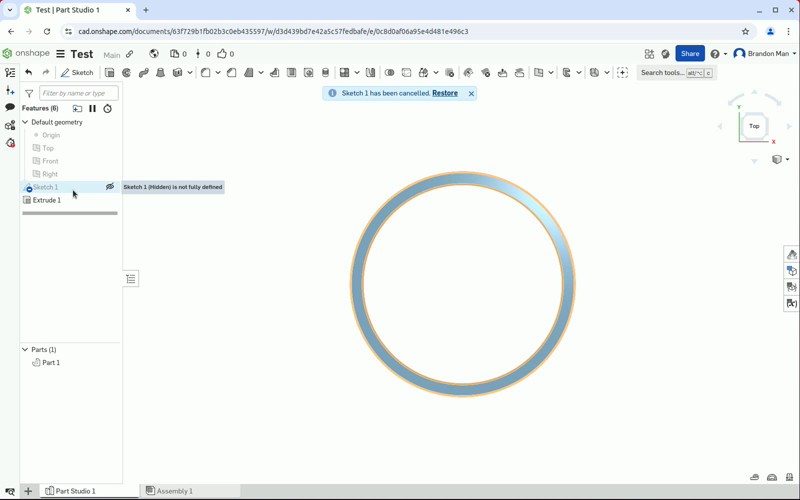
click(73, 189)
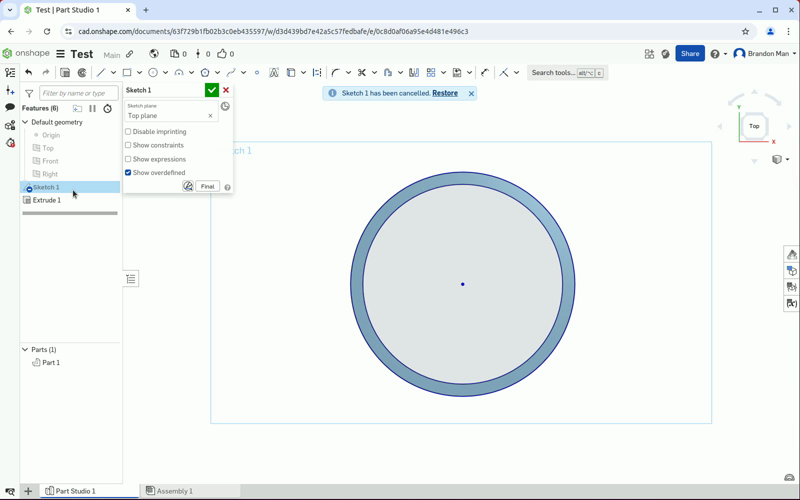
mouse_move(229, 92)
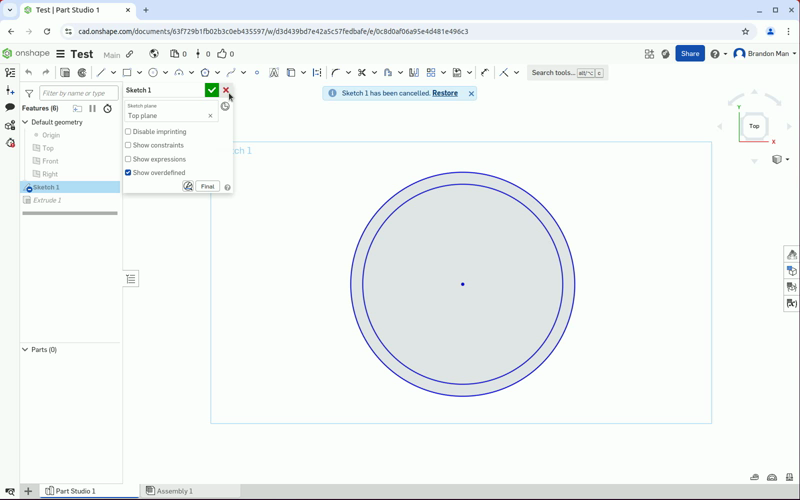
click(229, 92)
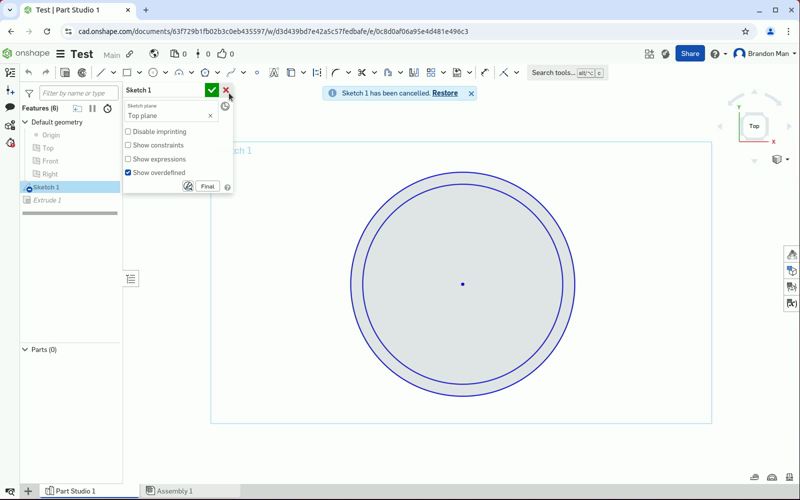
key(shift+s)
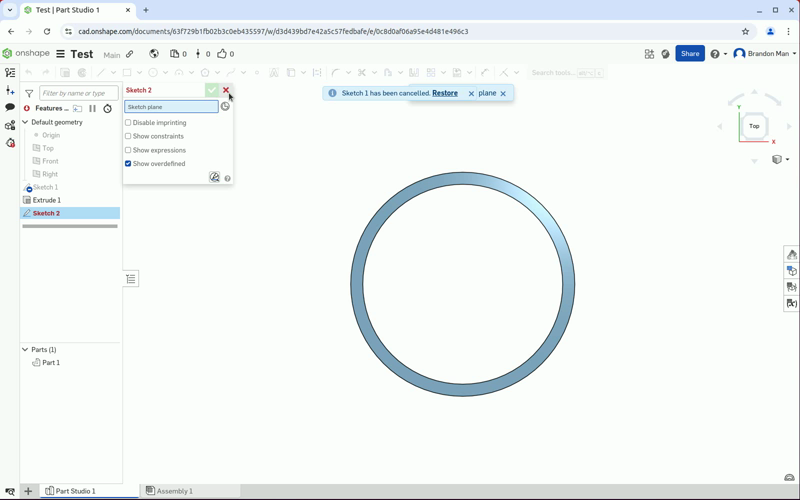
mouse_move(73, 150)
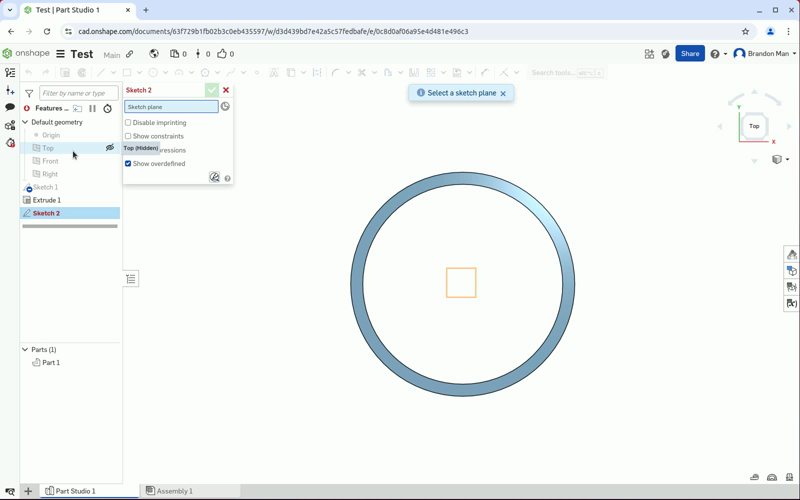
click(73, 150)
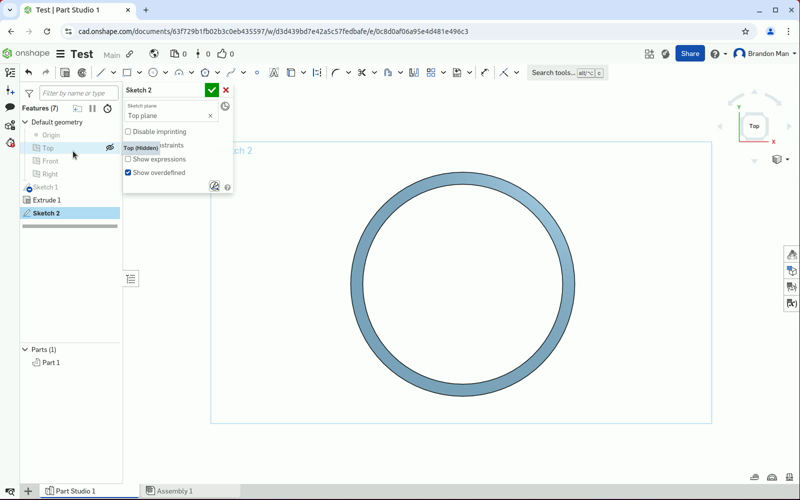
mouse_move(73, 352)
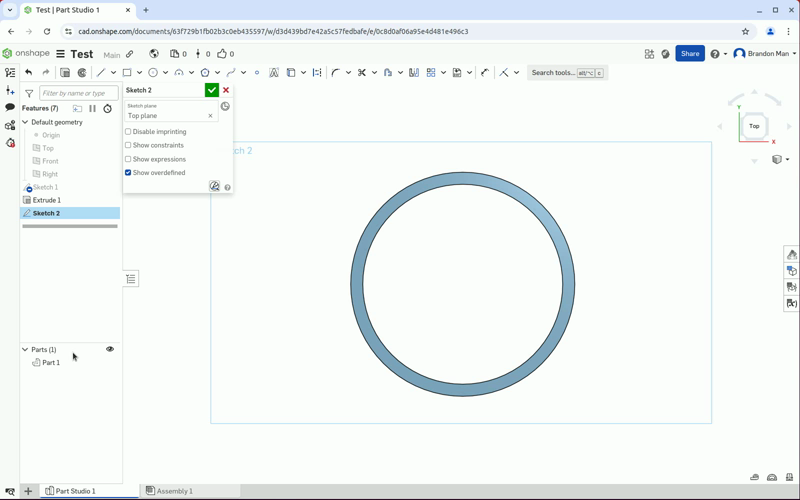
key(y)
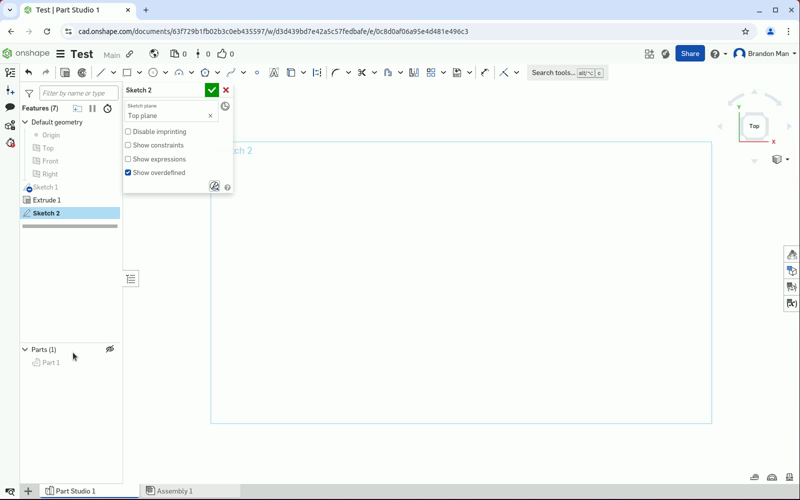
key(l)
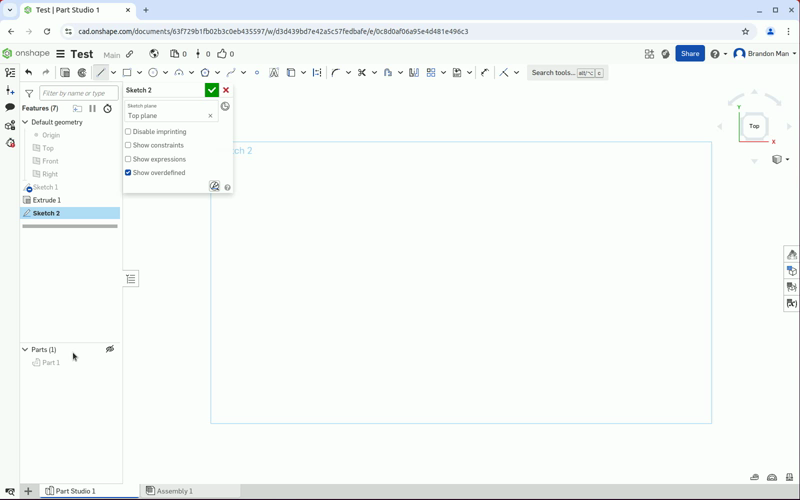
key_down(shift)
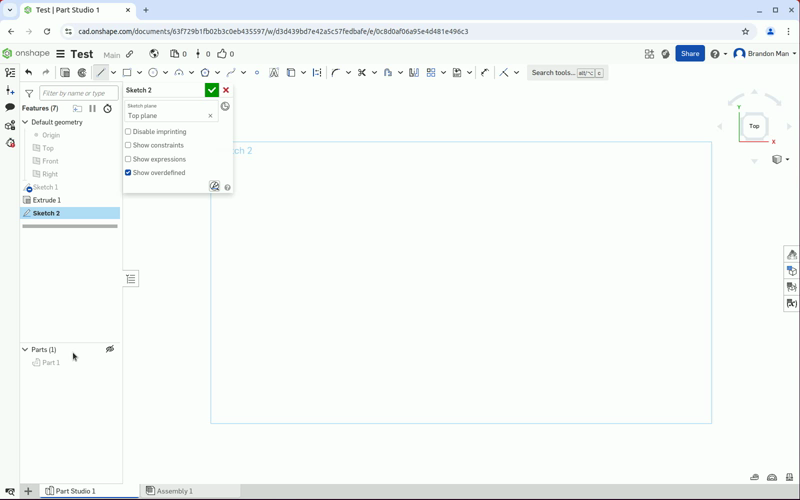
mouse_move(418, 334)
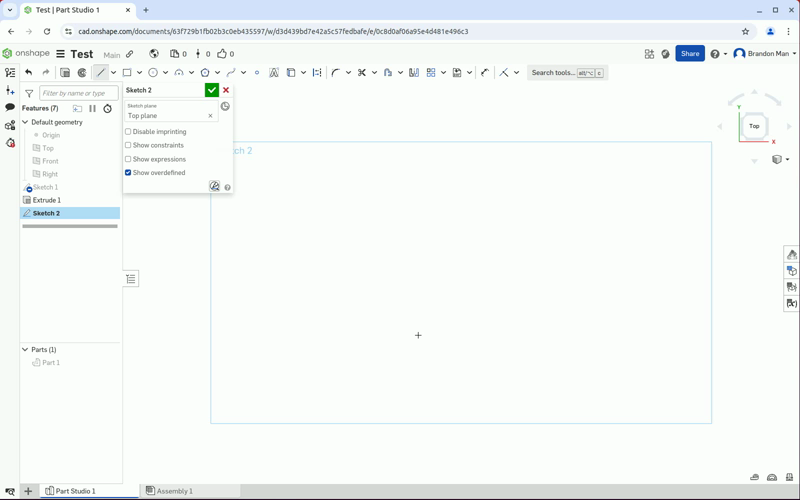
click(418, 334)
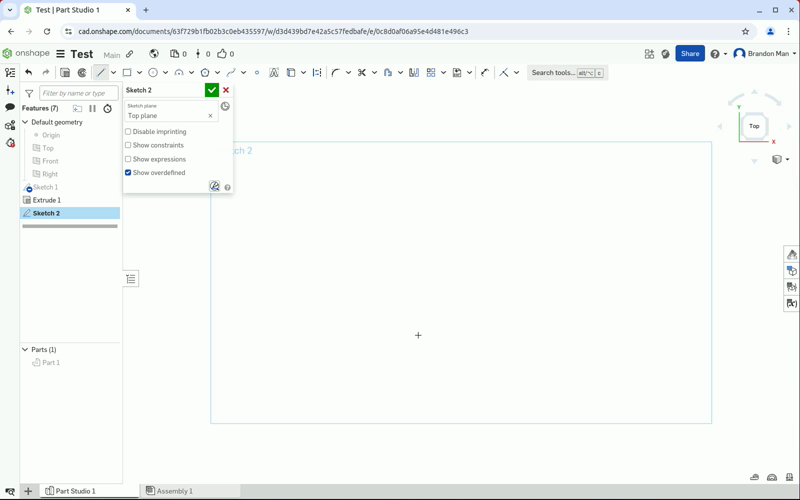
key_up(shift)
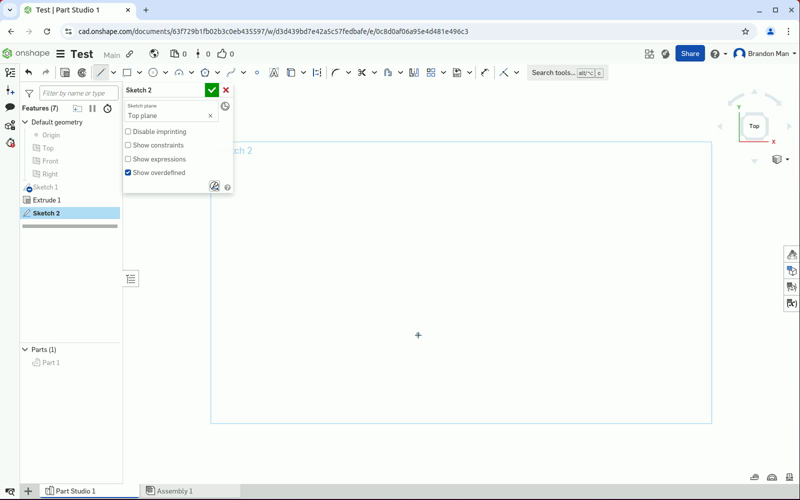
key_down(shift)
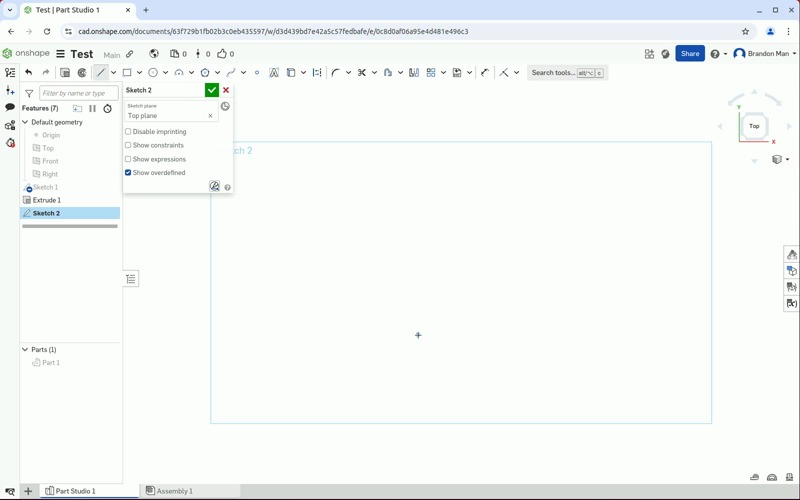
mouse_move(448, 334)
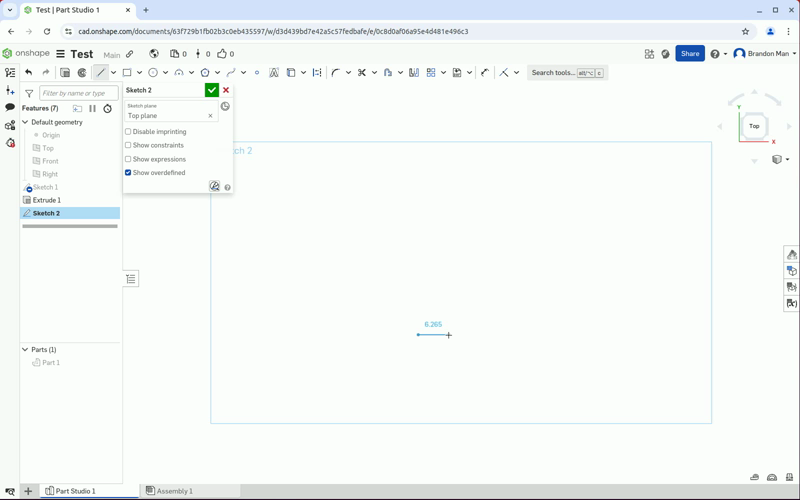
mouse_move(438, 334)
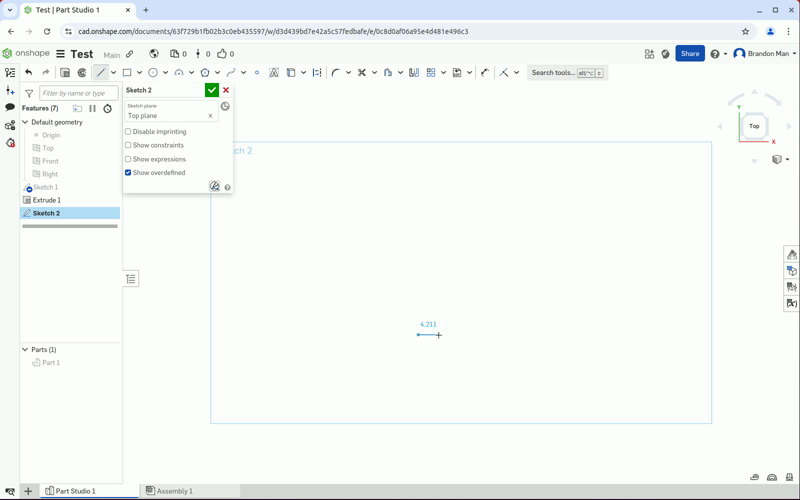
click(438, 334)
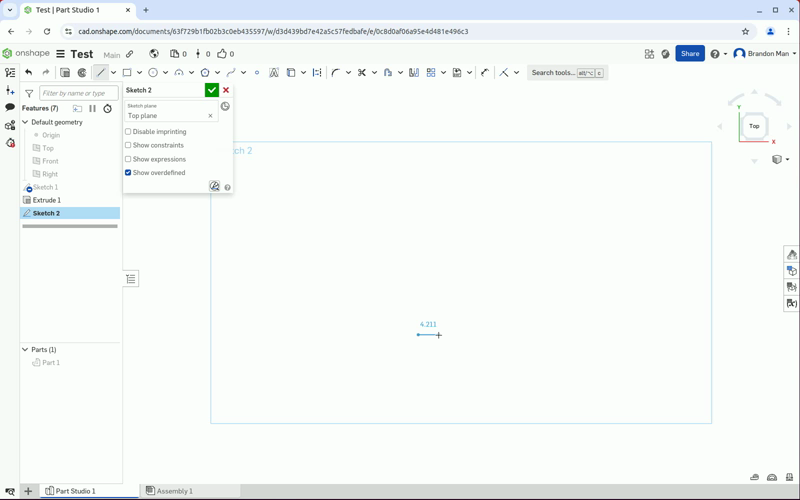
key_up(shift)
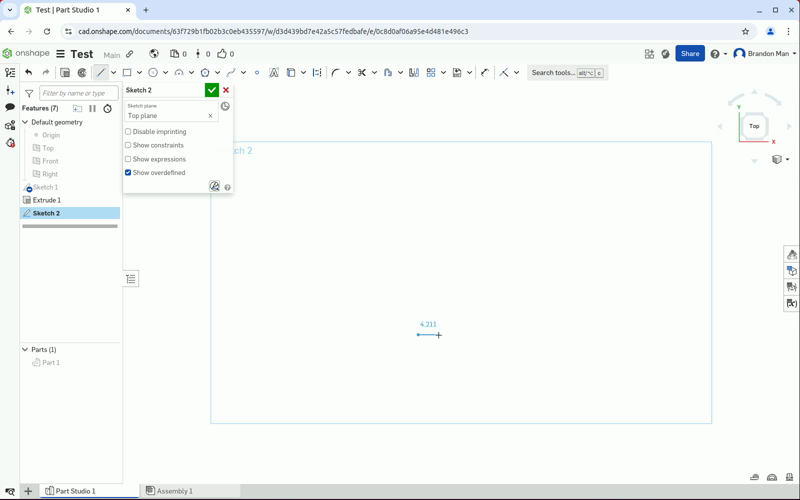
key_down(shift)
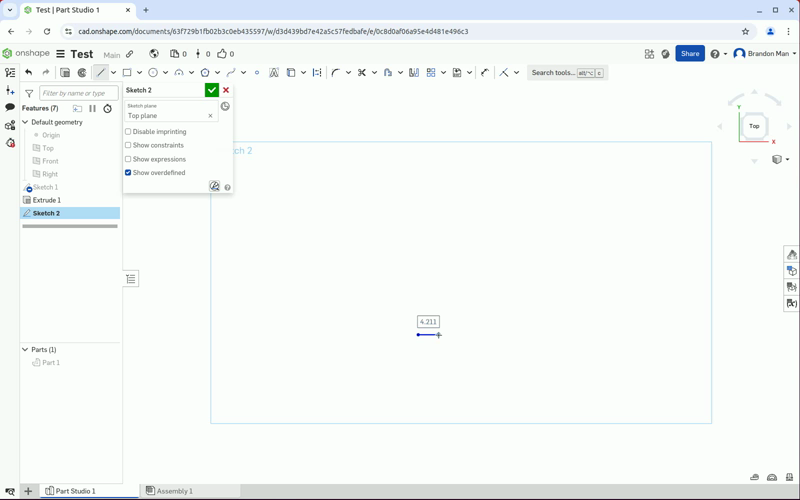
mouse_move(468, 334)
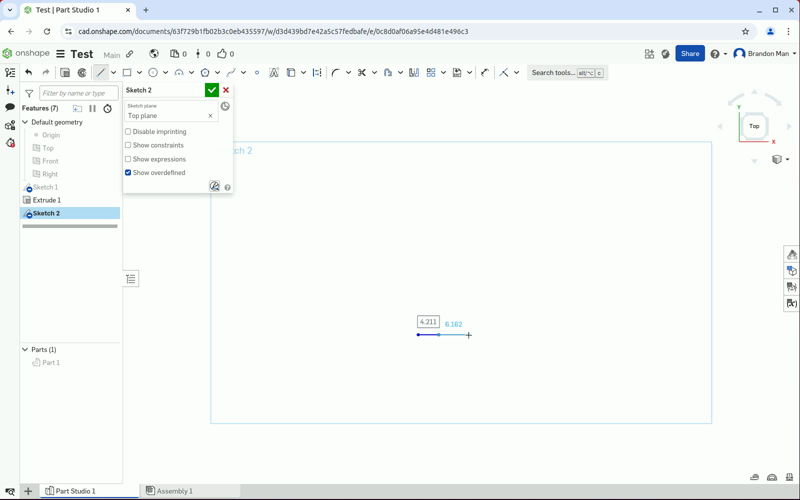
mouse_move(438, 294)
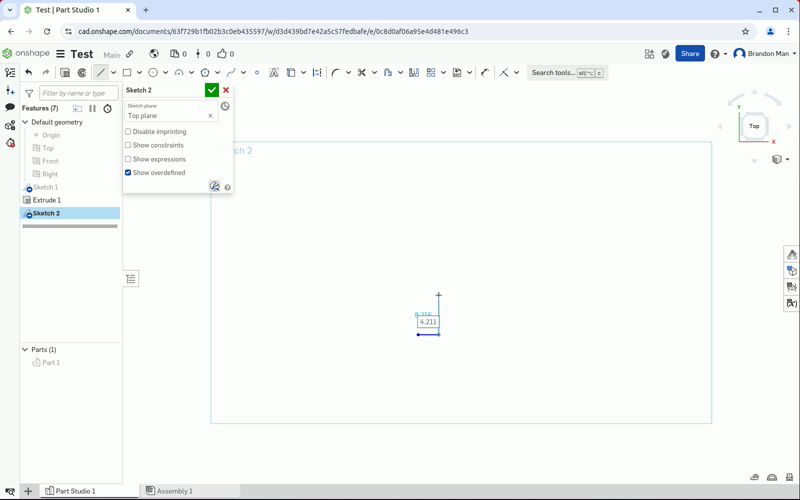
click(438, 294)
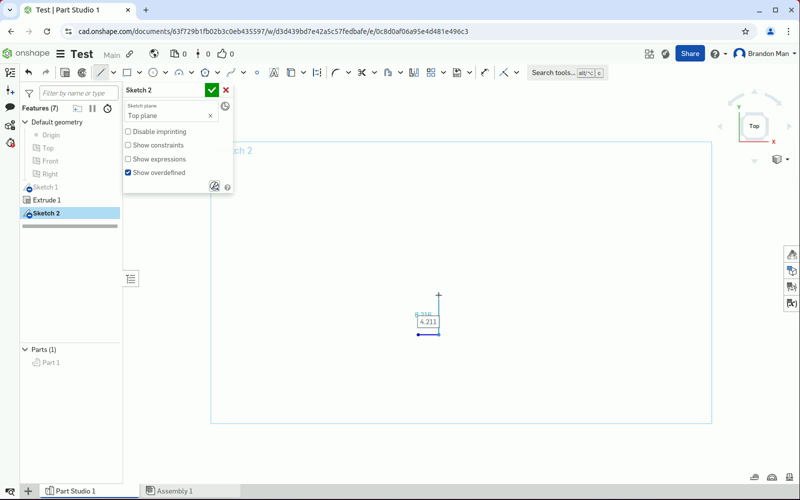
key_up(shift)
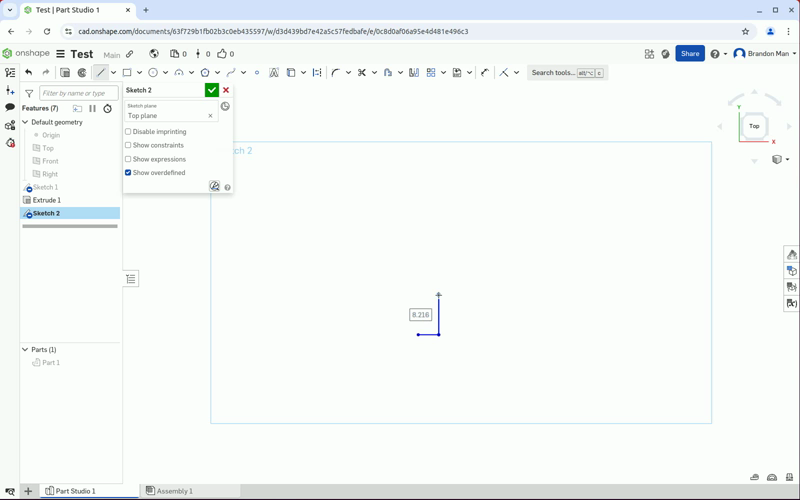
key_down(shift)
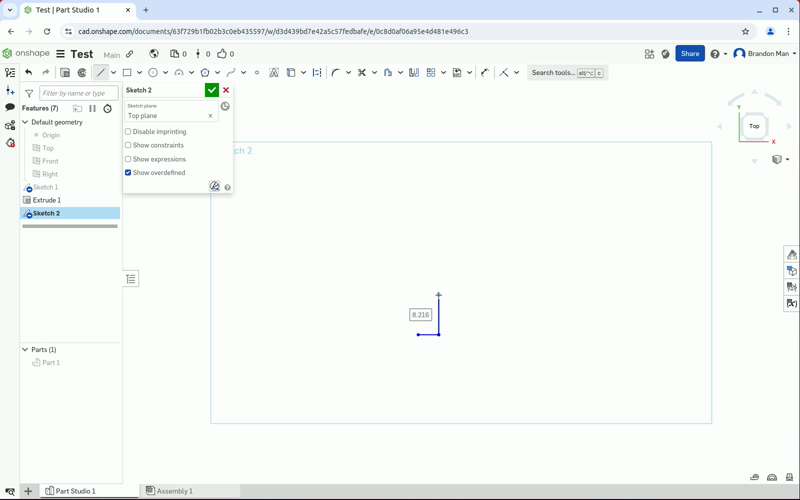
mouse_move(468, 294)
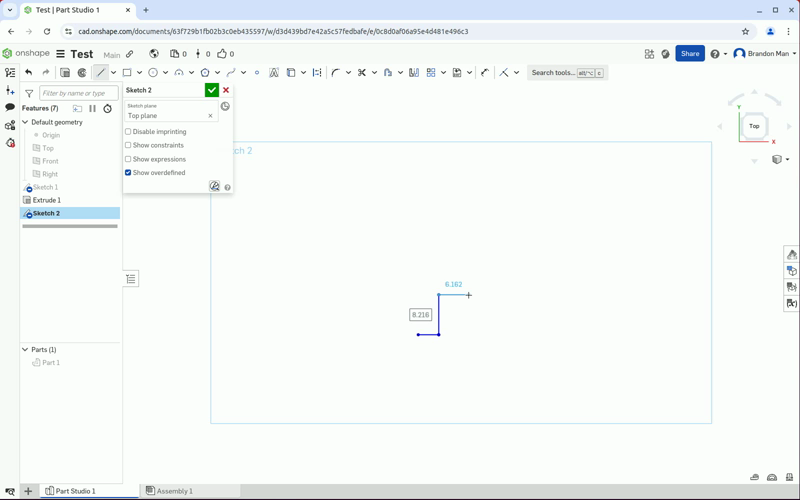
mouse_move(484, 294)
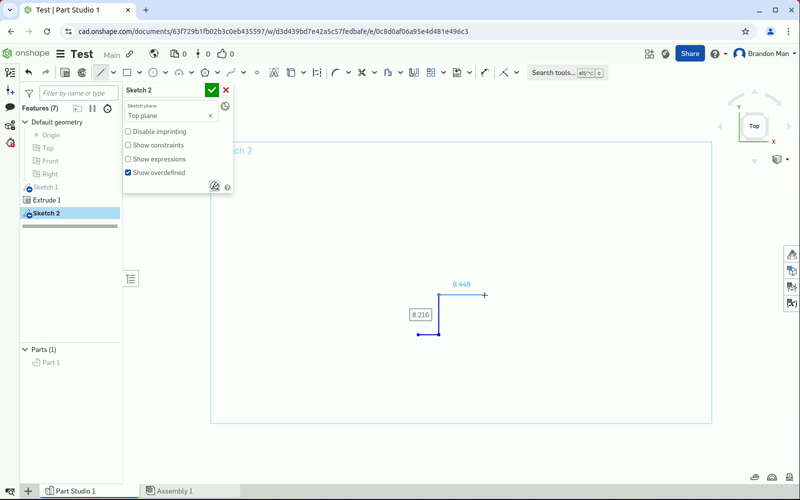
click(484, 294)
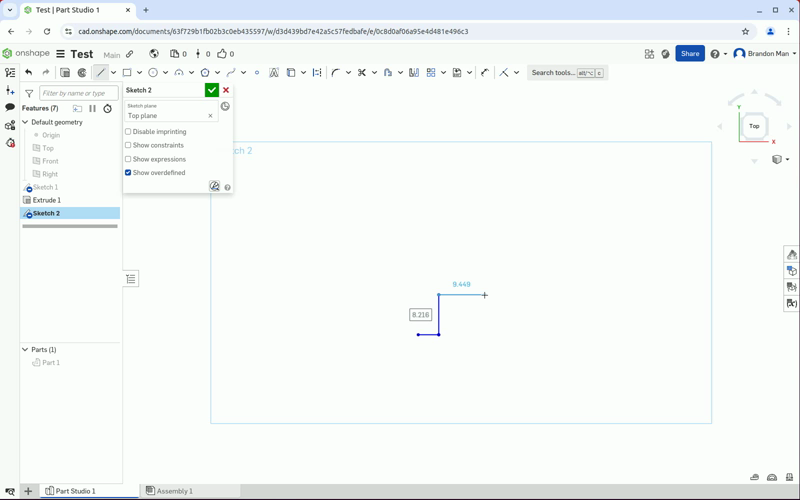
key_up(shift)
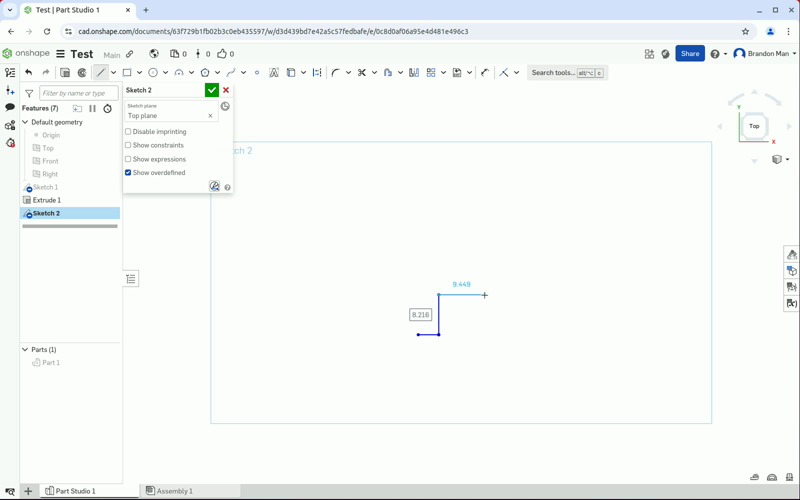
key_down(shift)
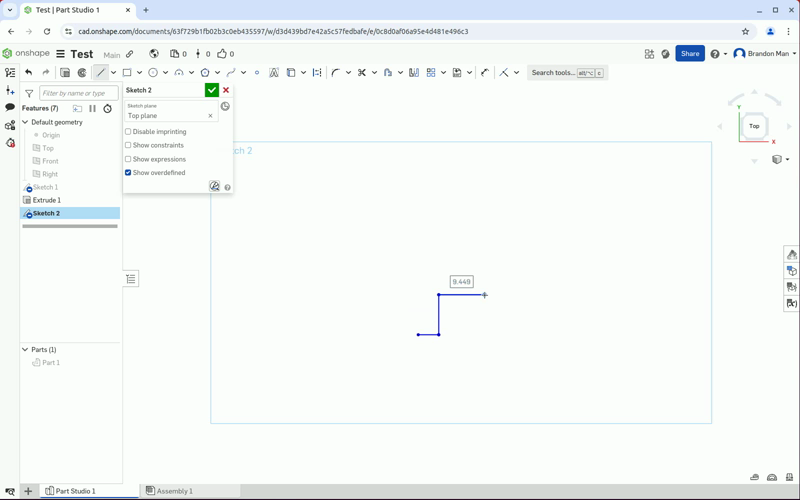
mouse_move(514, 294)
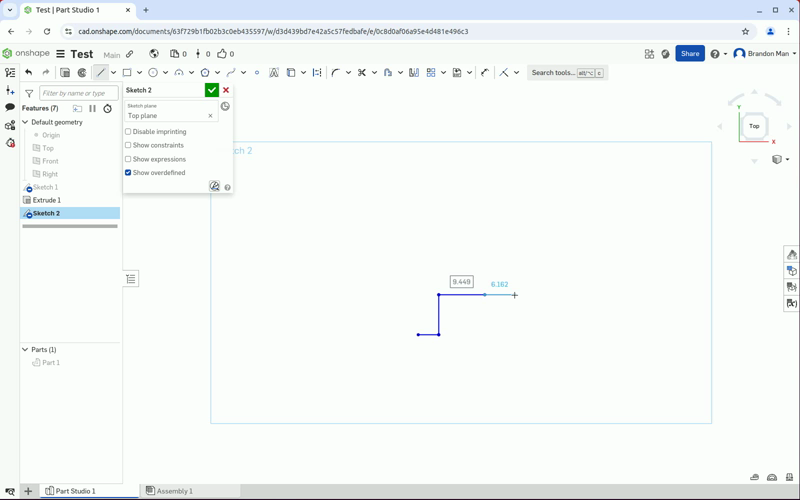
mouse_move(484, 334)
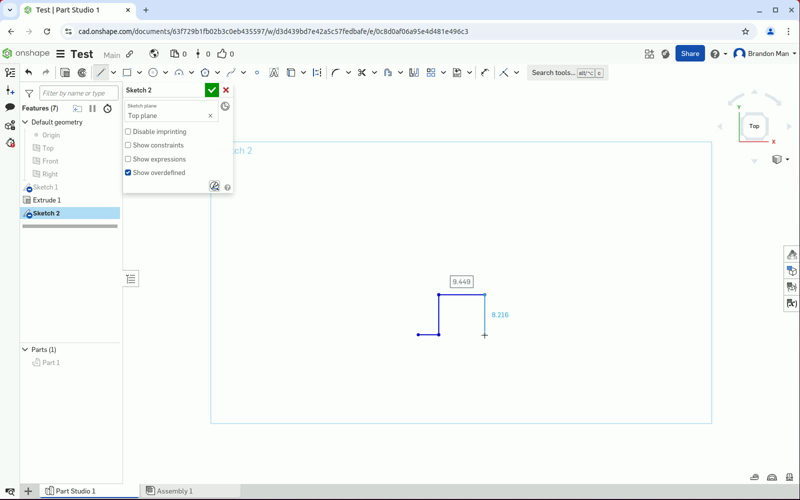
click(484, 334)
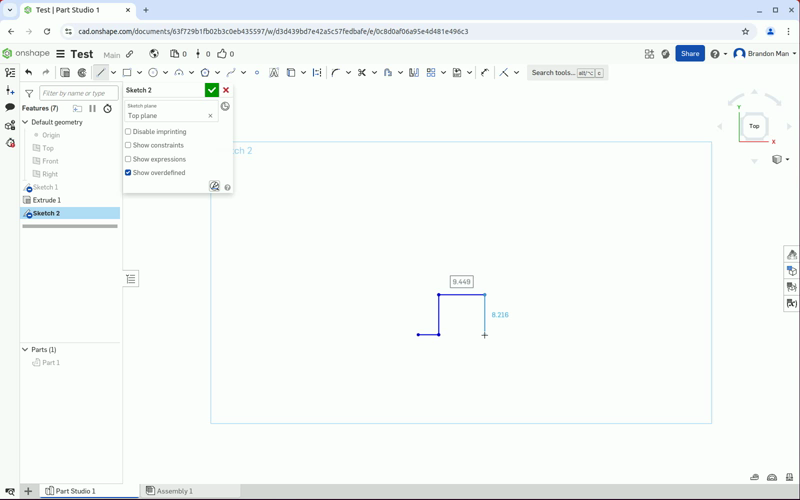
key_up(shift)
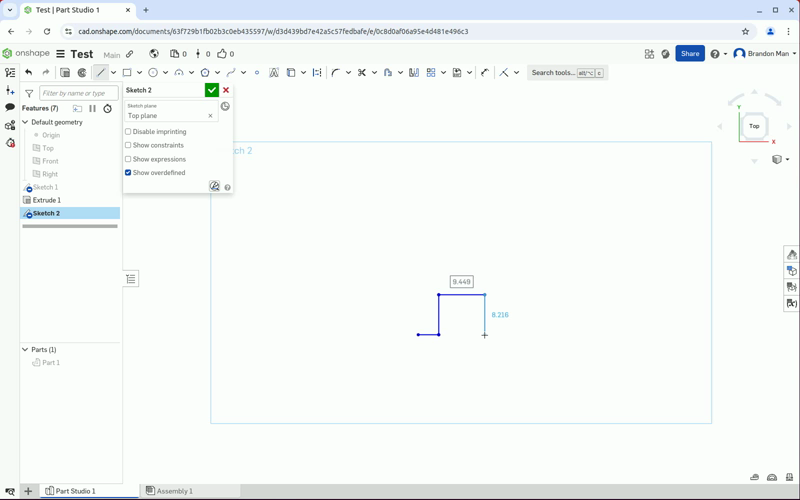
key_down(shift)
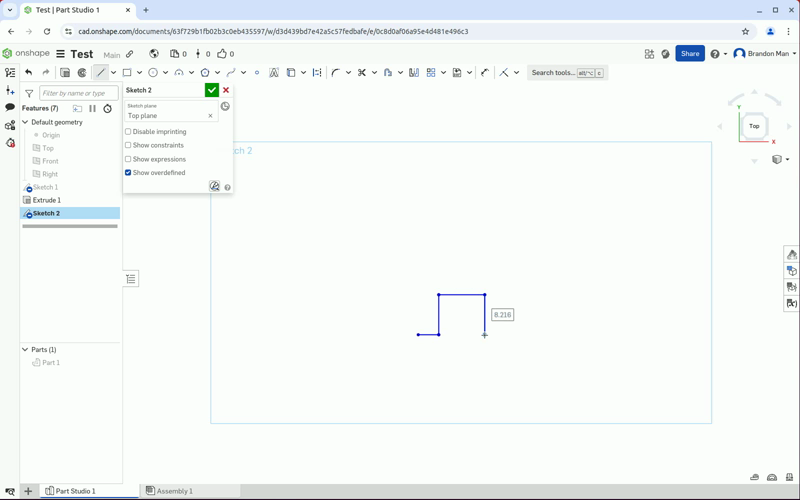
mouse_move(514, 334)
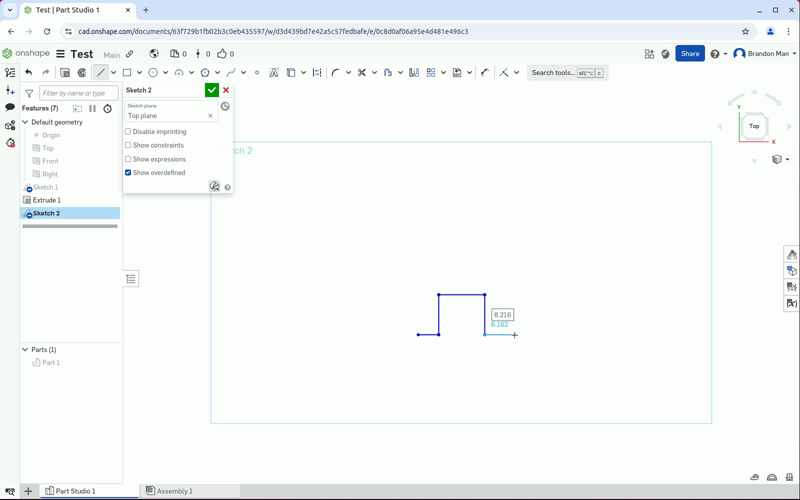
mouse_move(504, 334)
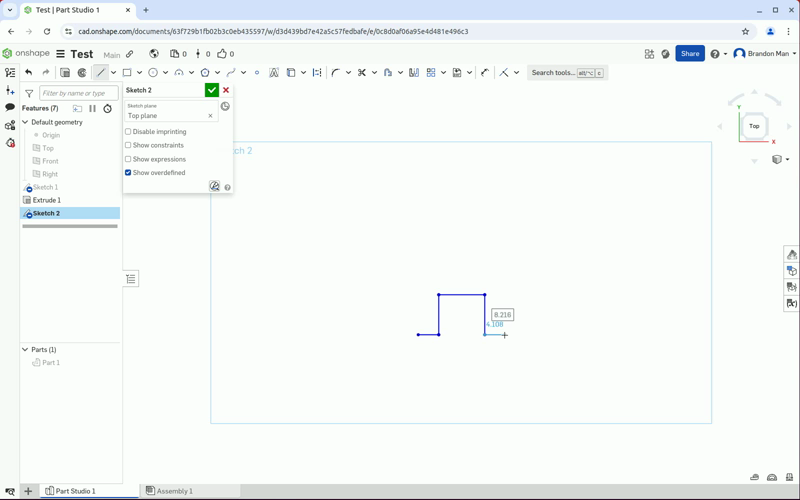
click(504, 334)
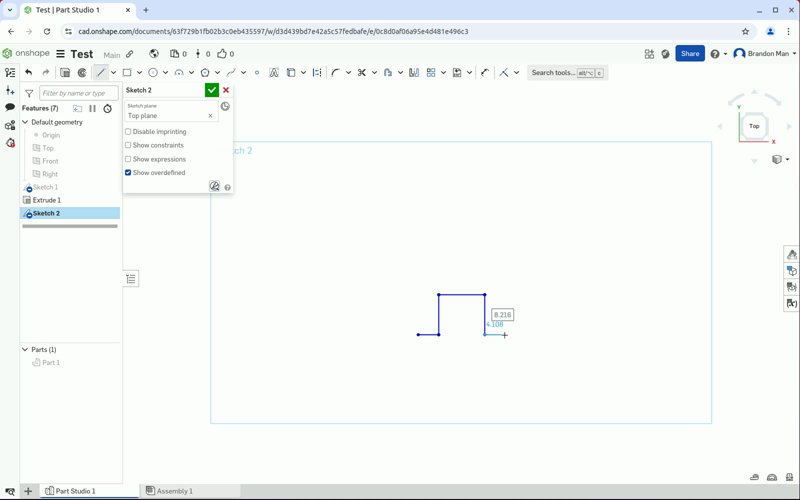
key_up(shift)
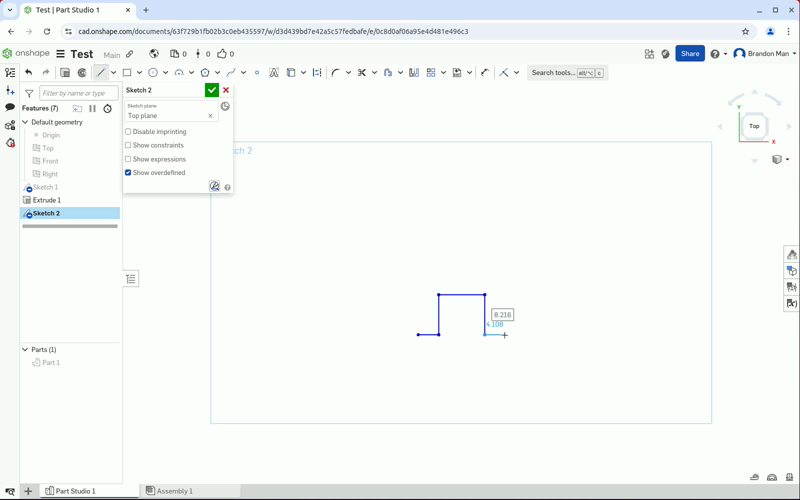
key_down(shift)
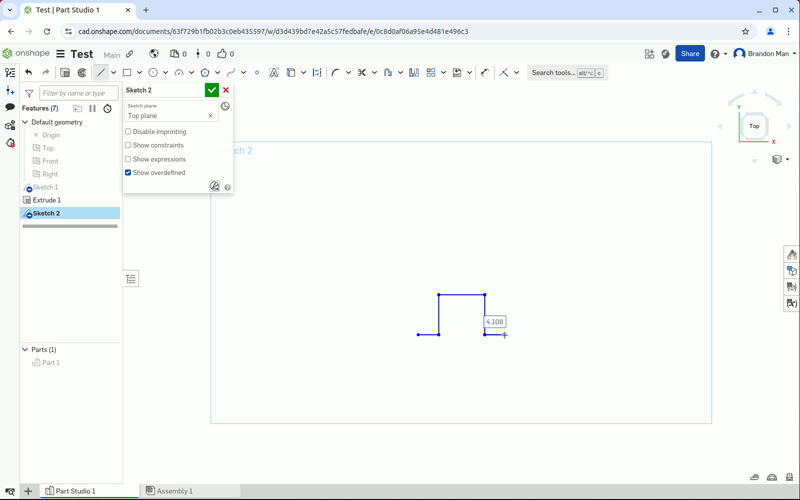
mouse_move(504, 234)
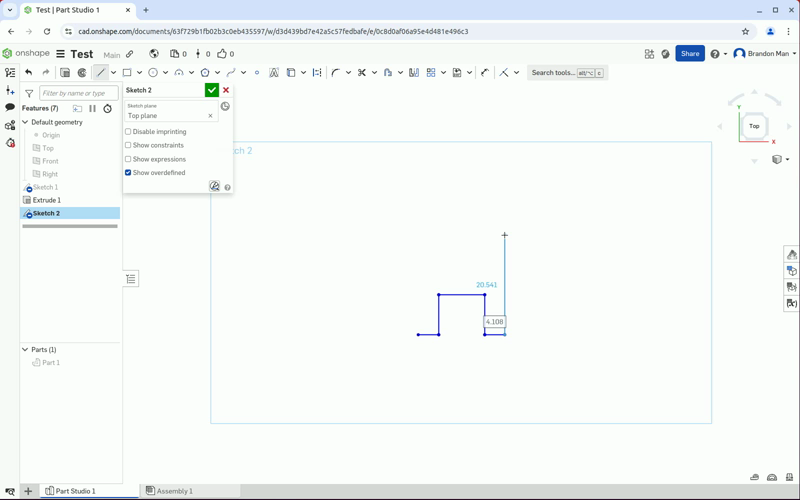
click(504, 234)
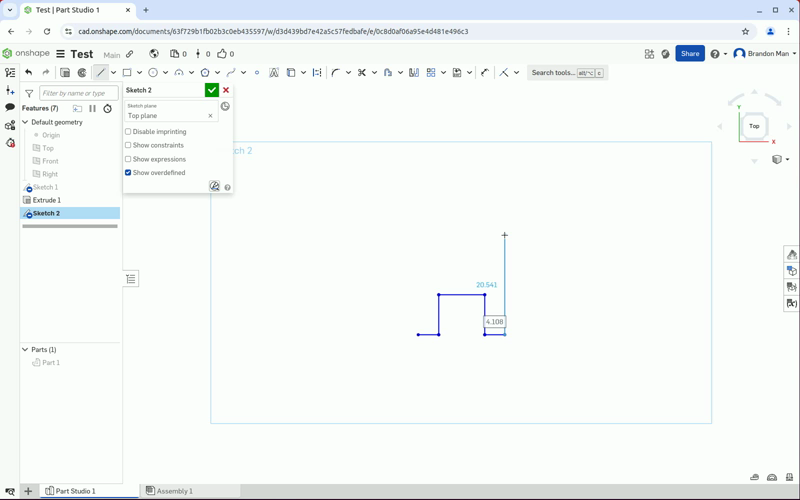
key_up(shift)
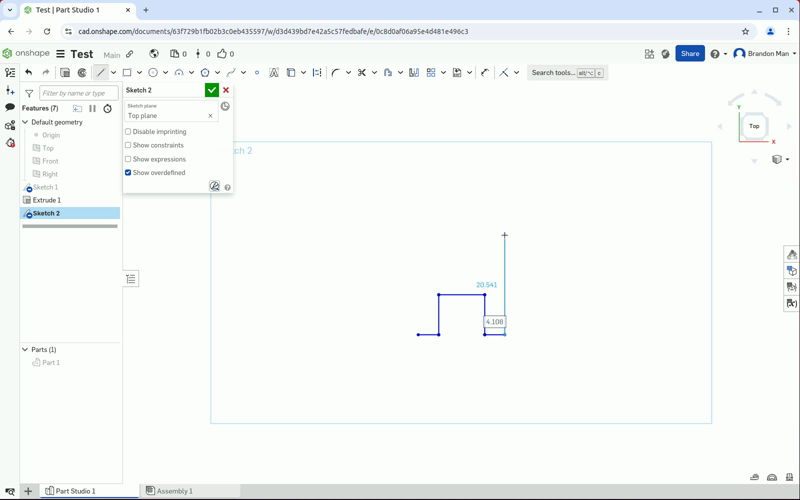
key_down(shift)
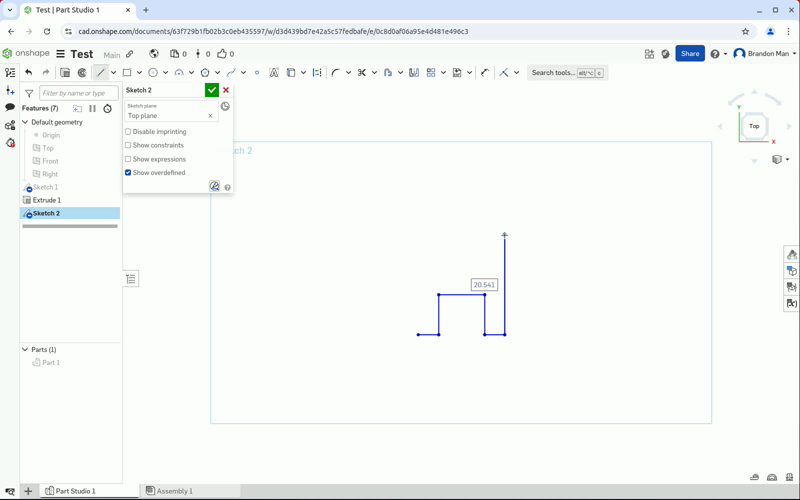
mouse_move(534, 234)
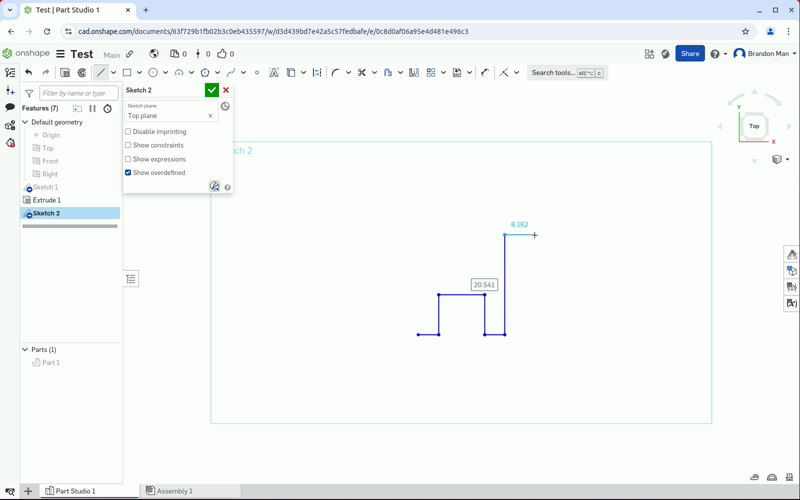
mouse_move(484, 234)
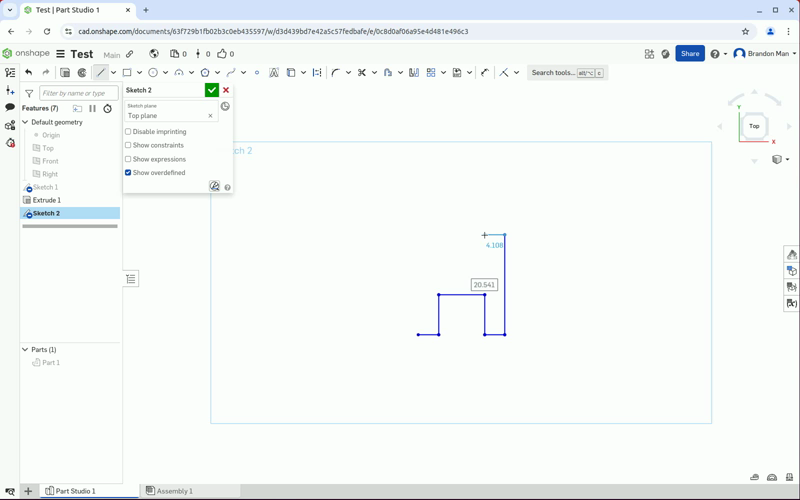
click(484, 234)
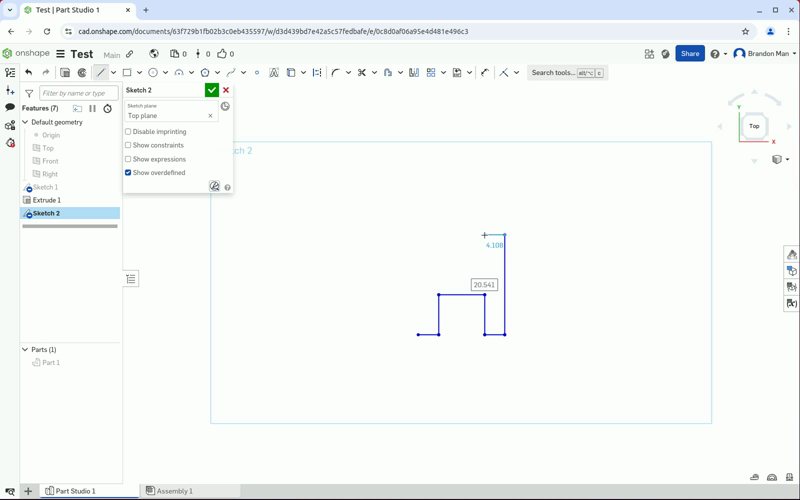
key_up(shift)
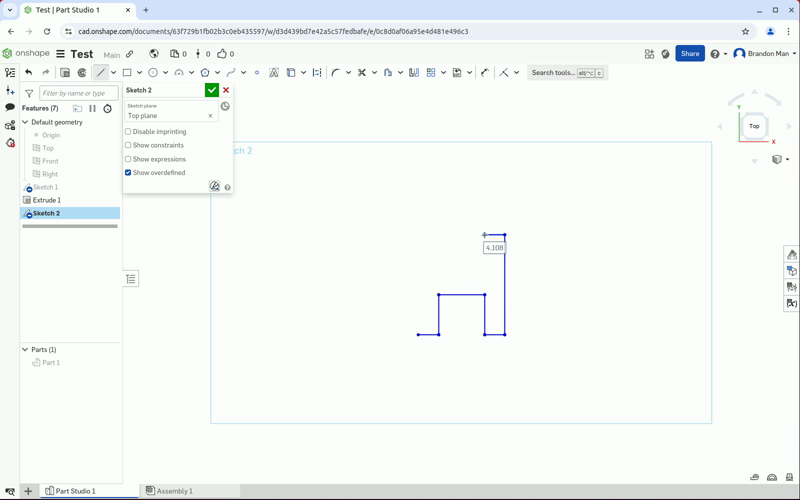
key_down(shift)
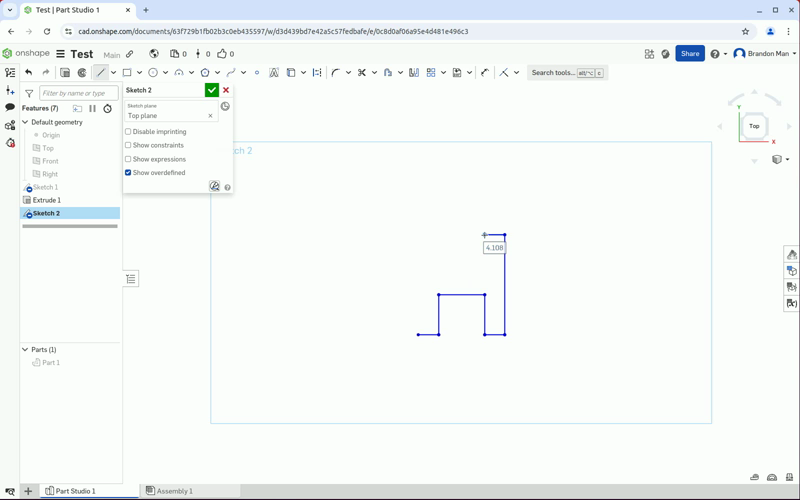
mouse_move(514, 234)
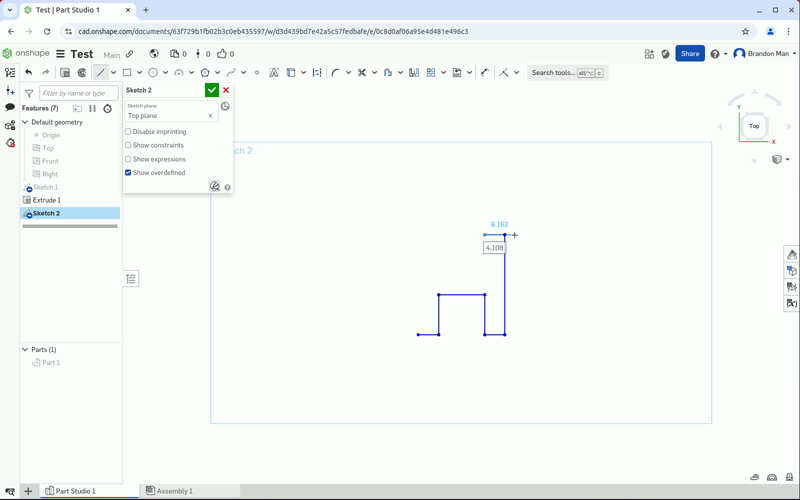
mouse_move(484, 275)
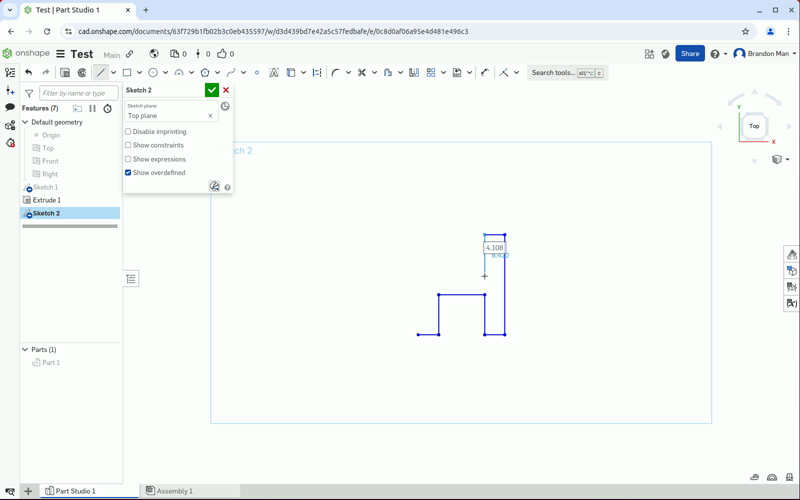
click(484, 275)
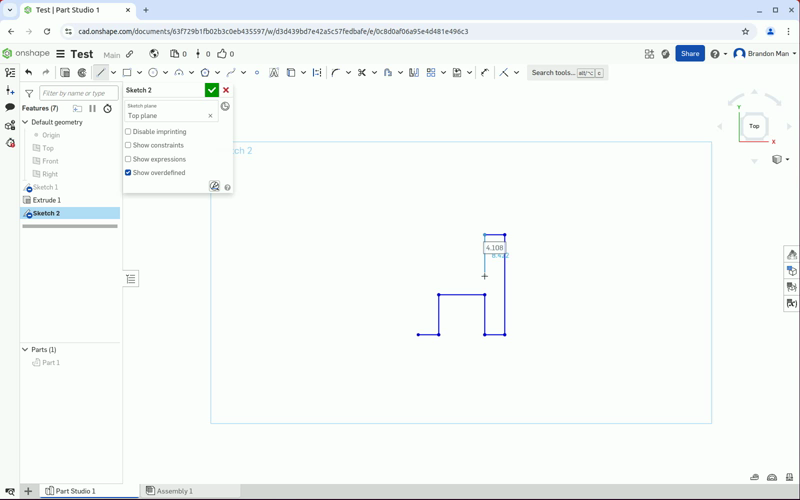
key_up(shift)
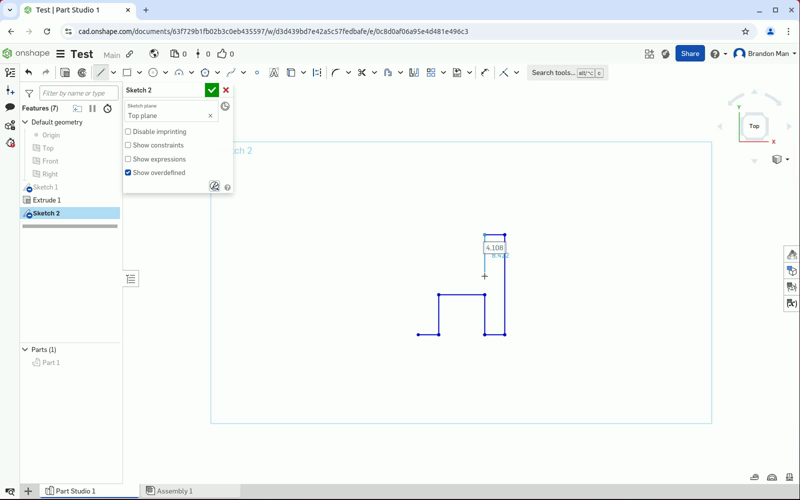
key_down(shift)
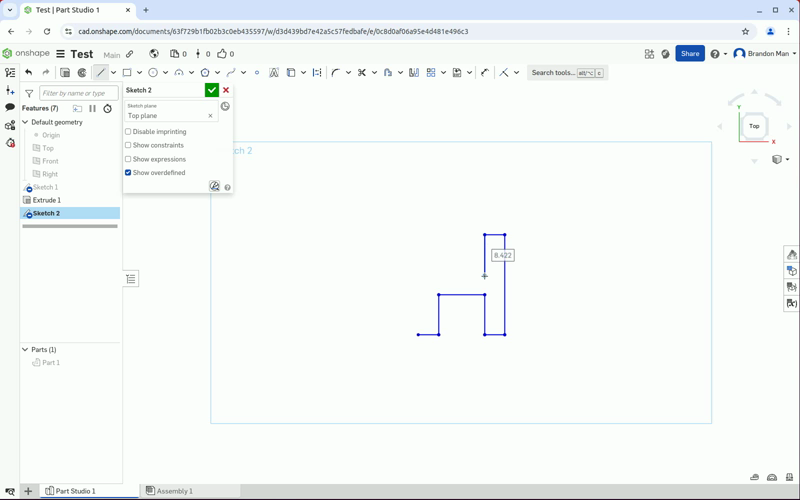
mouse_move(514, 275)
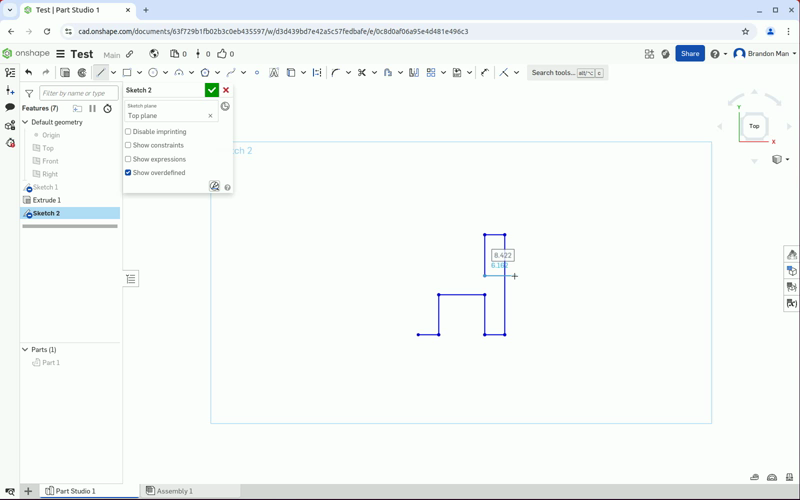
mouse_move(438, 275)
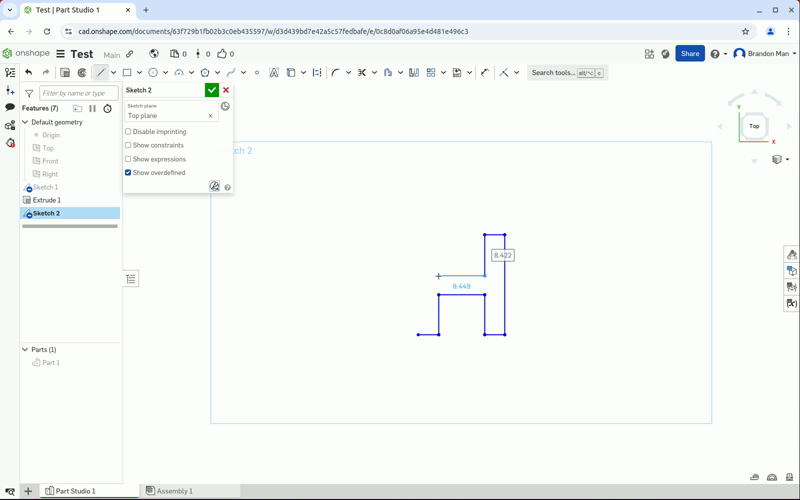
click(438, 275)
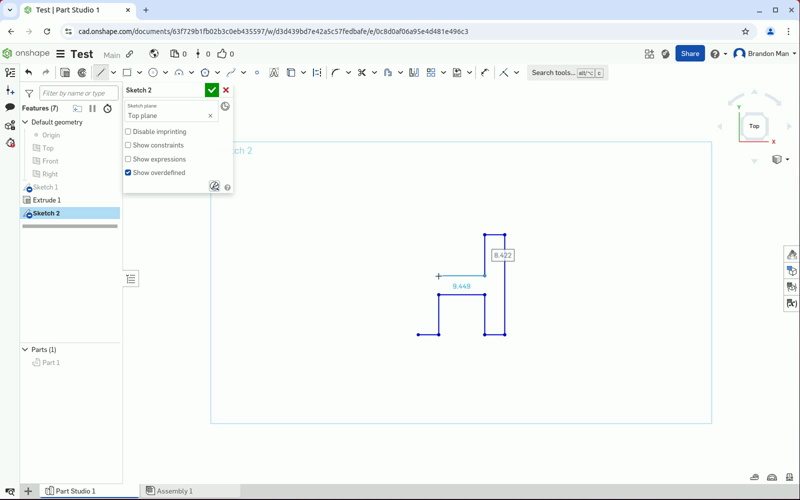
key_up(shift)
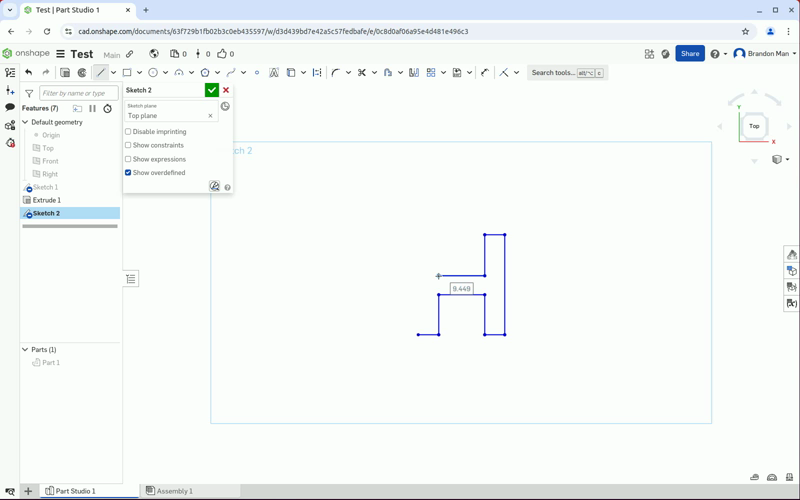
key_down(shift)
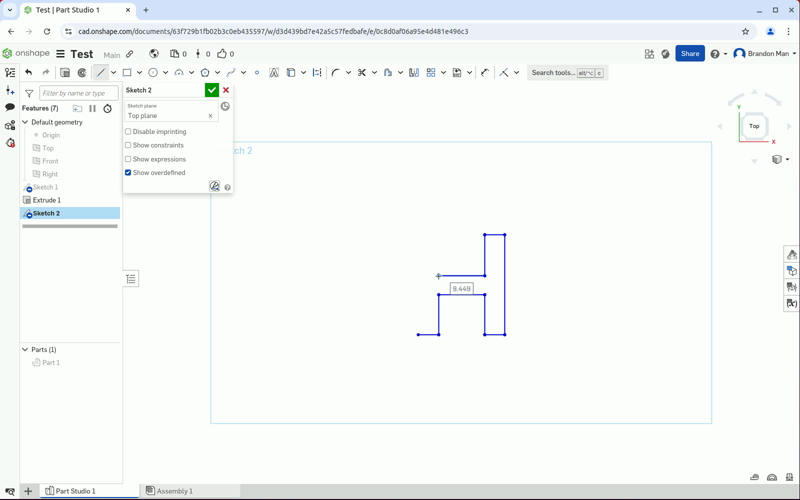
mouse_move(468, 275)
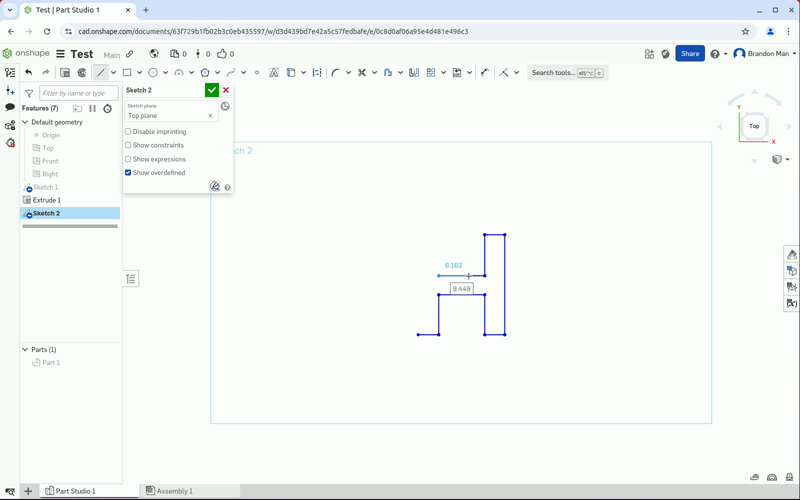
mouse_move(438, 234)
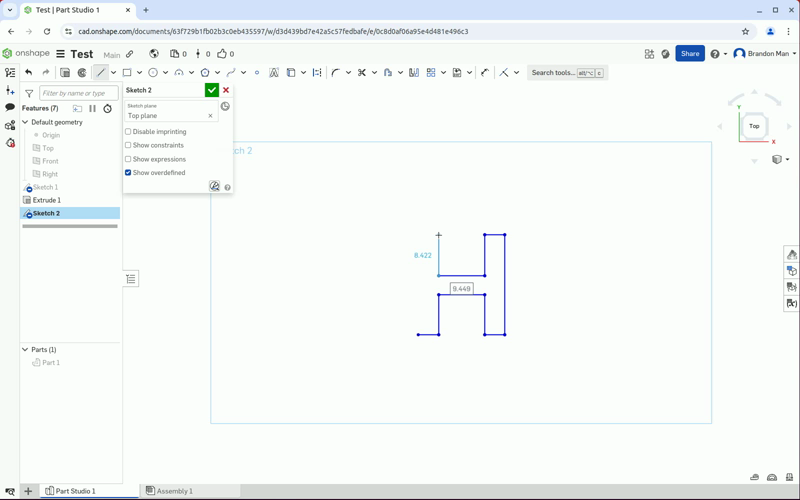
click(438, 234)
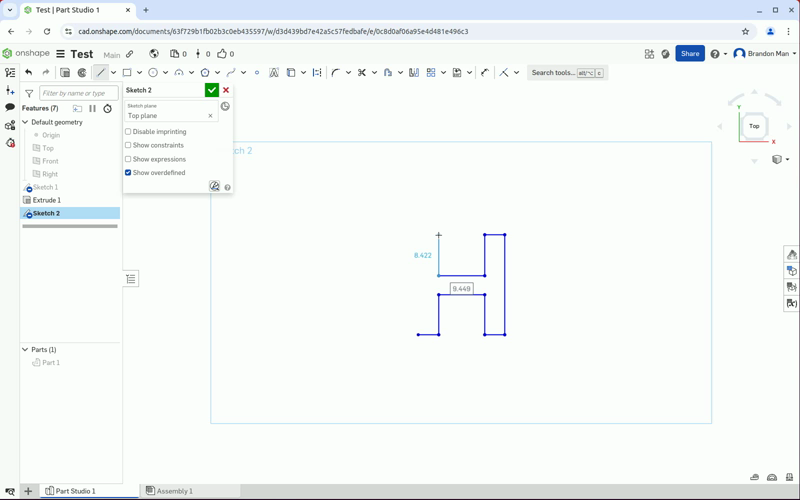
key_up(shift)
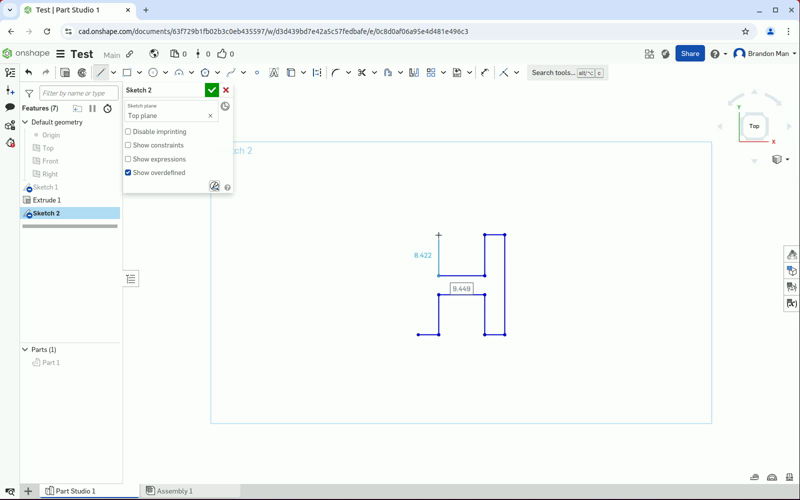
key_down(shift)
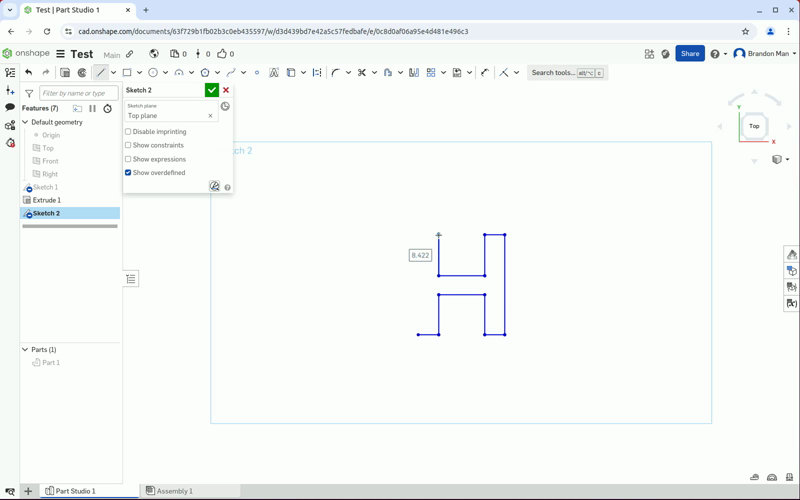
mouse_move(468, 234)
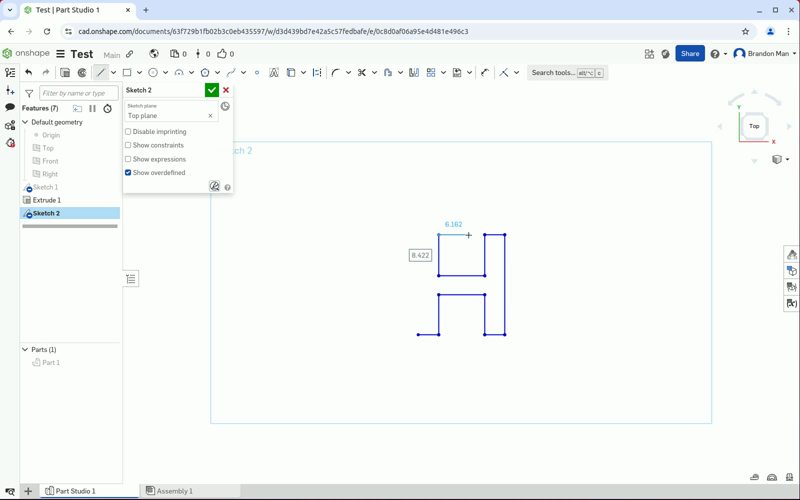
mouse_move(418, 234)
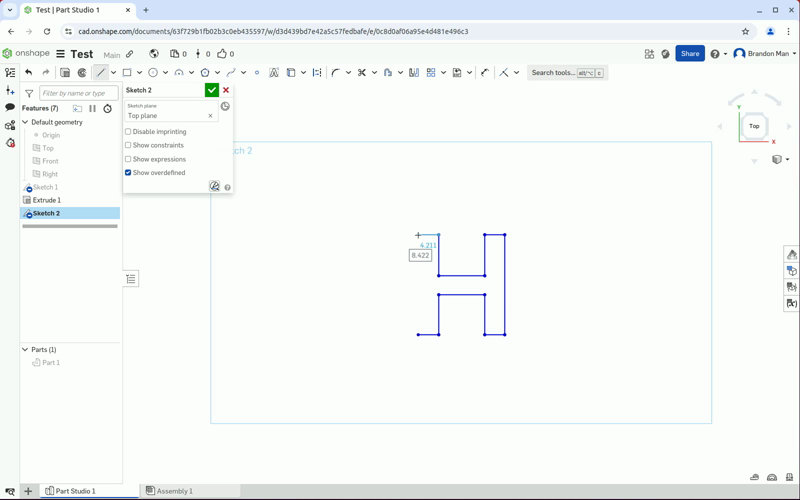
click(418, 234)
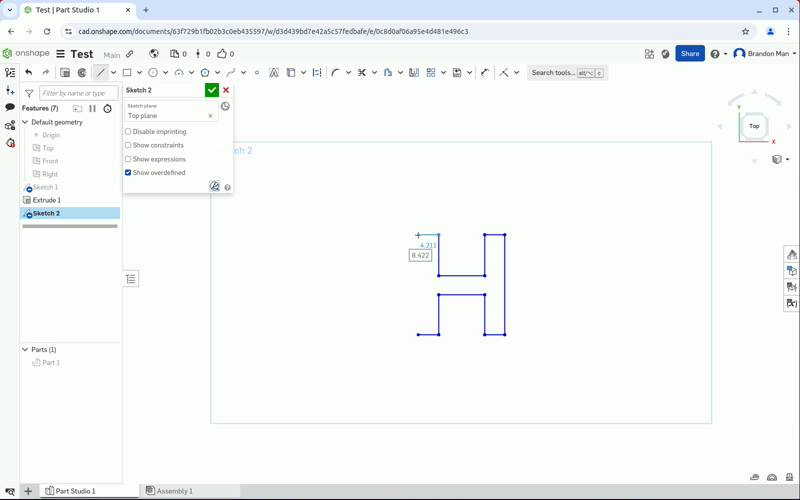
key_up(shift)
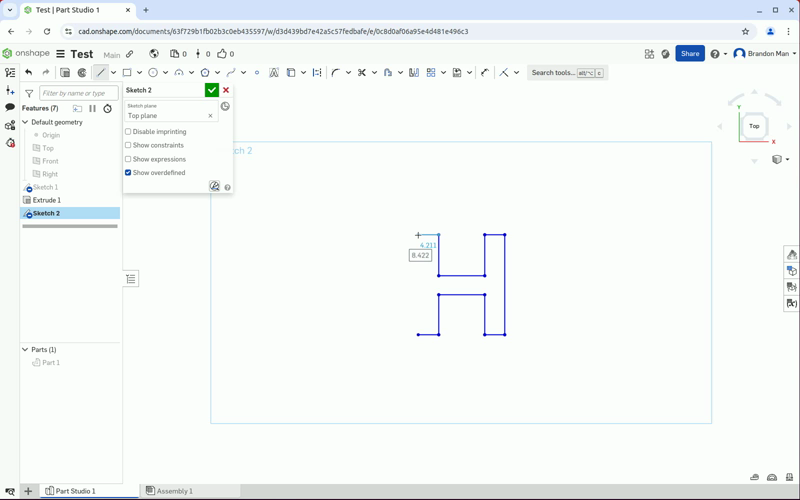
key_down(shift)
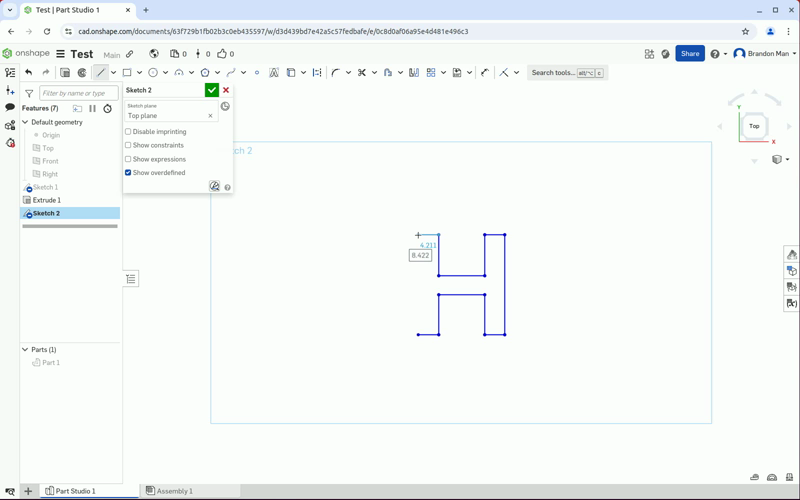
mouse_move(418, 334)
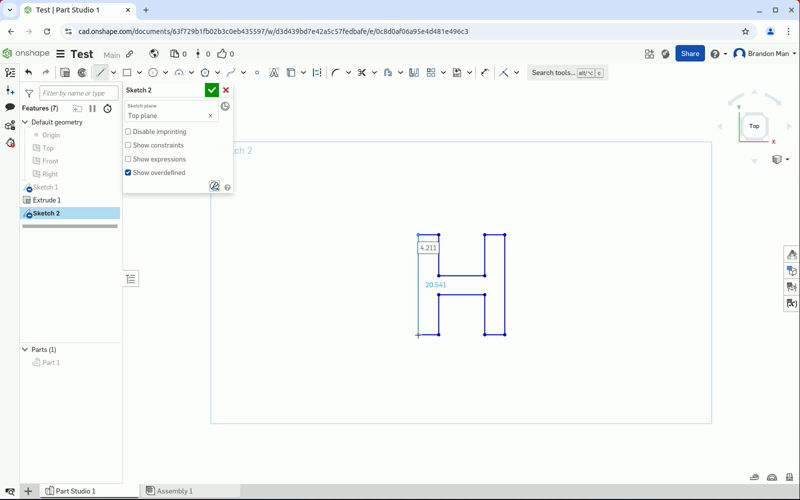
key_up(shift)
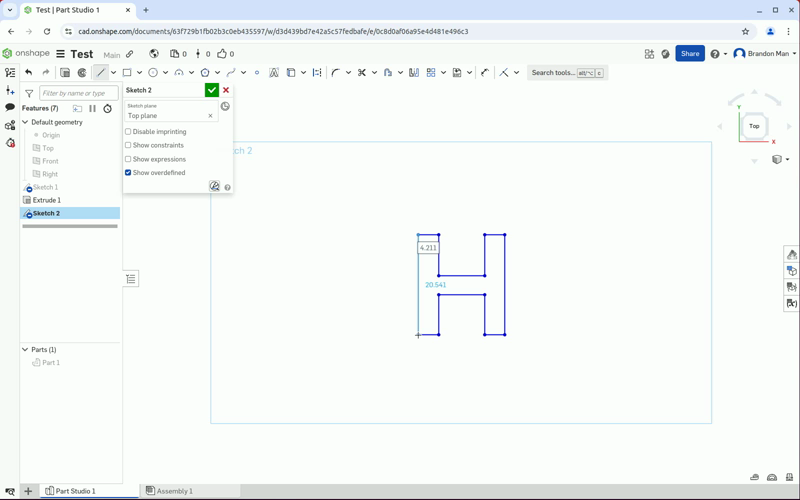
click(418, 334)
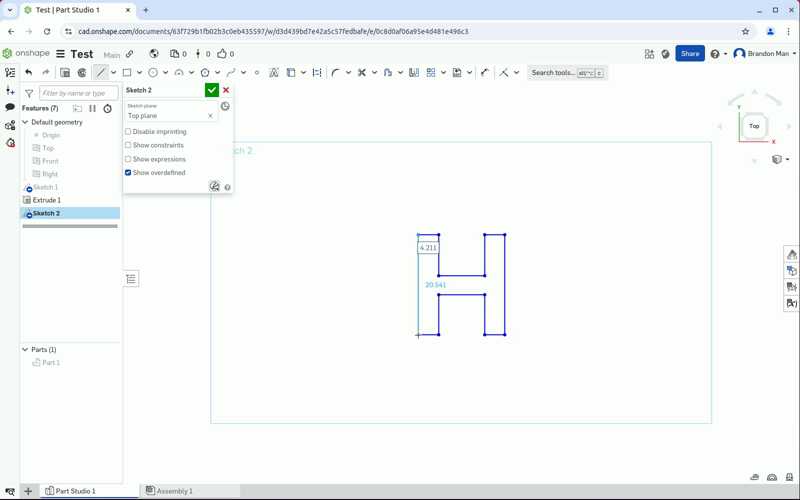
key(esc)
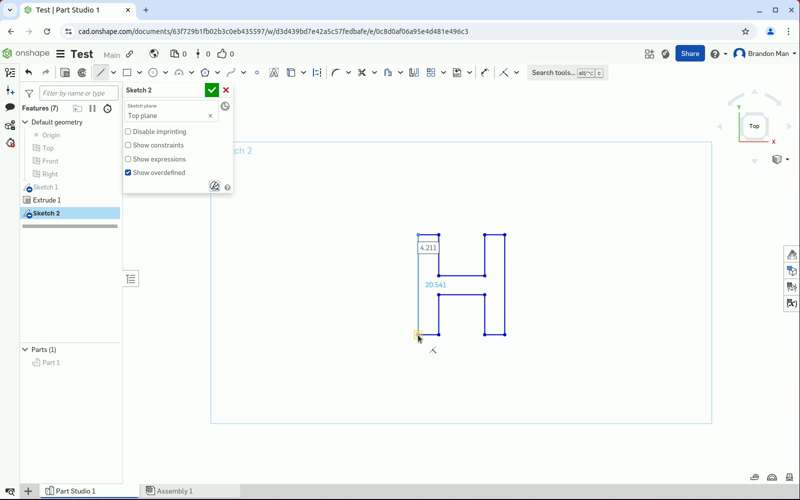
mouse_move(428, 256)
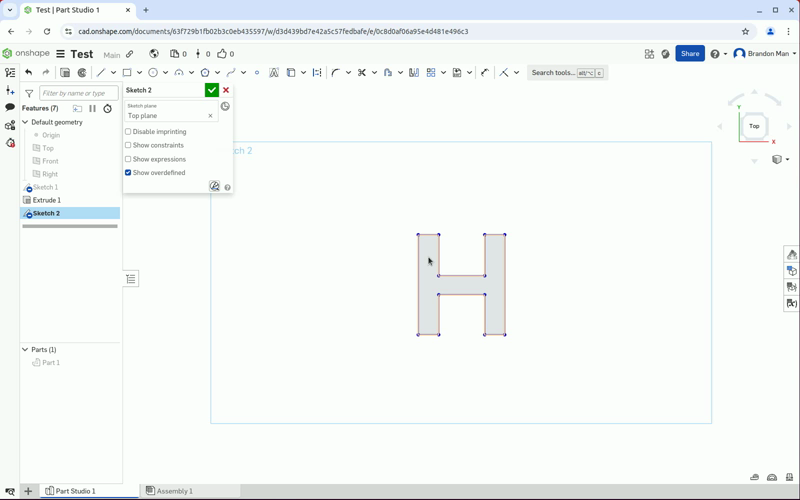
click(428, 256)
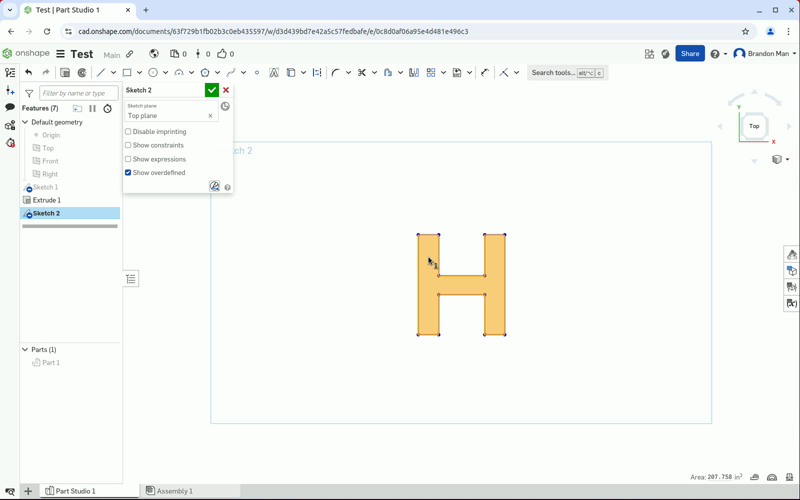
mouse_move(73, 352)
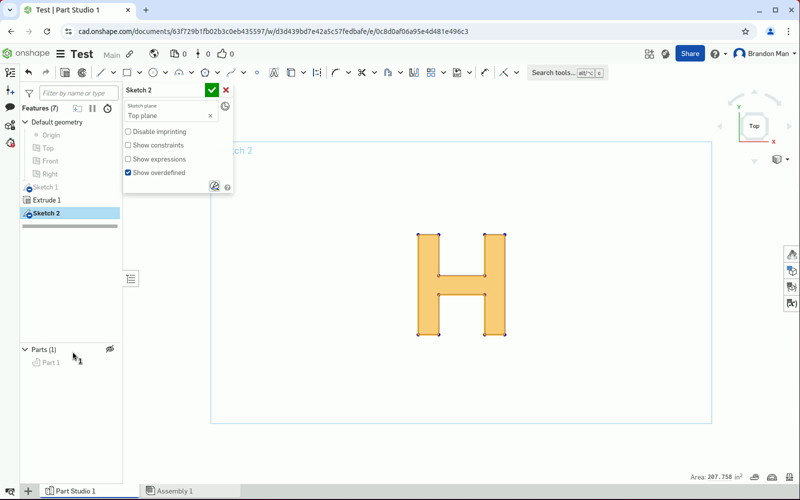
key(shift+y)
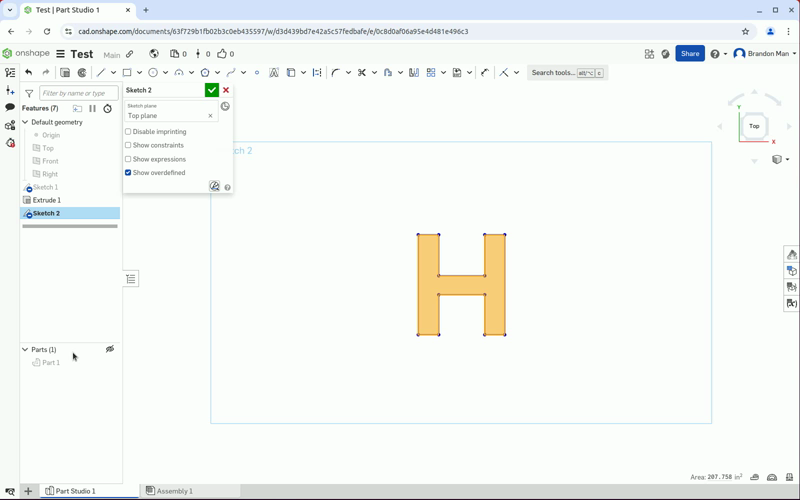
key(shift+e)
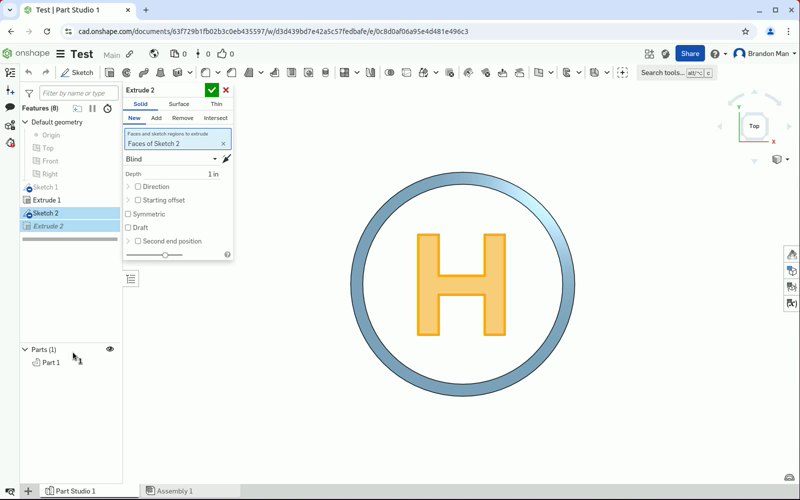
mouse_move(143, 106)
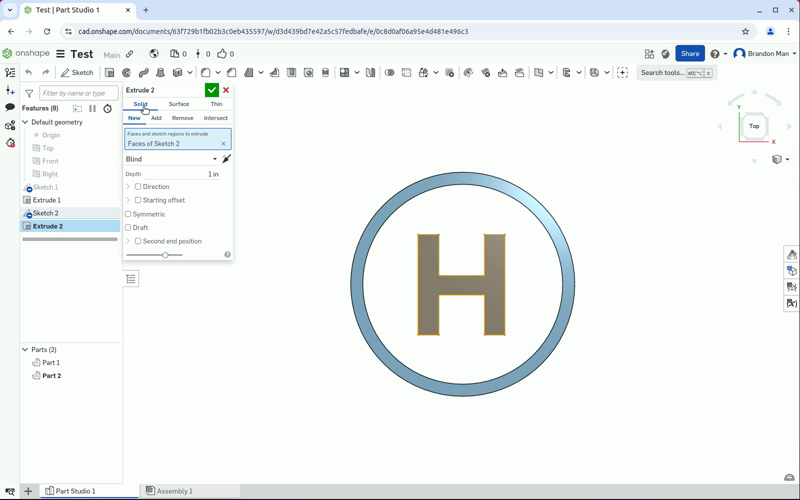
click(143, 106)
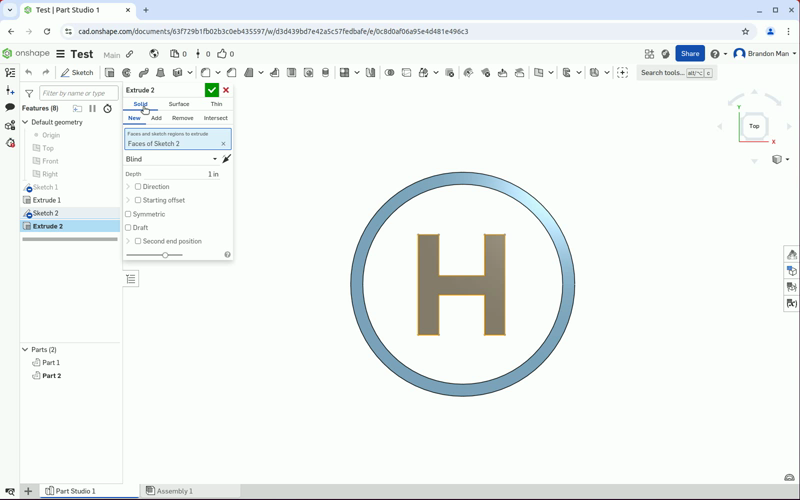
mouse_move(137, 120)
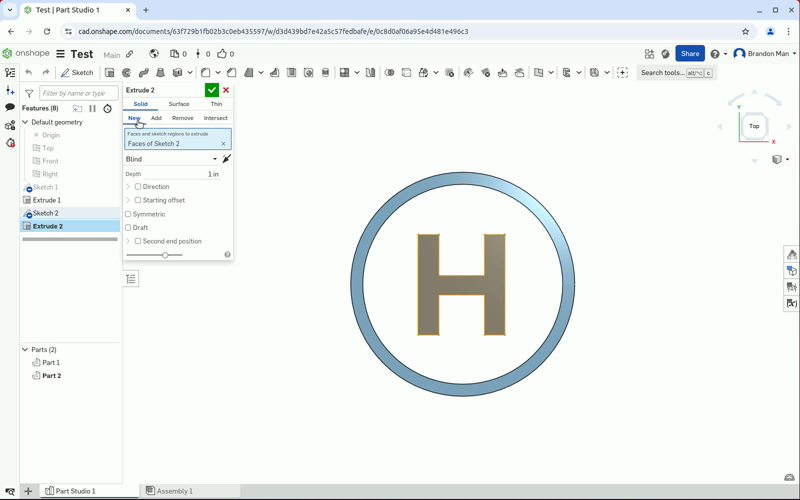
click(137, 120)
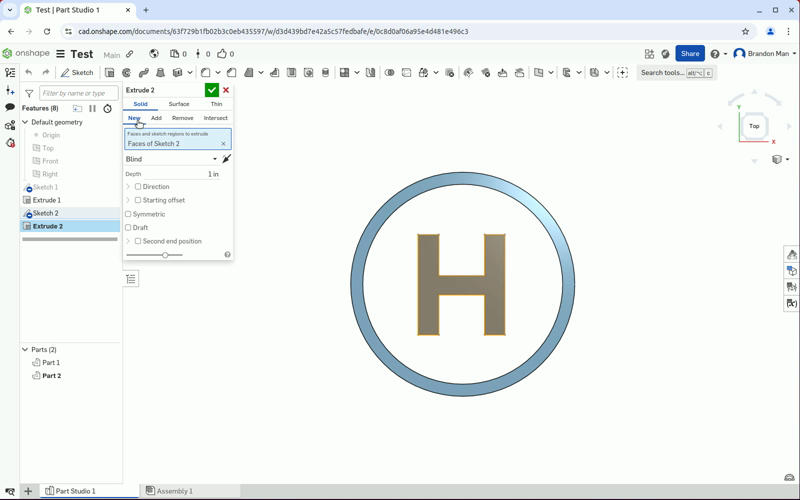
key(tab, 4)
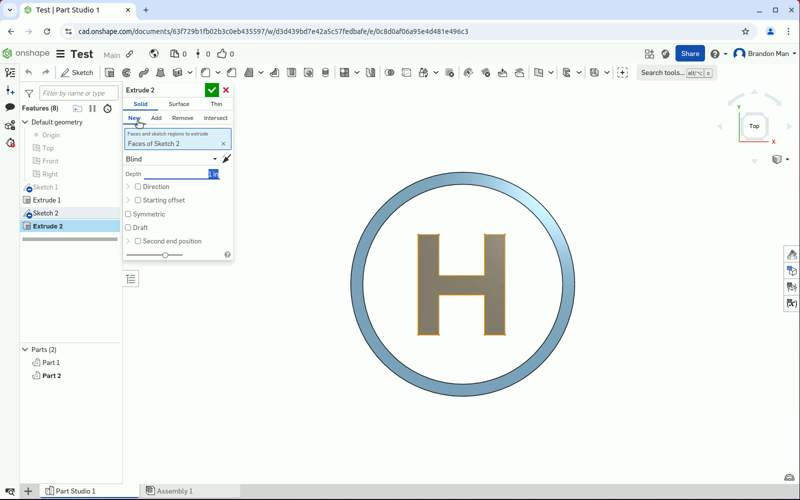
text(6.981)
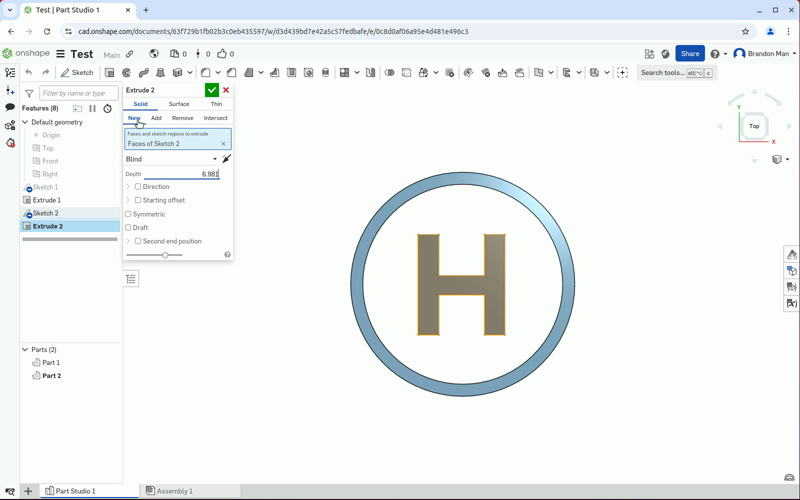
key(enter)
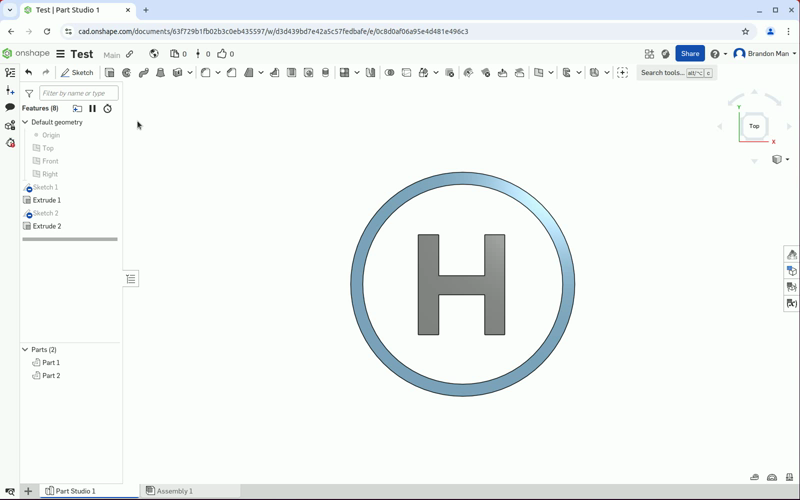
key(shift+h)
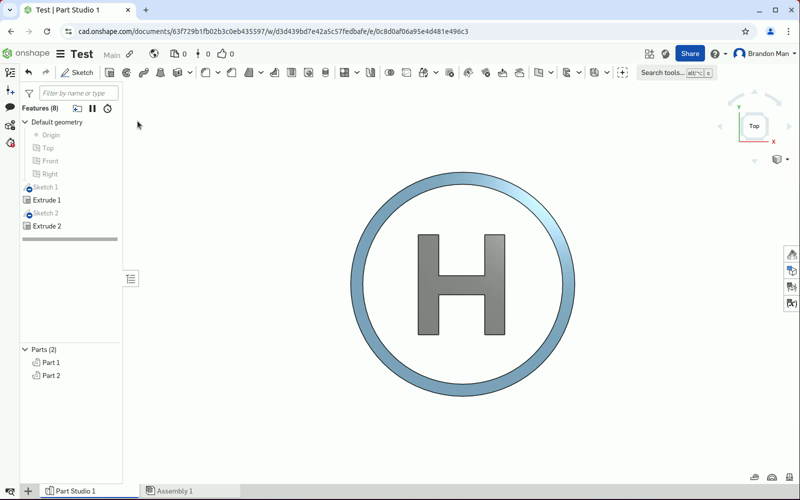
key(shift+h)
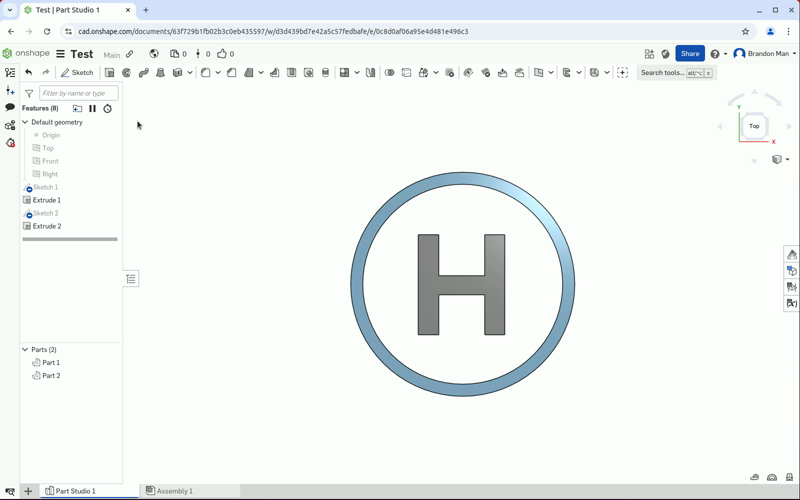
mouse_move(73, 189)
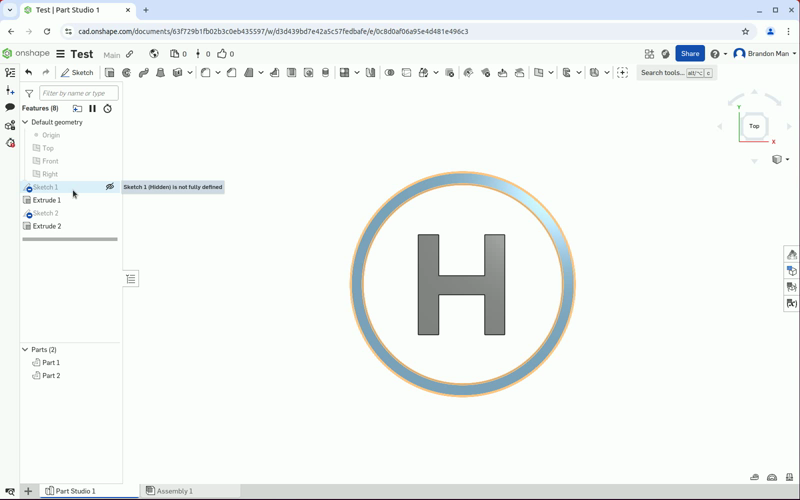
click(73, 189)
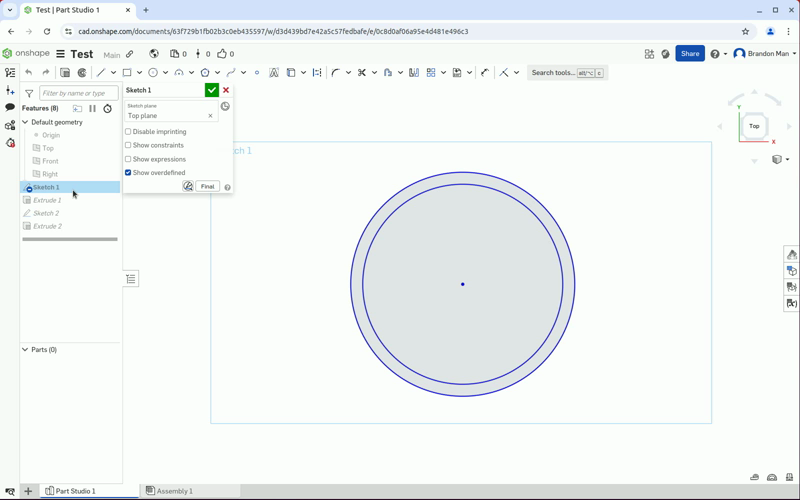
mouse_move(229, 92)
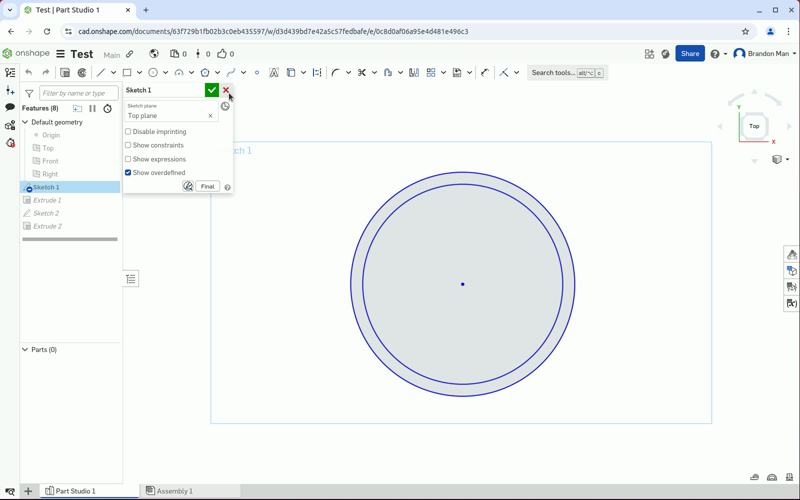
click(229, 92)
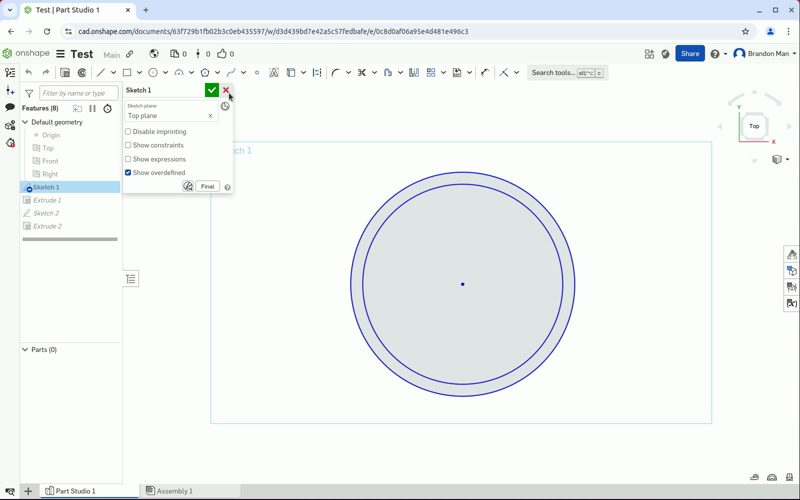
key(shift+s)
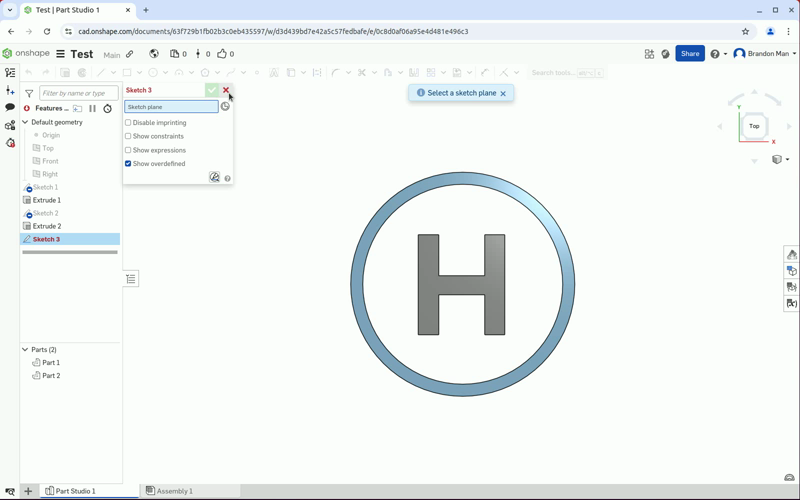
mouse_move(73, 150)
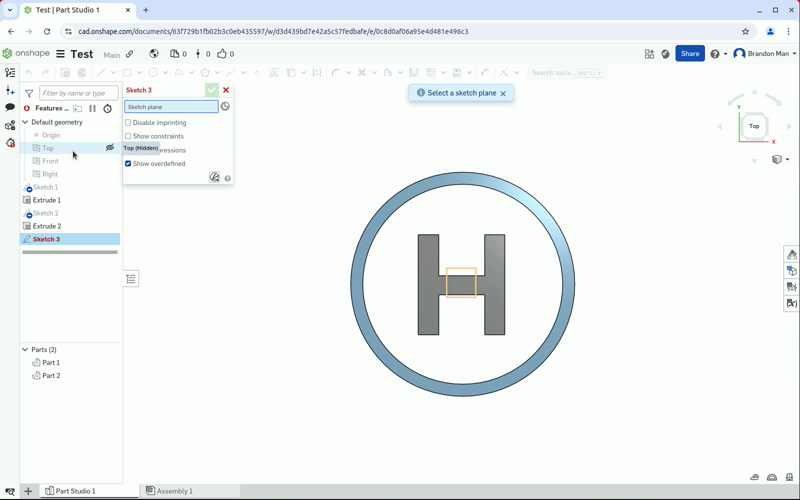
click(73, 150)
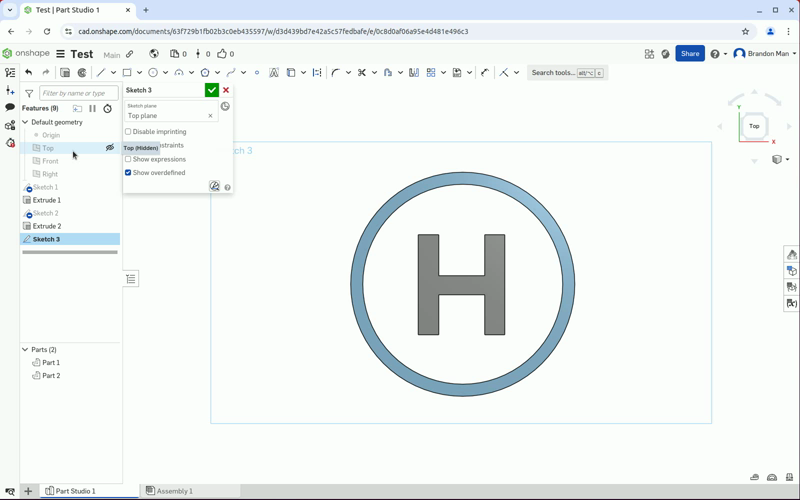
mouse_move(73, 352)
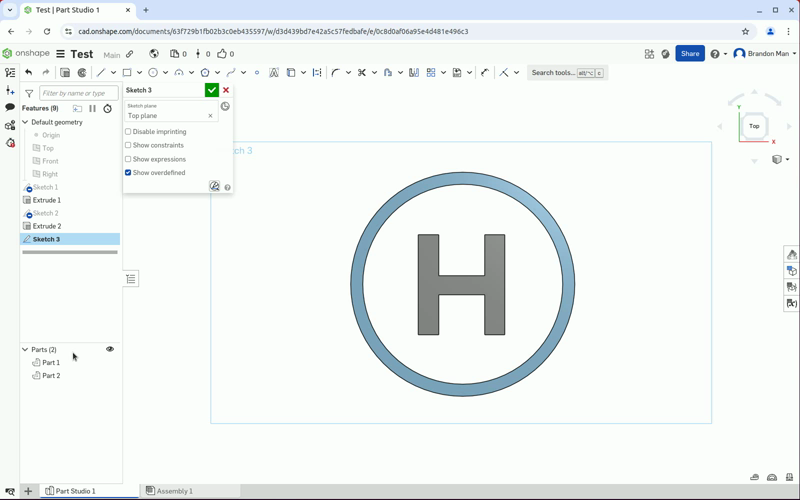
key(y)
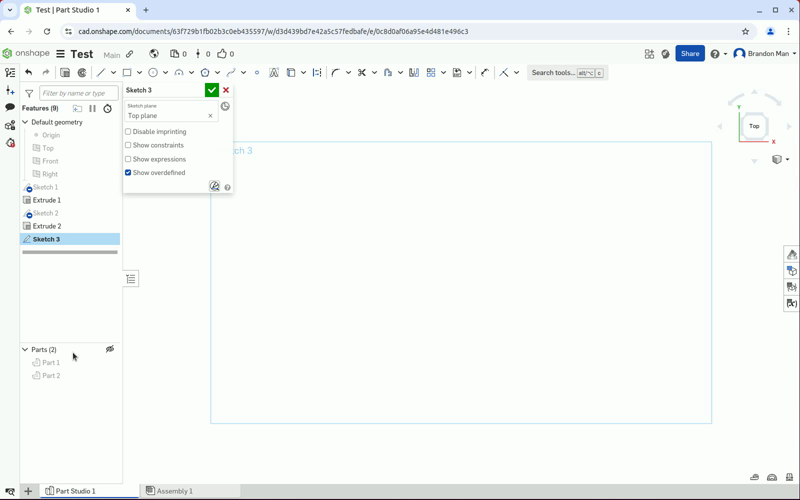
key(l)
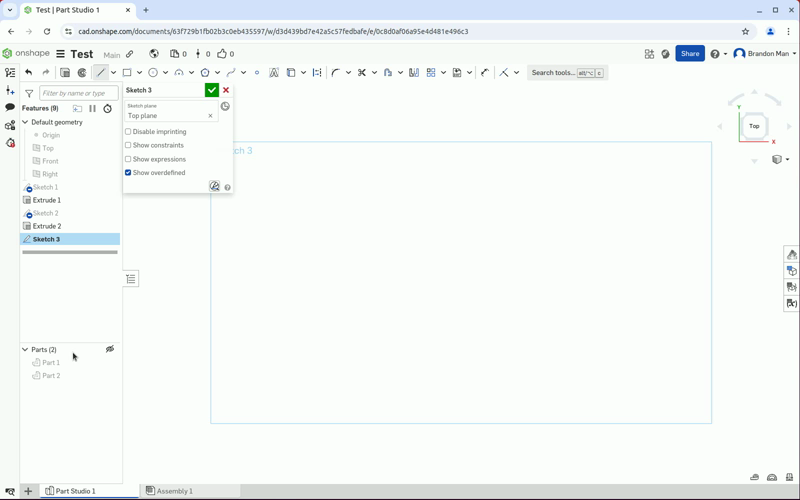
key_down(shift)
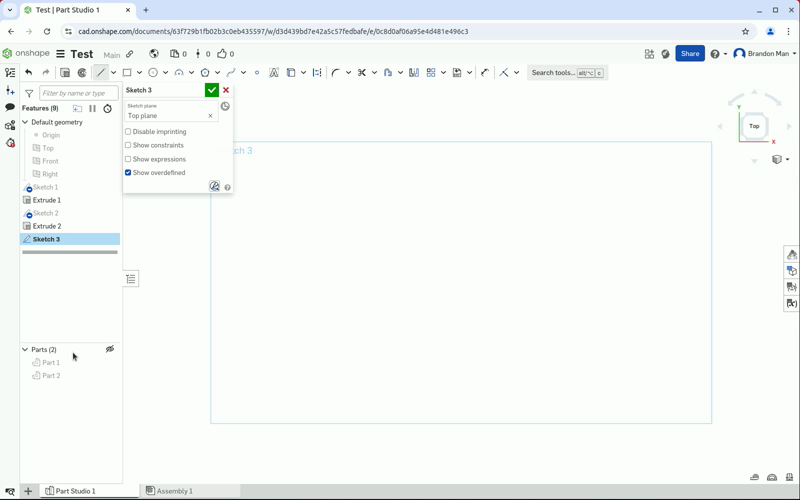
mouse_move(513, 293)
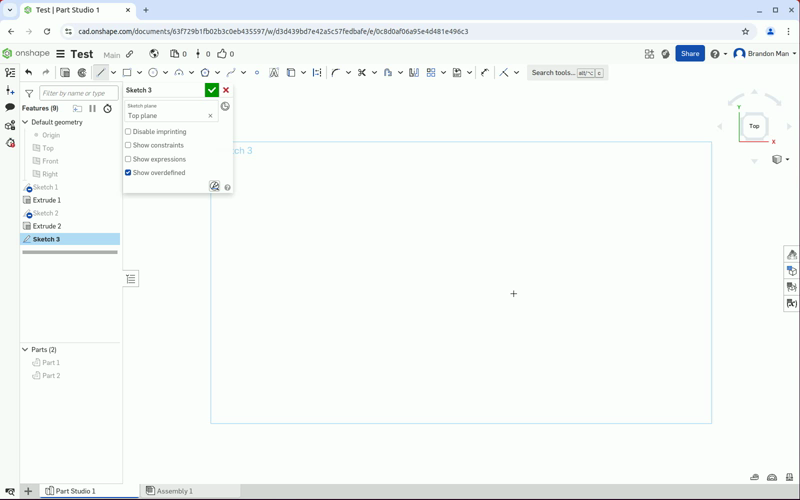
click(513, 293)
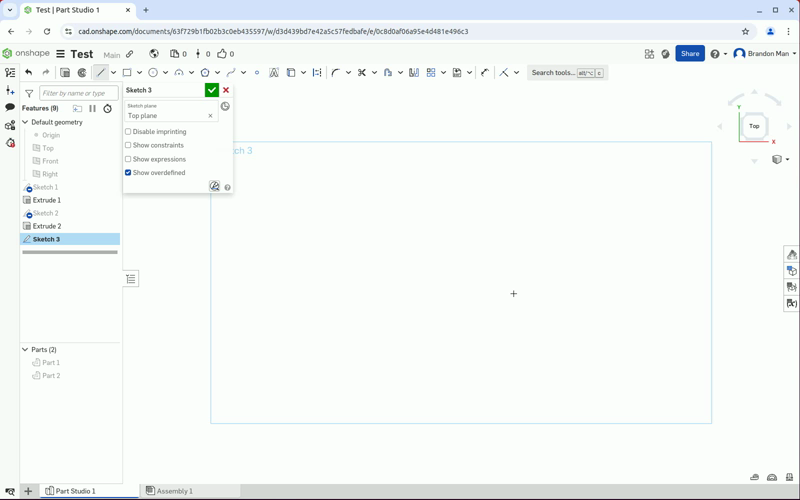
key_up(shift)
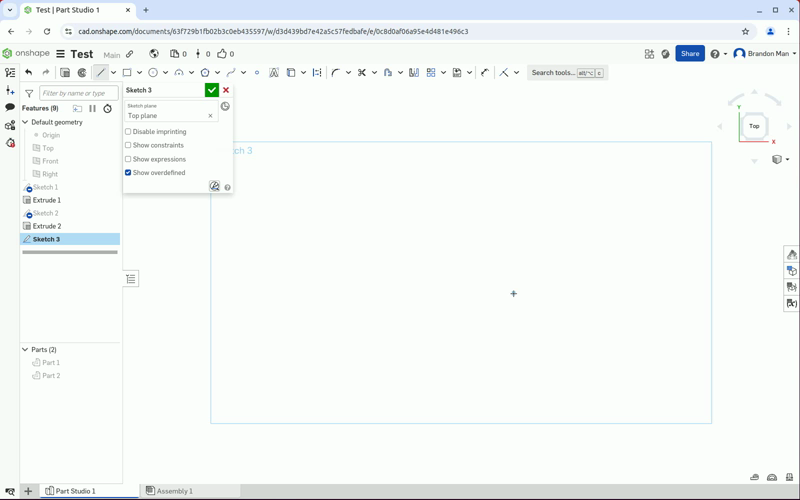
key_down(shift)
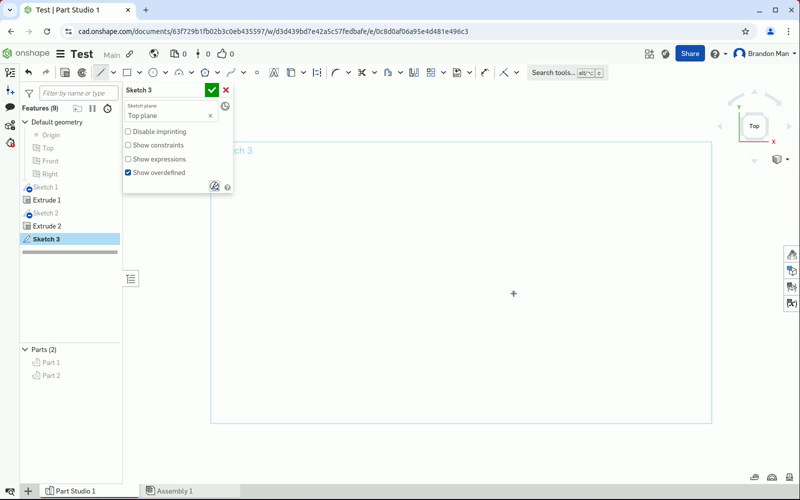
mouse_move(543, 293)
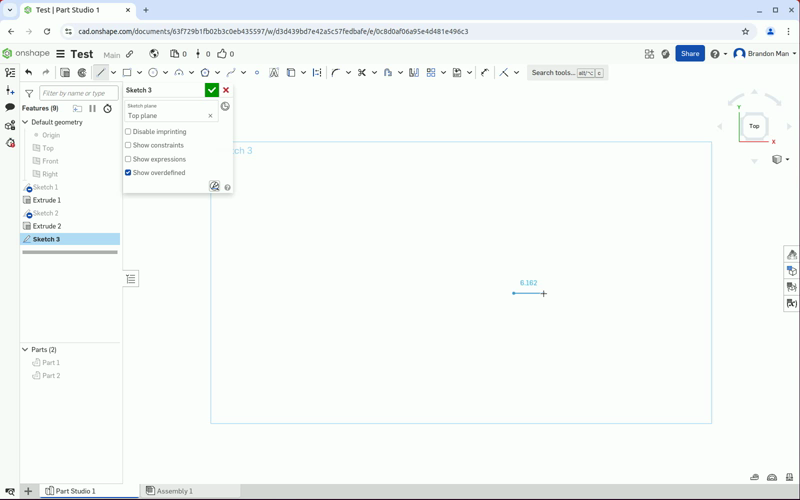
mouse_move(562, 293)
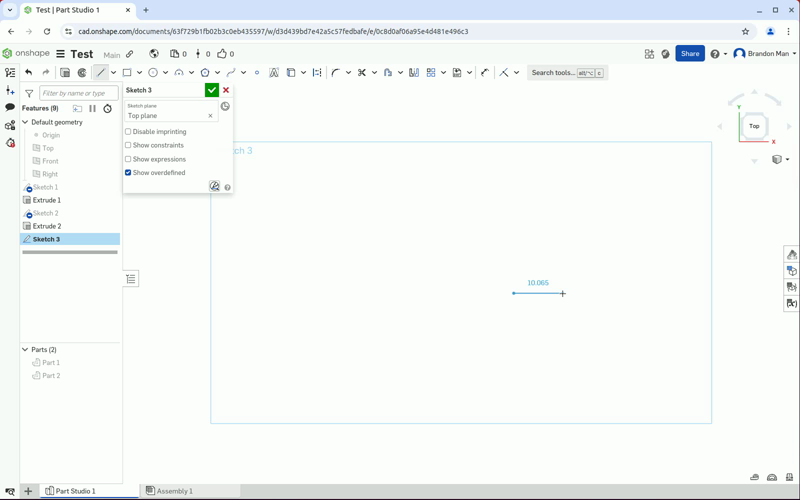
click(562, 293)
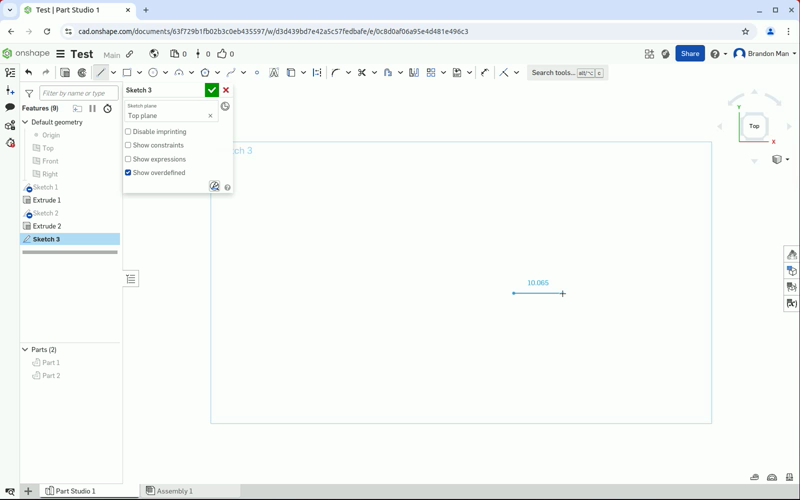
key_up(shift)
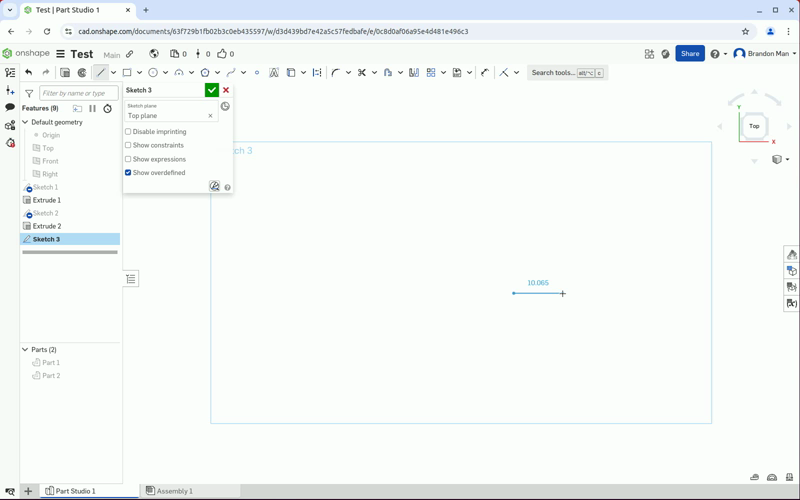
key(esc)
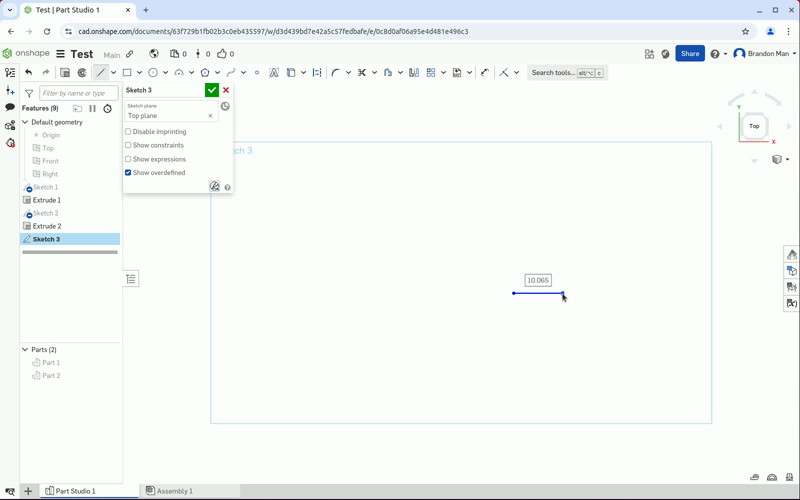
key(a)
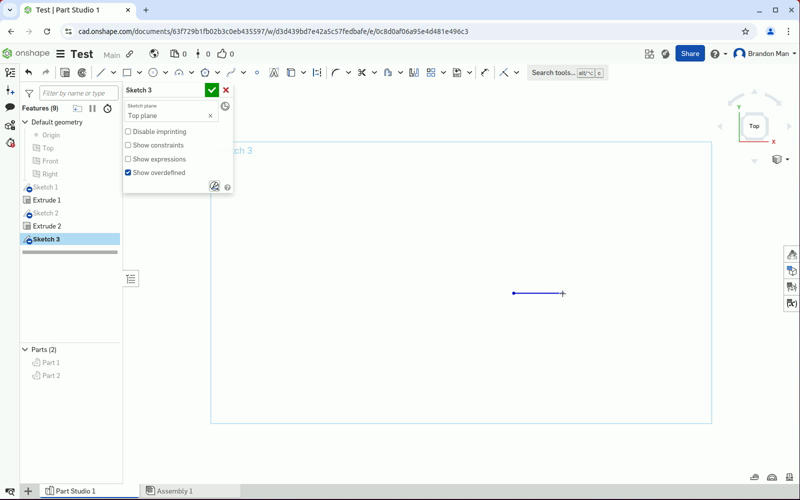
mouse_move(562, 293)
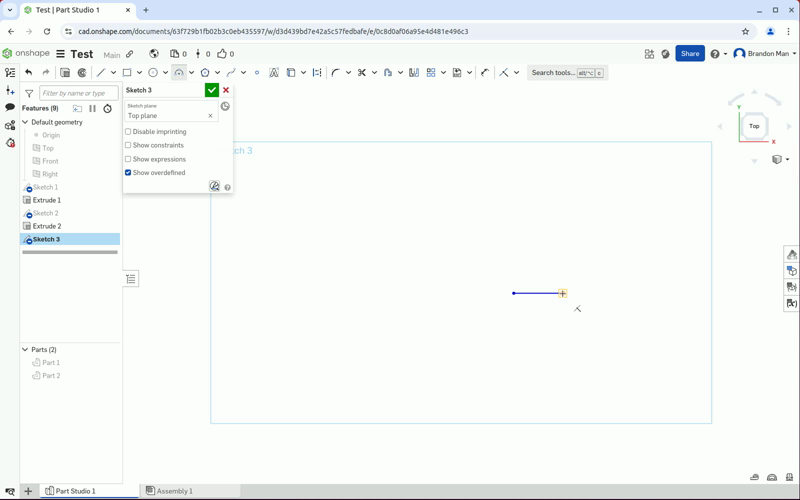
click(562, 293)
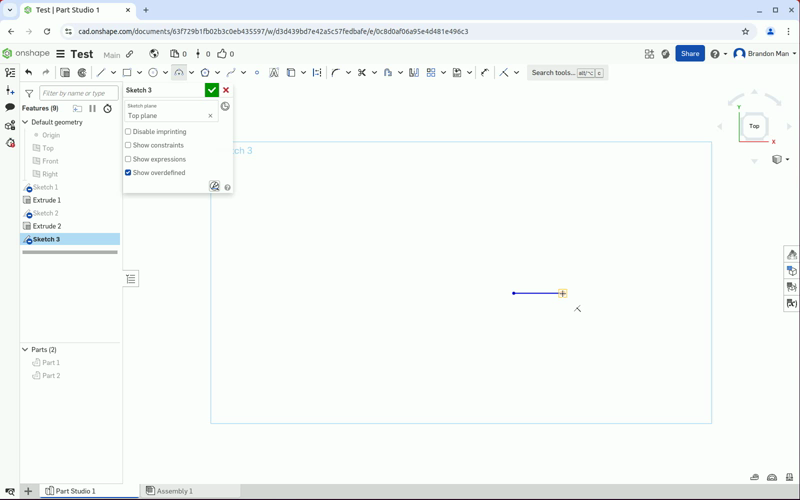
key_down(shift)
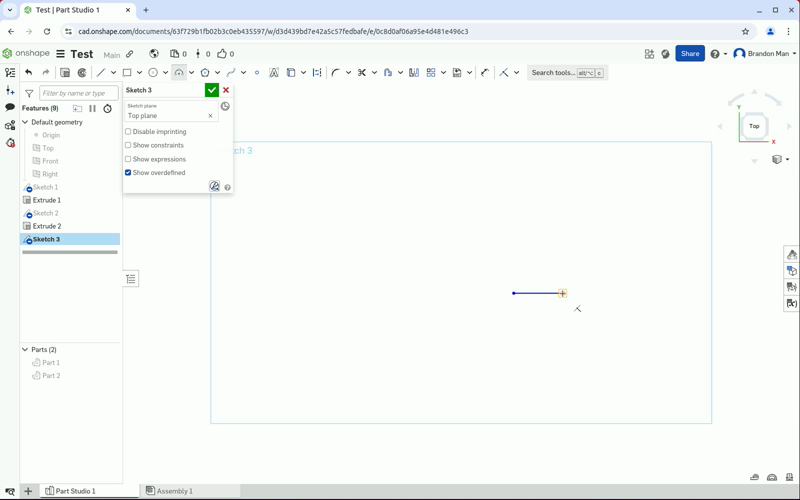
mouse_move(562, 275)
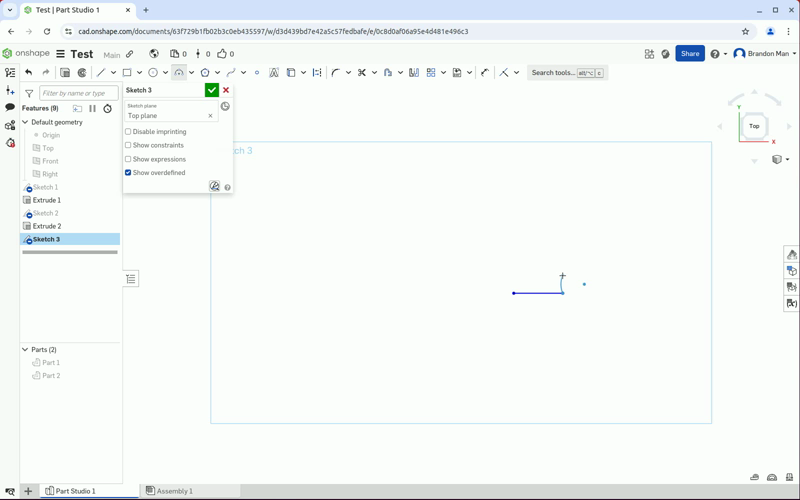
click(562, 275)
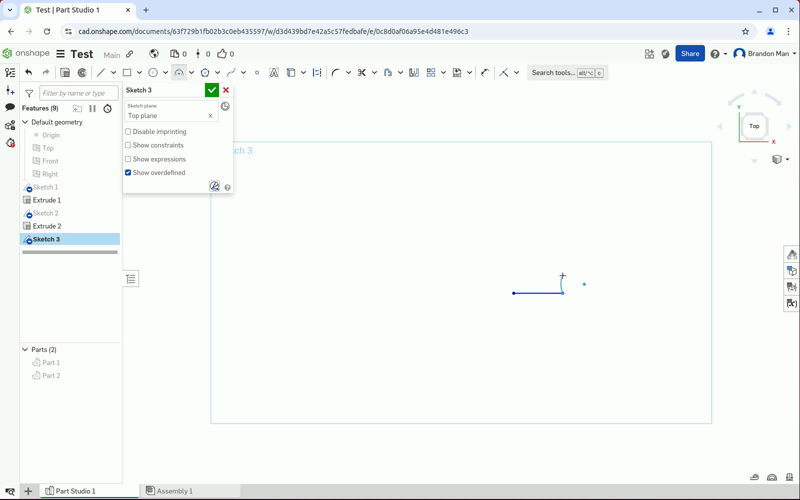
mouse_move(563, 284)
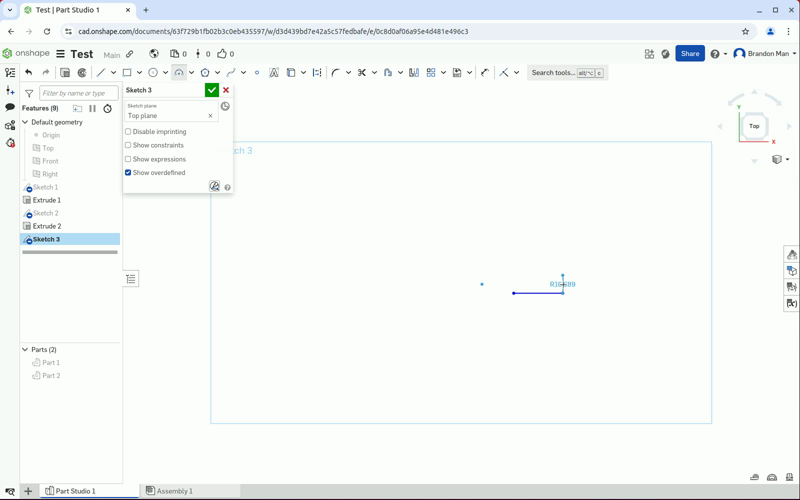
click(563, 284)
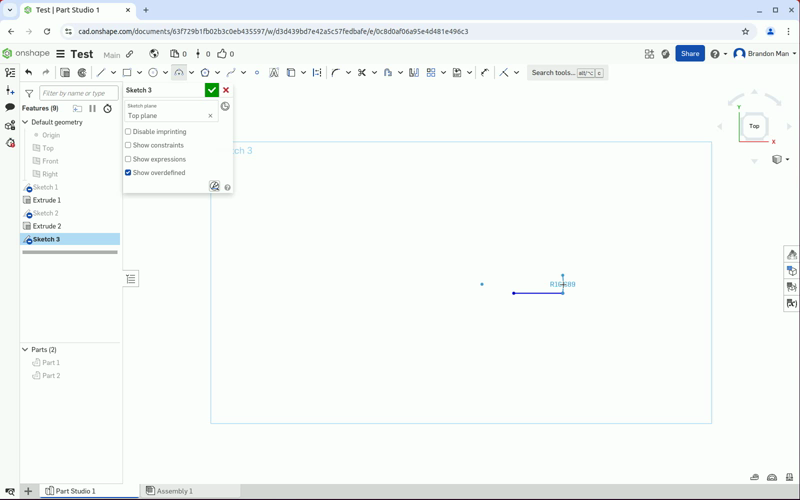
key_up(shift)
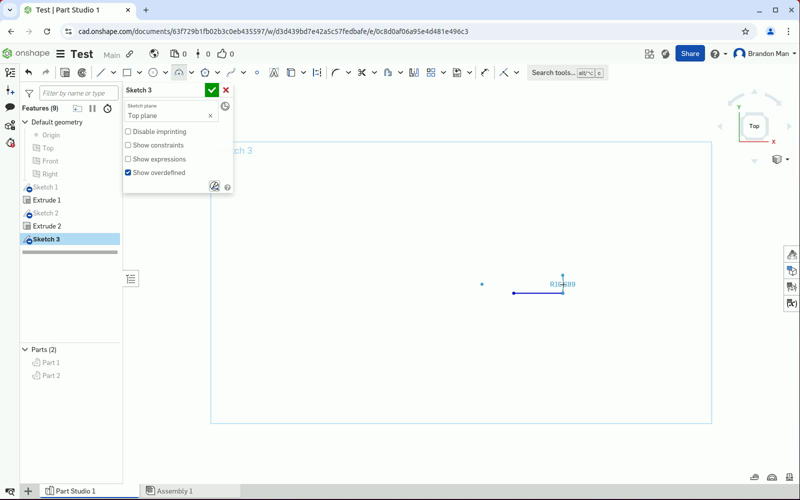
key(esc)
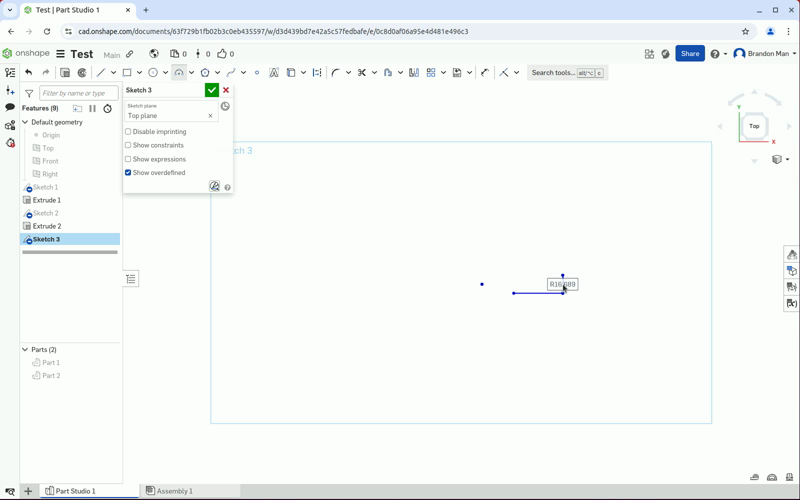
key(l)
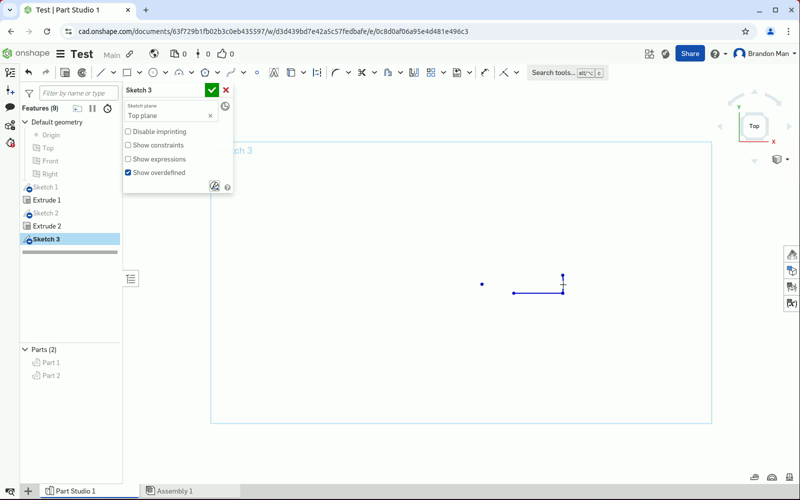
mouse_move(562, 275)
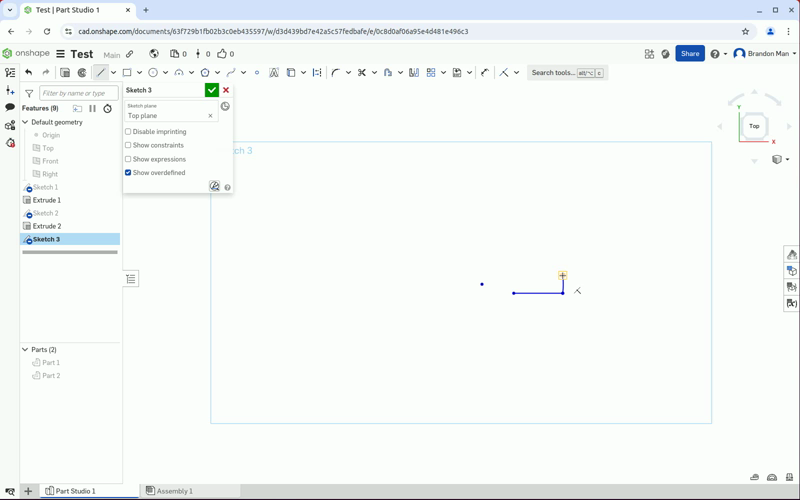
click(562, 275)
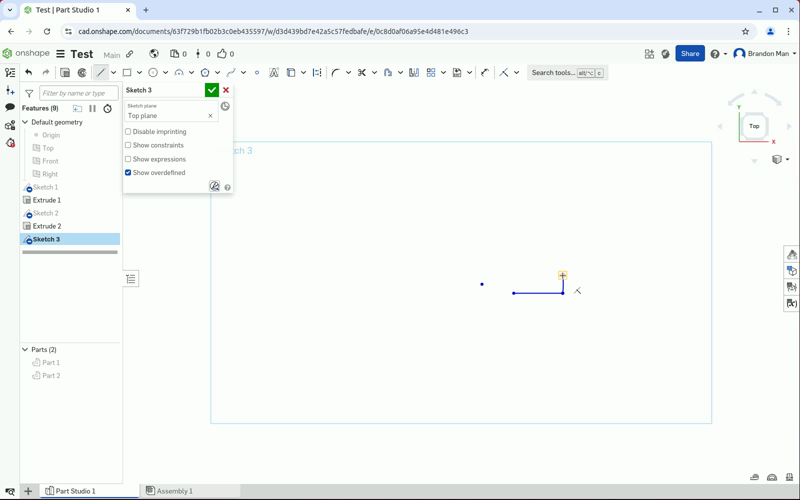
key_down(shift)
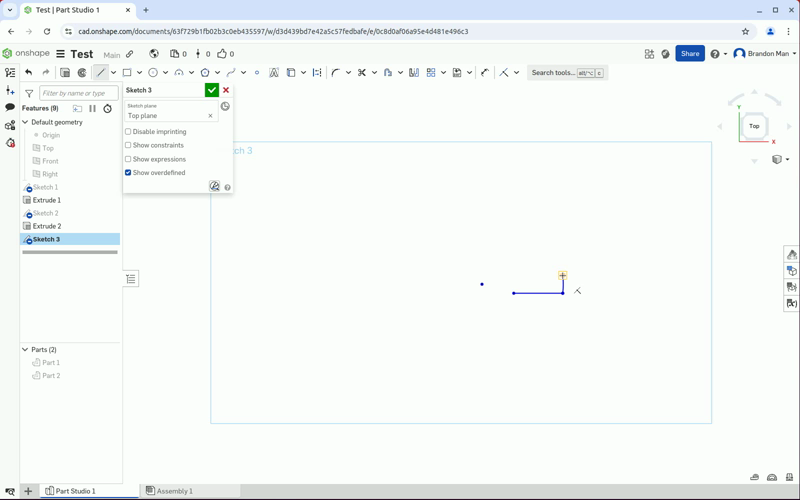
mouse_move(589, 275)
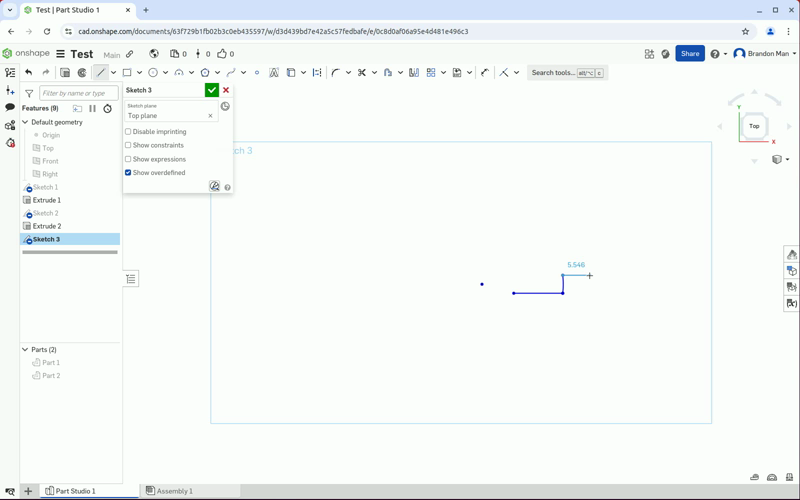
mouse_move(513, 275)
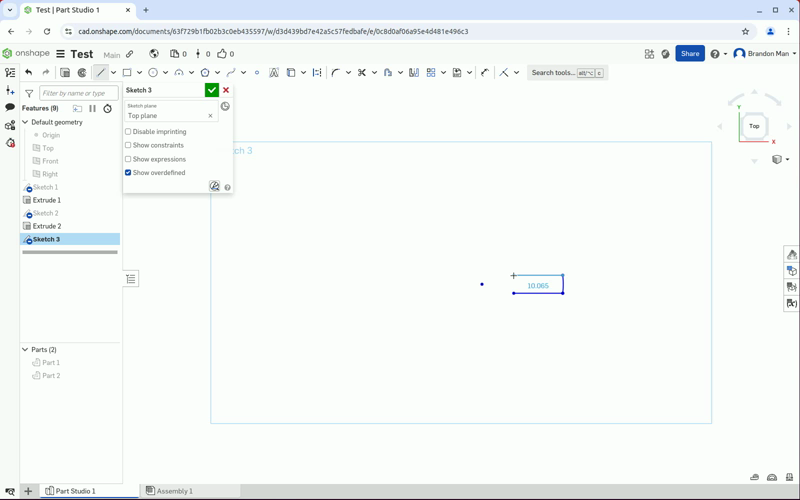
click(513, 275)
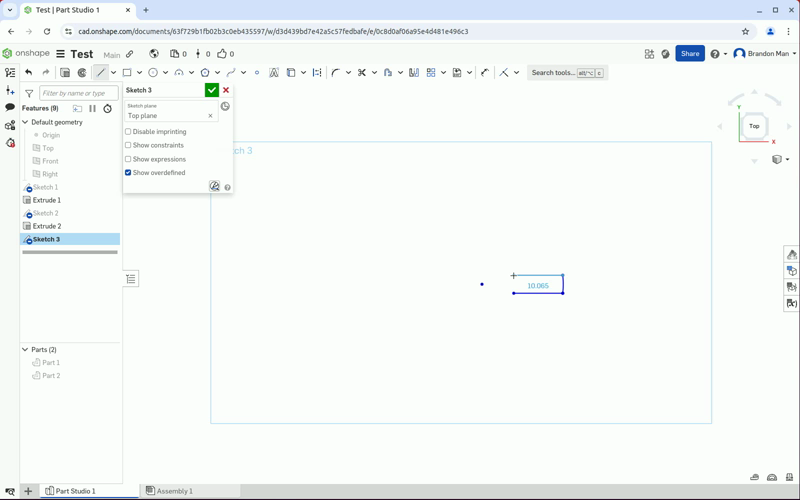
key_up(shift)
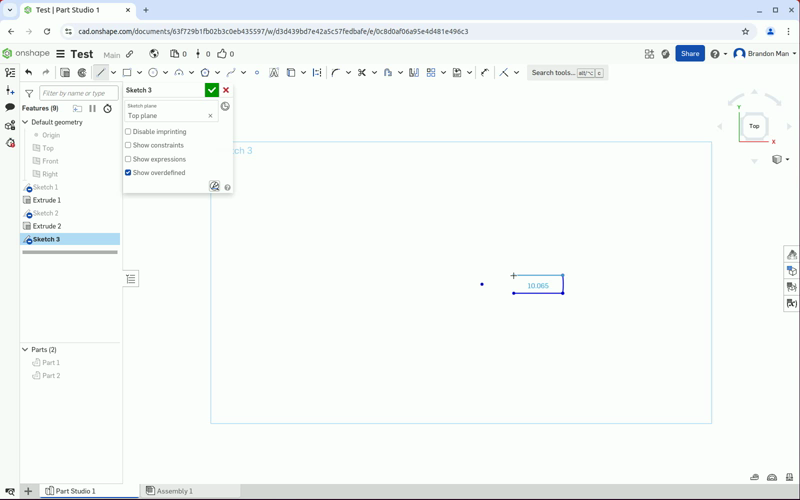
mouse_move(543, 275)
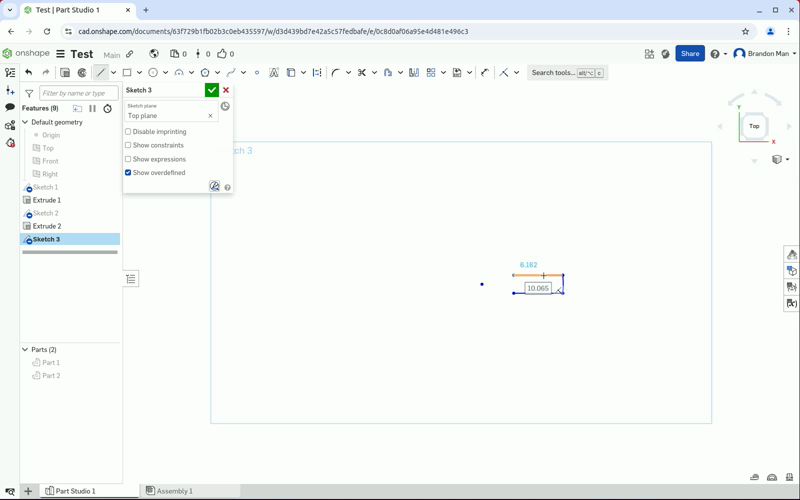
key_down(shift)
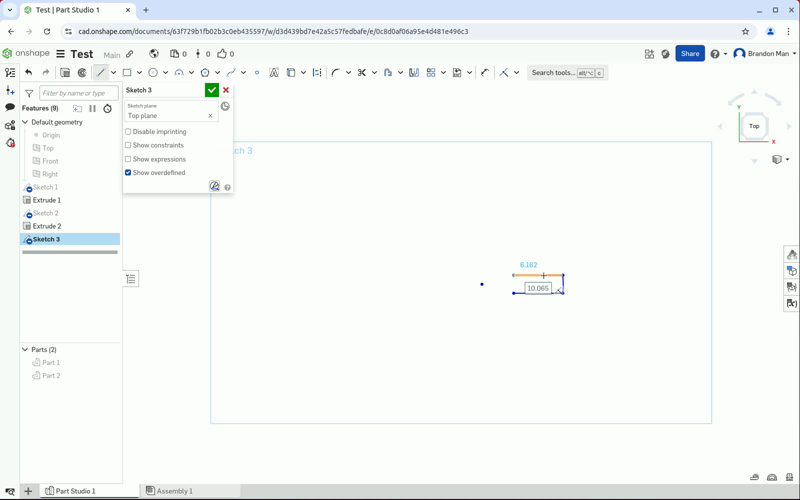
mouse_move(513, 293)
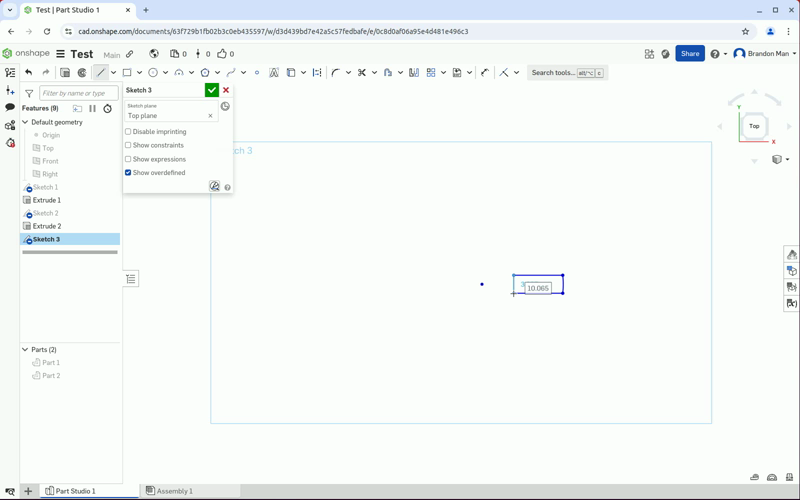
key_up(shift)
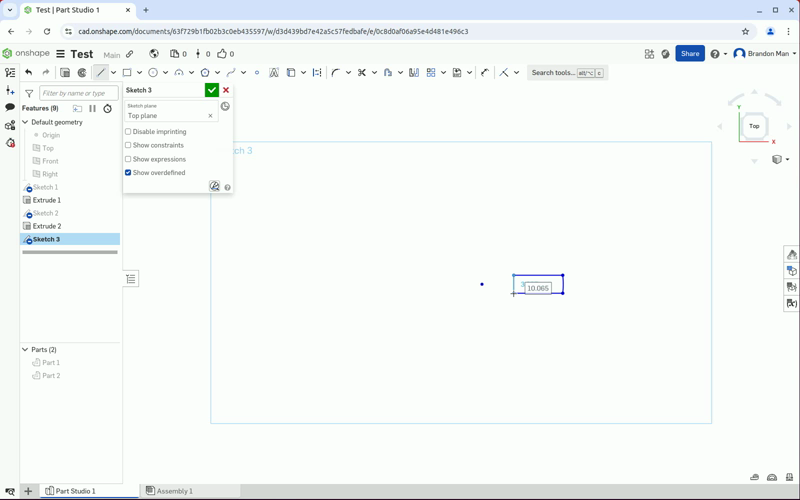
click(513, 293)
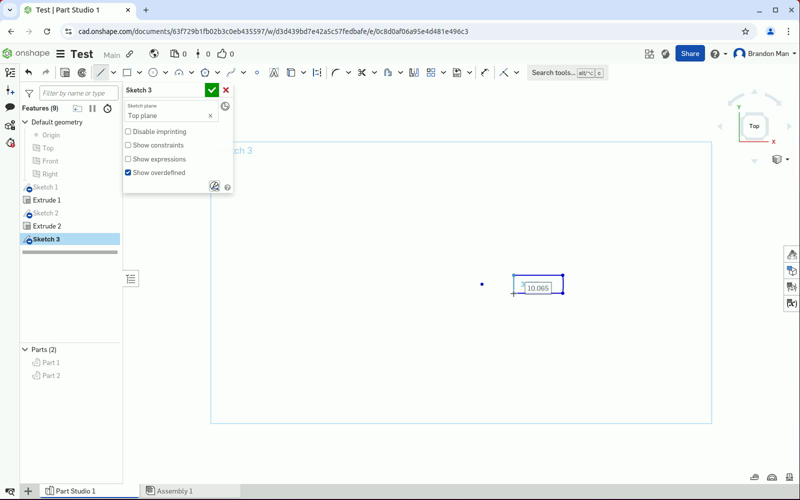
key(esc)
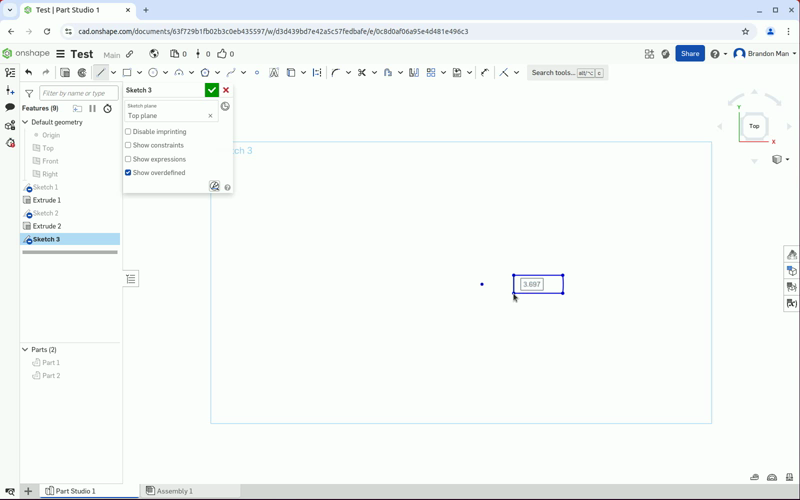
mouse_move(547, 292)
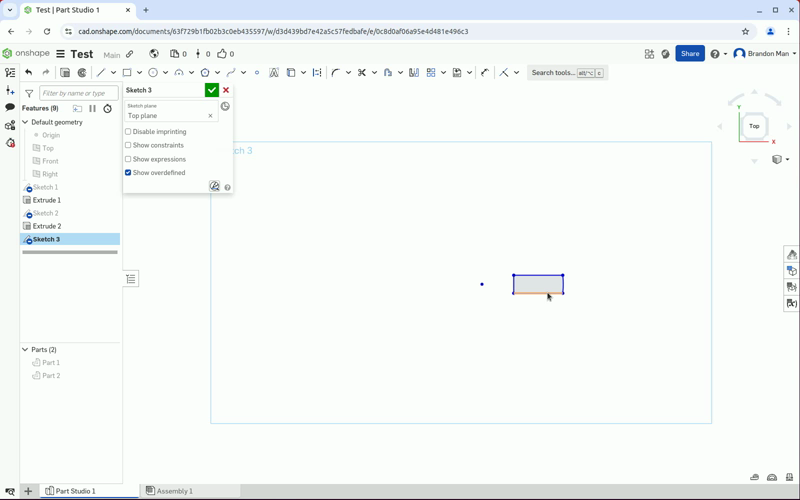
scroll(6)
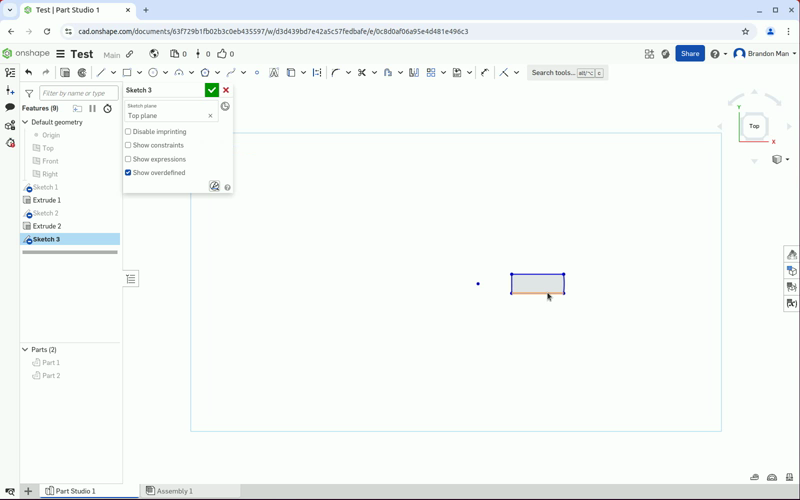
scroll(6)
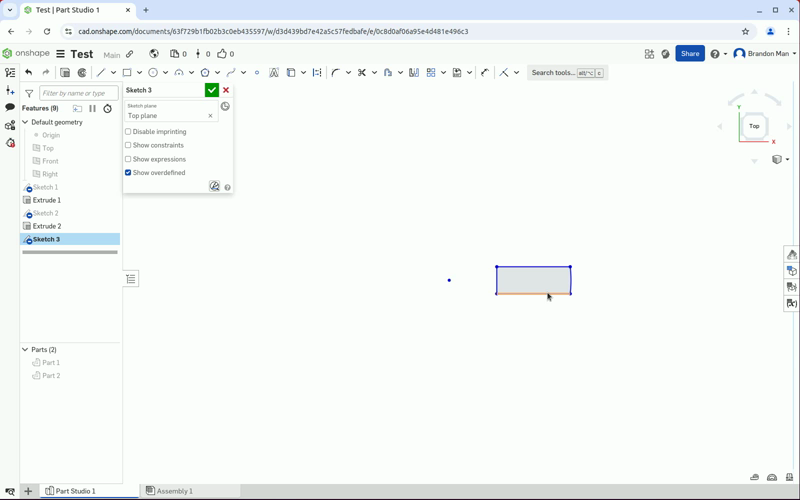
scroll(6)
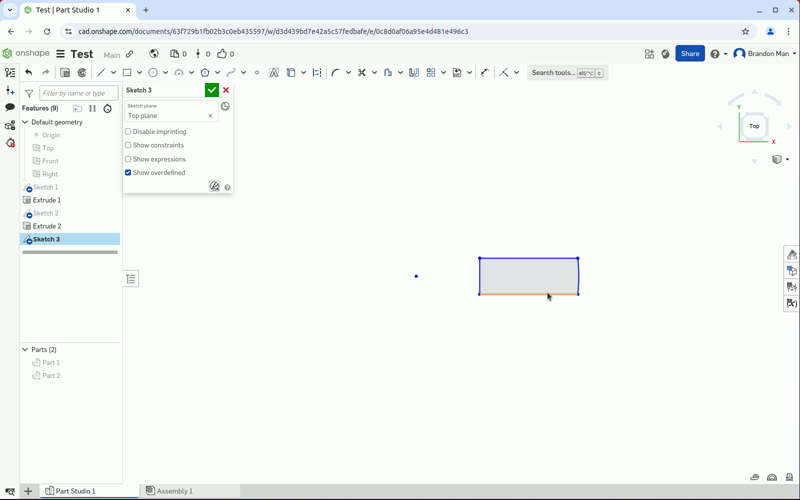
scroll(6)
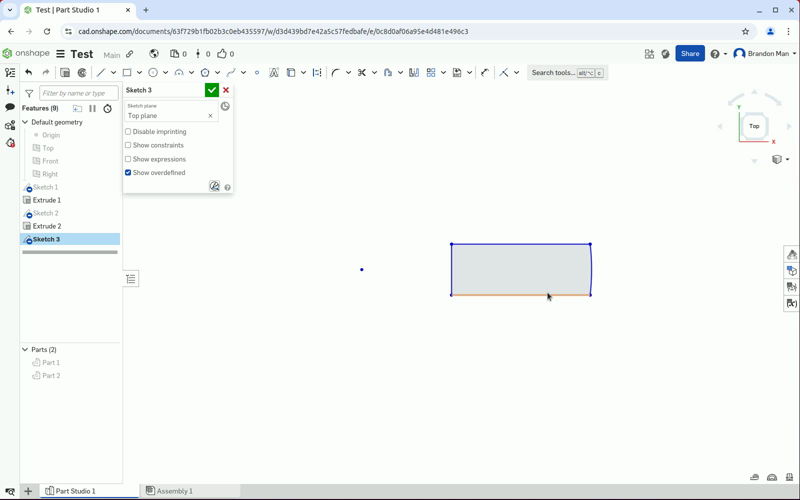
scroll(6)
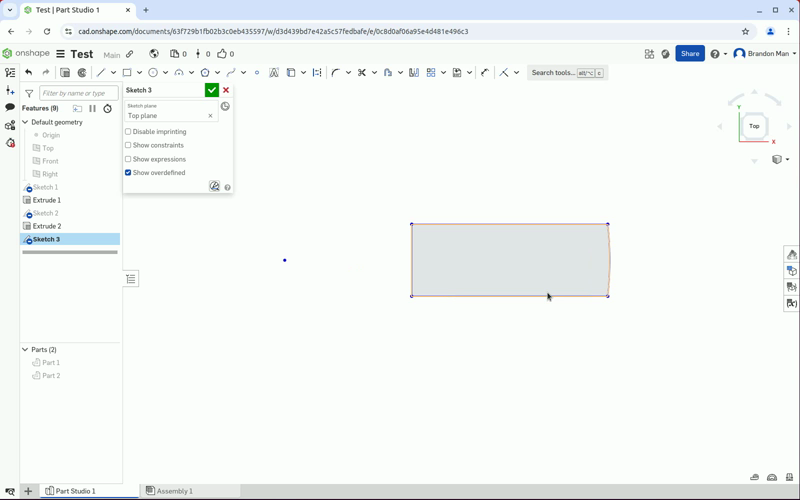
scroll(6)
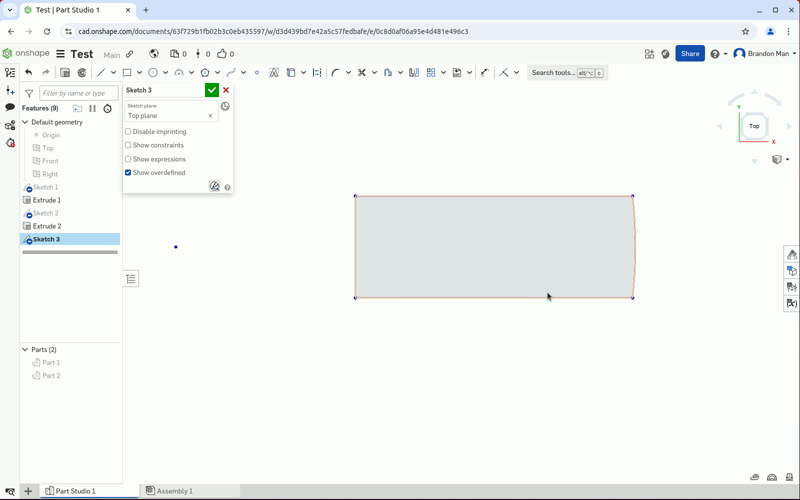
scroll(6)
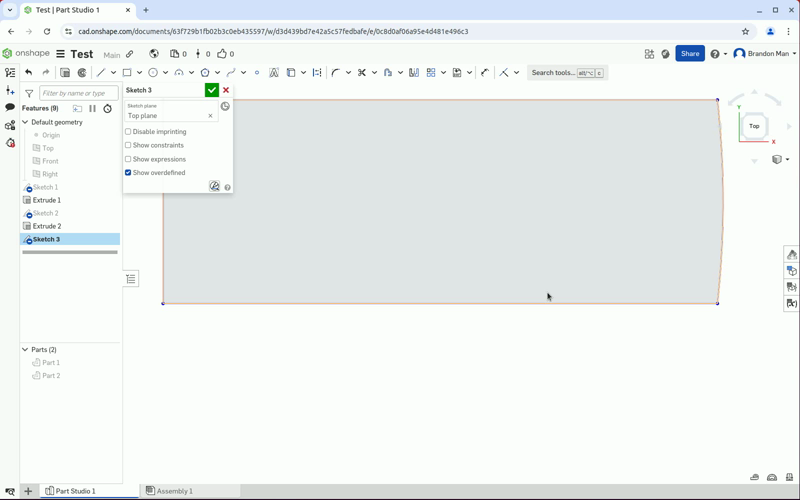
click(547, 292)
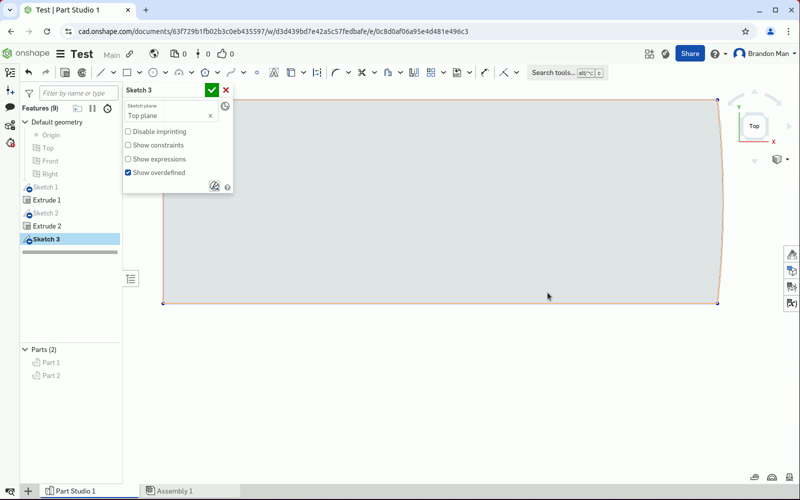
scroll(-6)
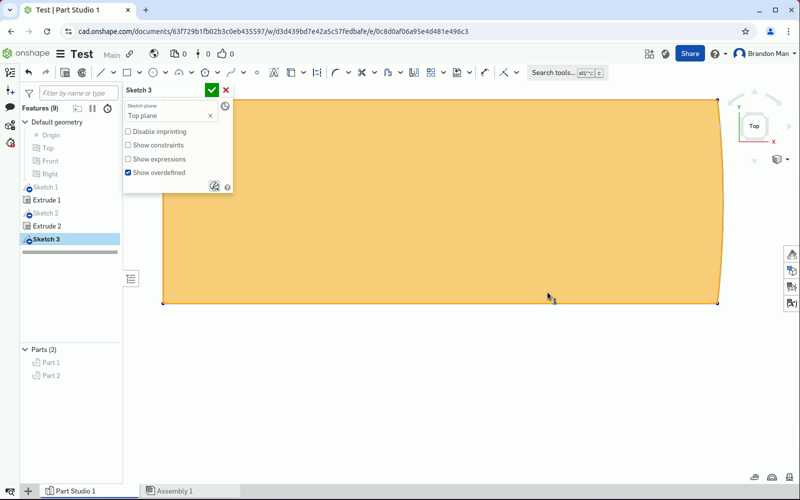
scroll(-6)
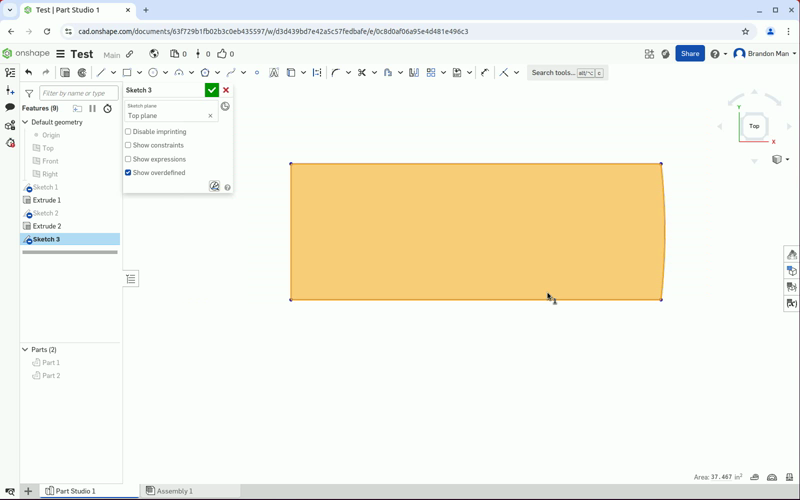
scroll(-6)
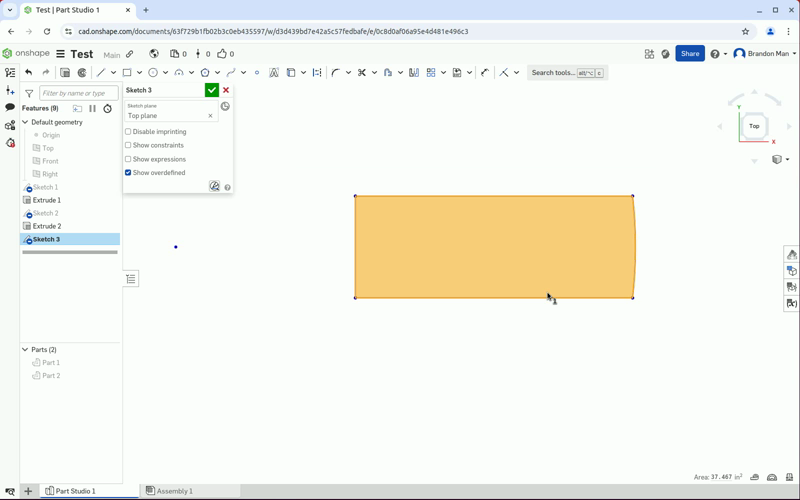
scroll(-6)
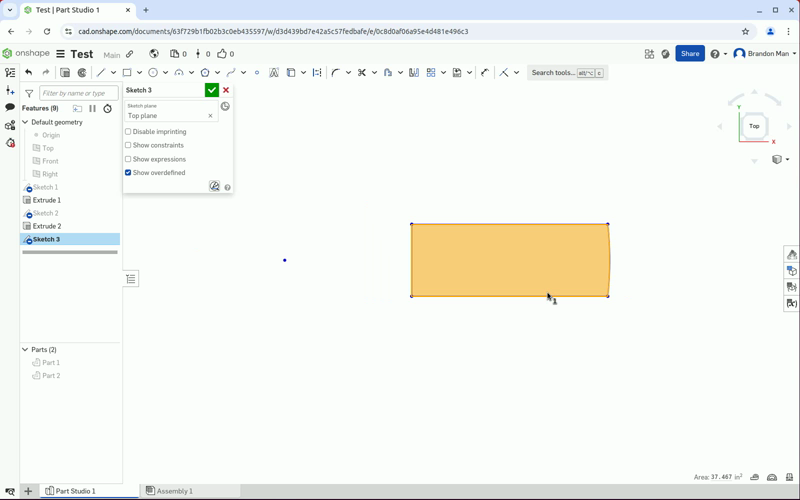
scroll(-6)
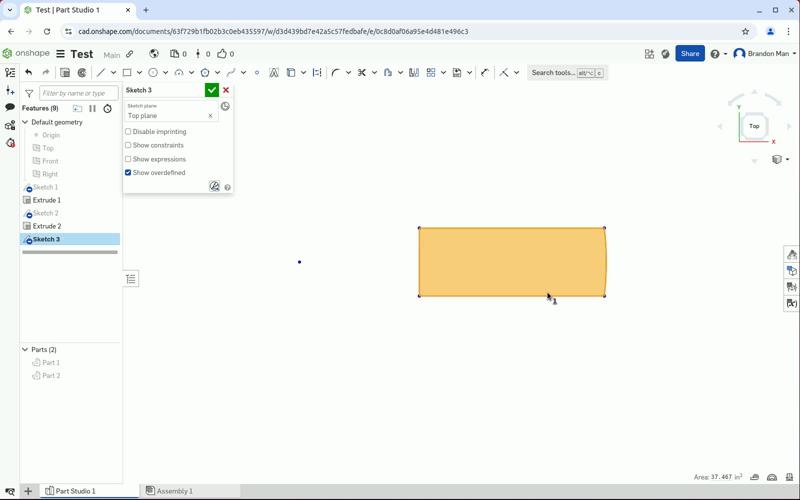
scroll(-6)
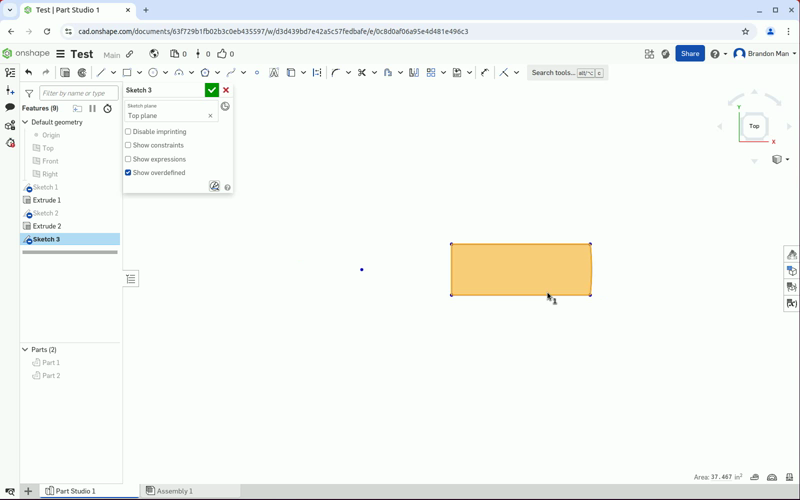
scroll(-6)
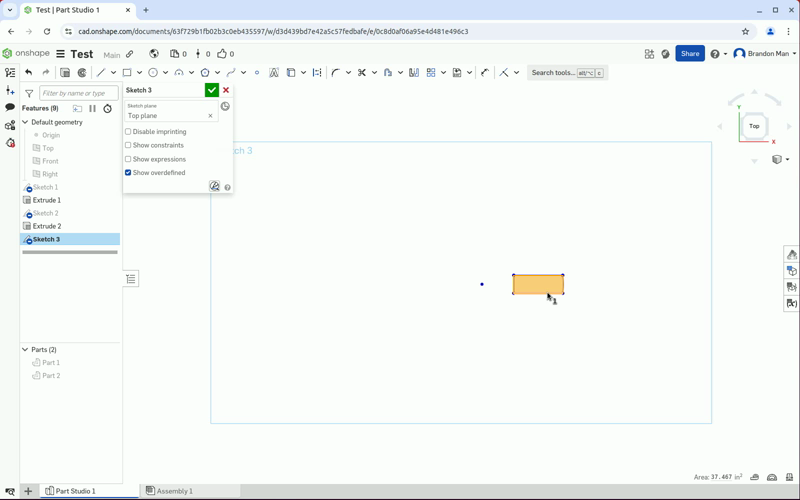
mouse_move(73, 352)
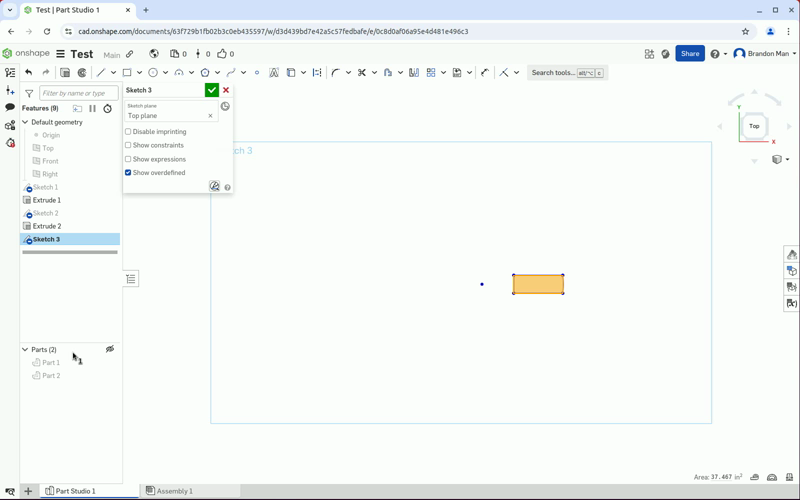
key(shift+y)
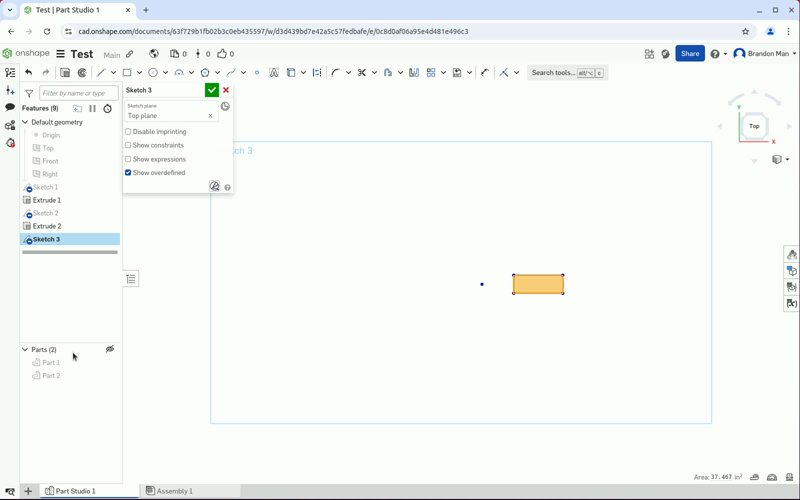
key(shift+e)
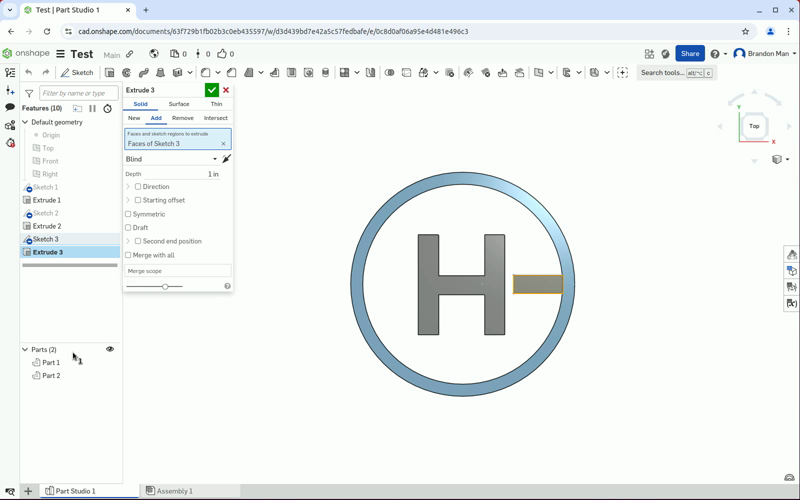
mouse_move(143, 106)
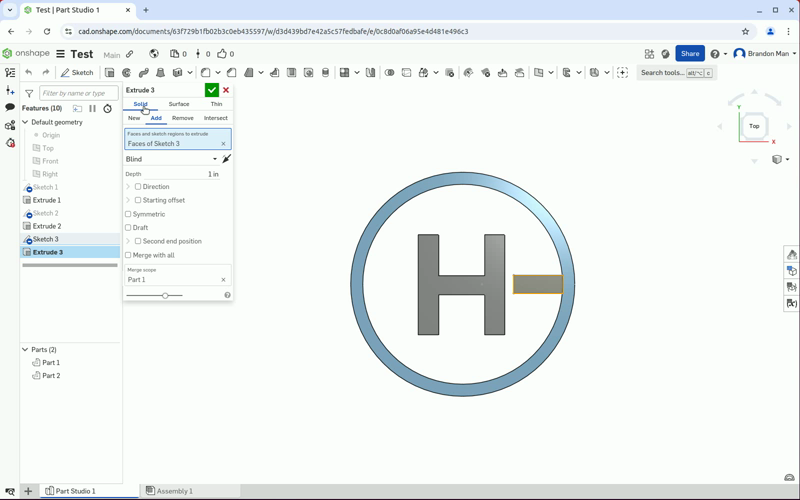
click(143, 106)
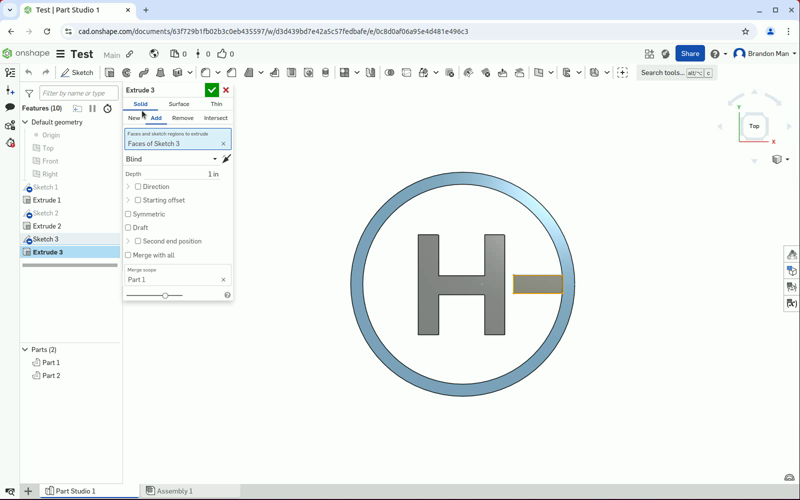
mouse_move(137, 120)
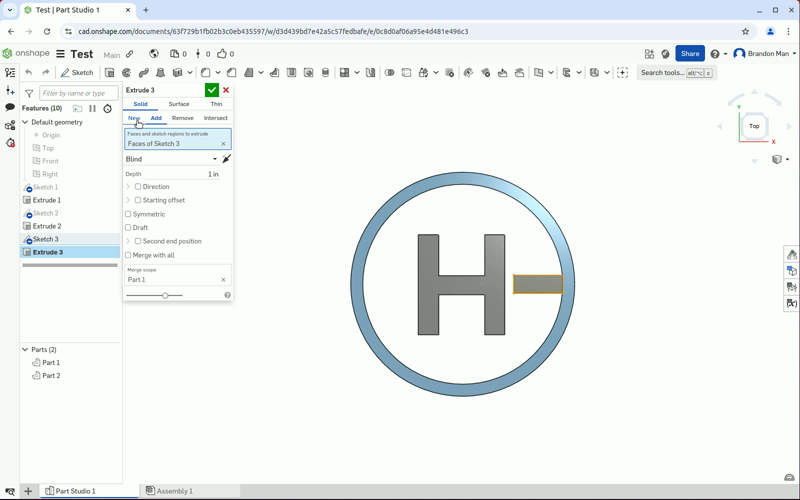
click(137, 120)
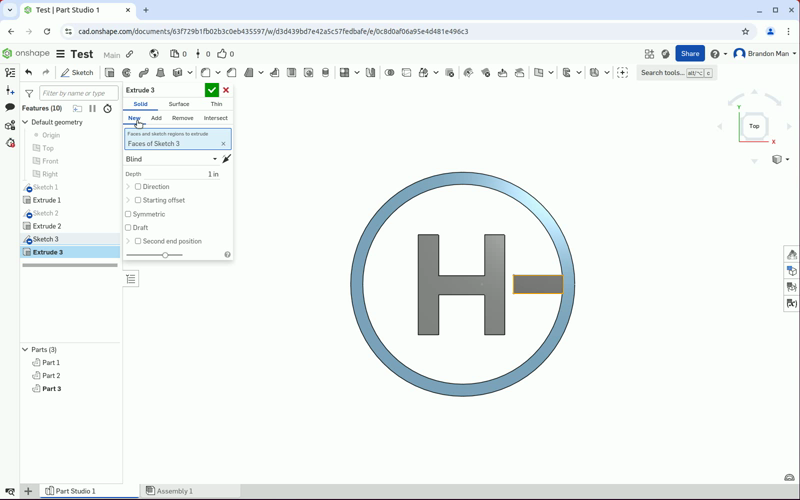
key(tab, 4)
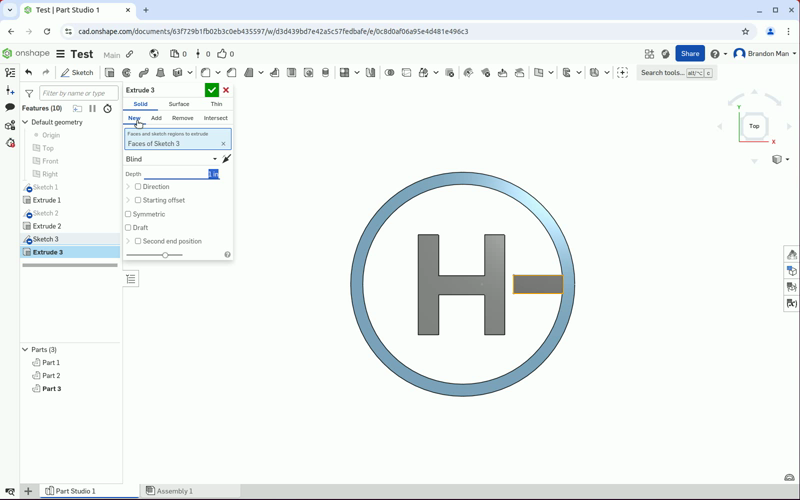
text(6.981)
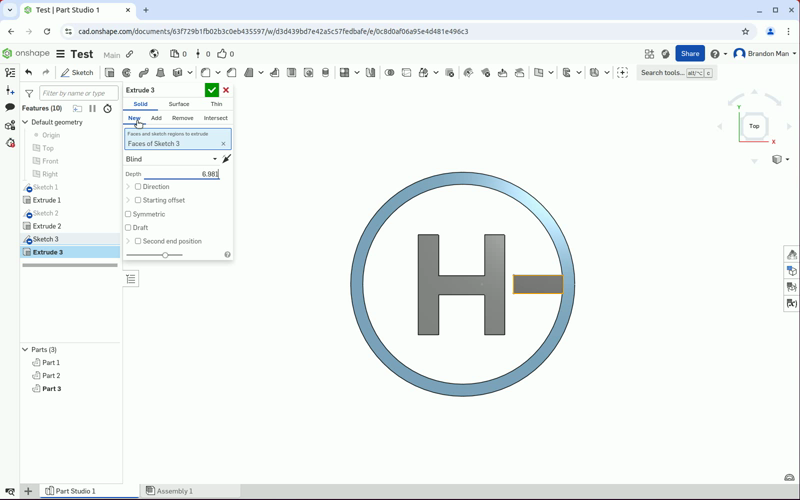
key(enter)
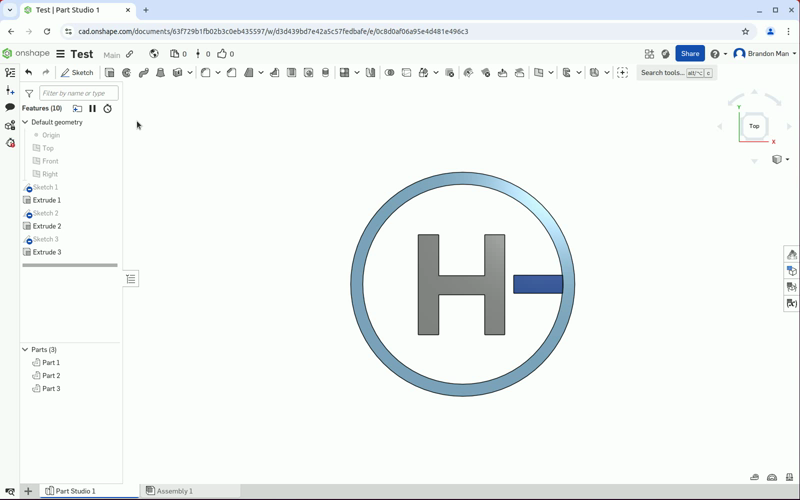
key(shift+h)
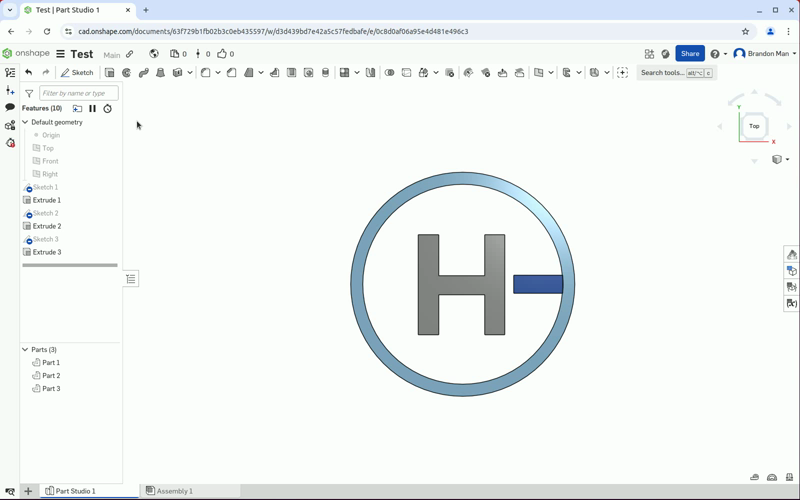
key(shift+h)
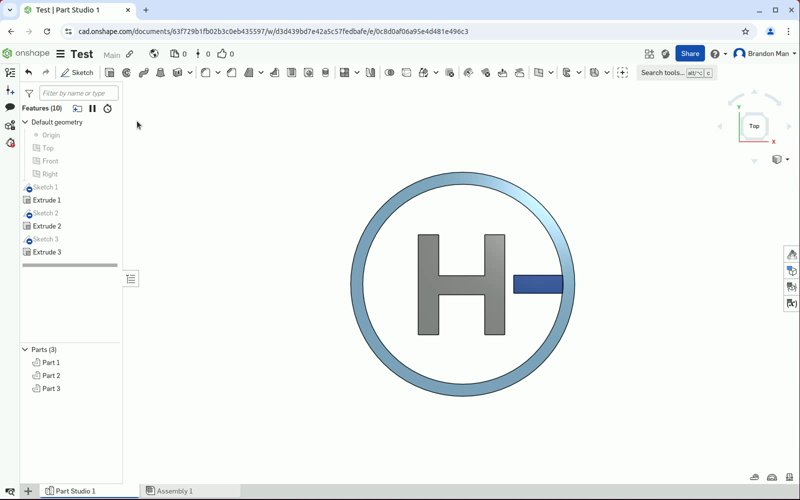
mouse_move(73, 189)
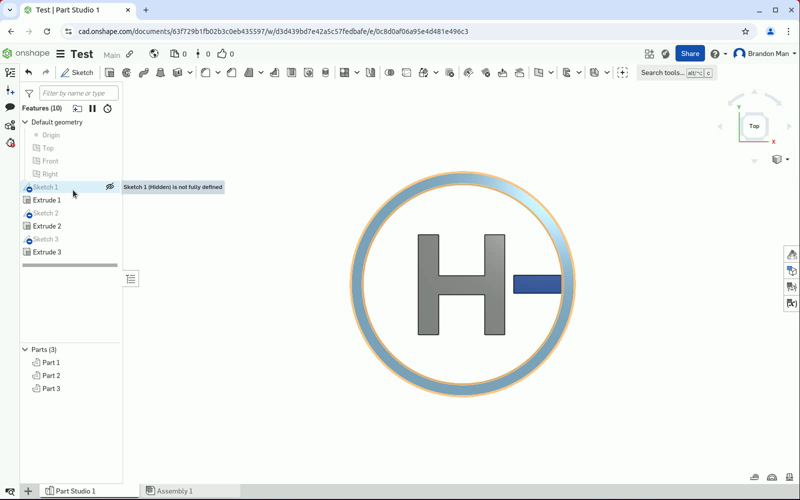
click(73, 189)
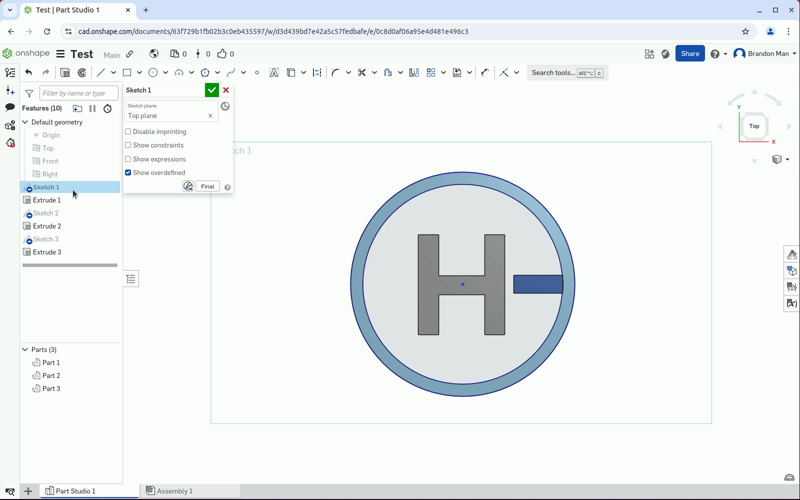
mouse_move(229, 92)
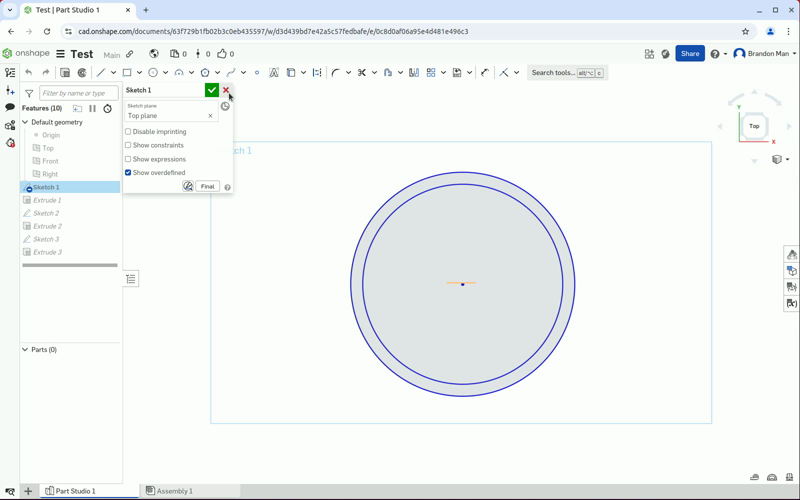
click(229, 92)
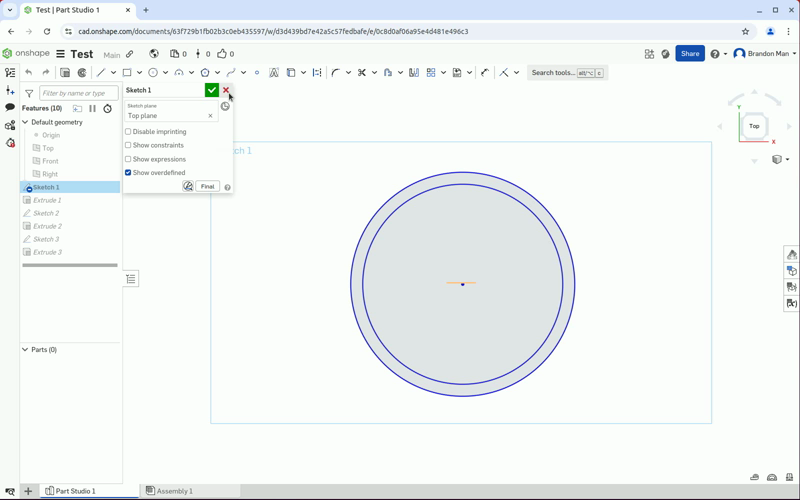
key(shift+s)
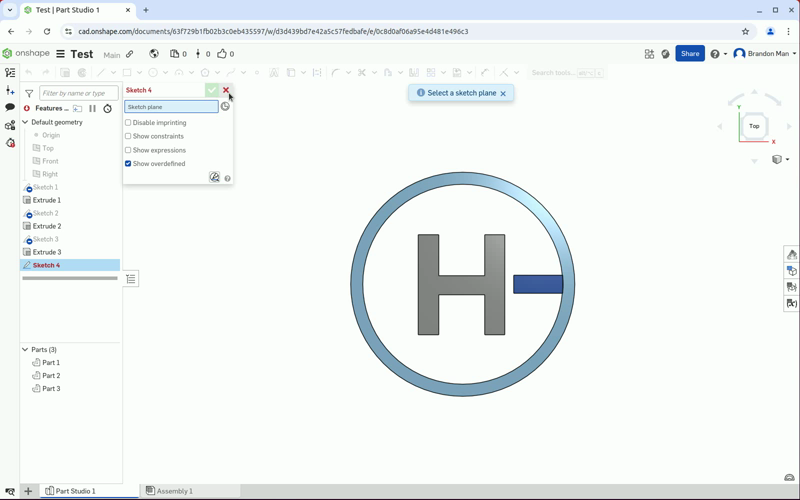
mouse_move(73, 150)
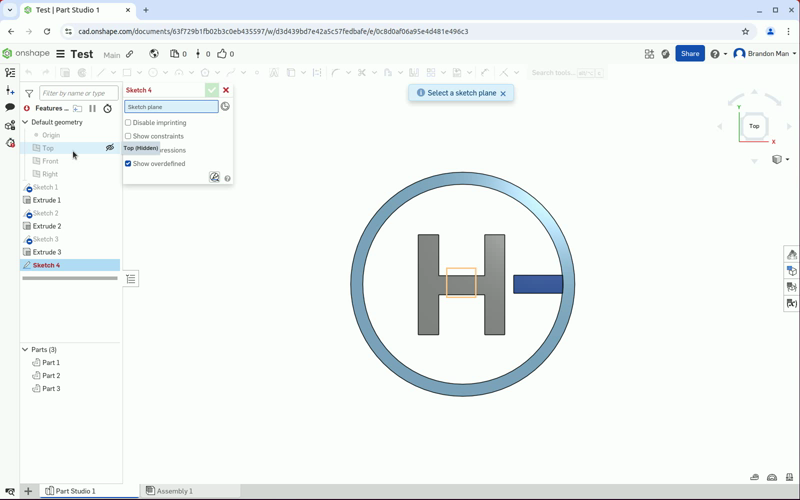
click(73, 150)
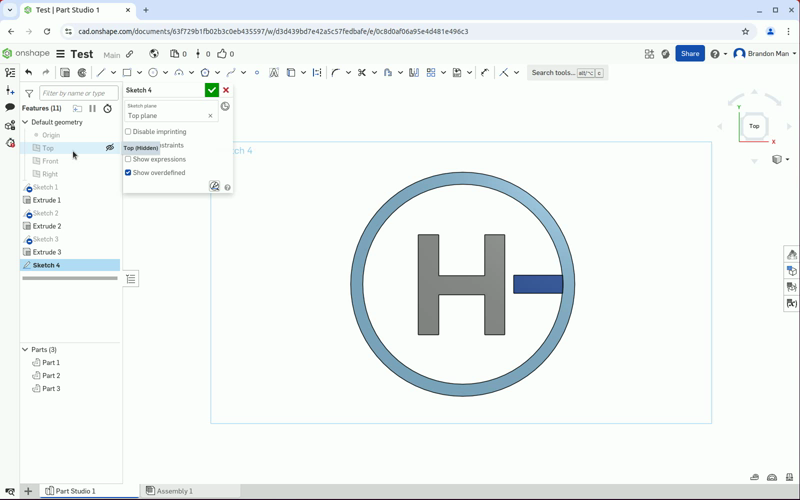
mouse_move(73, 352)
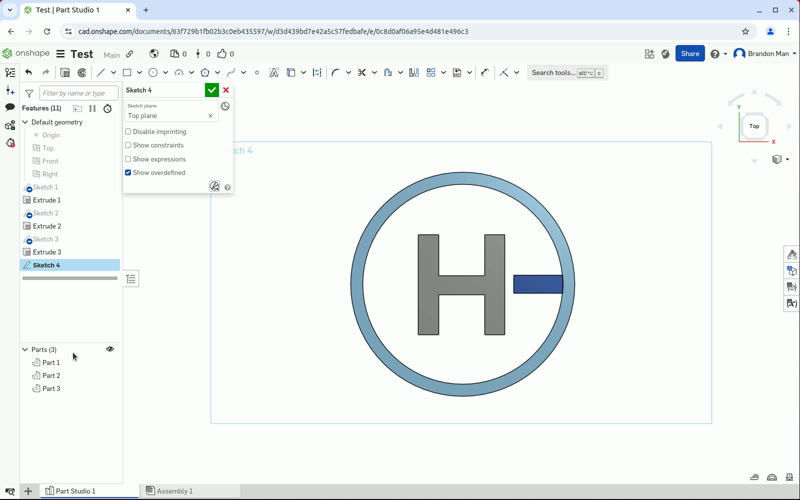
key(y)
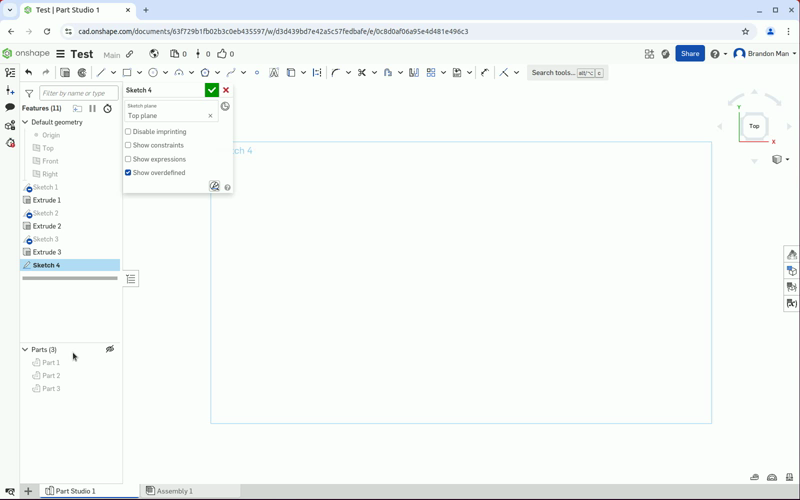
key(l)
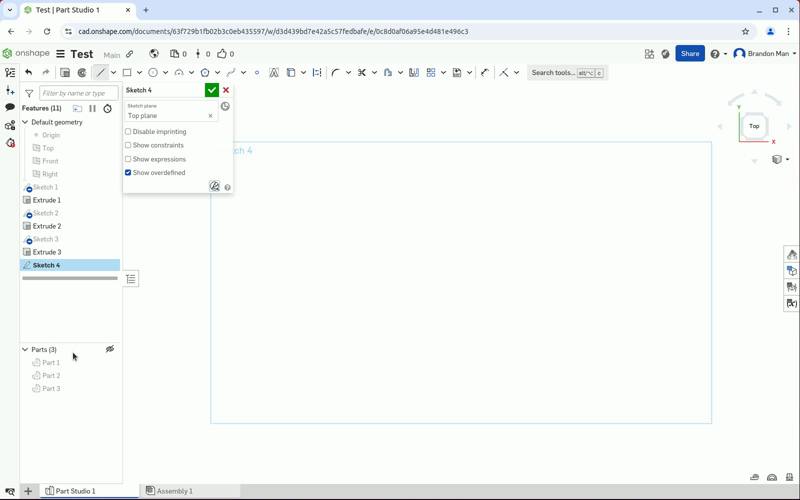
key_down(shift)
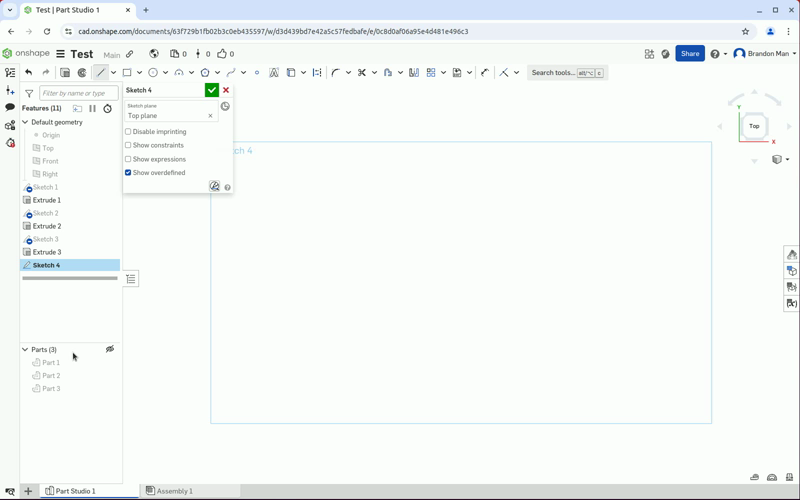
mouse_move(361, 293)
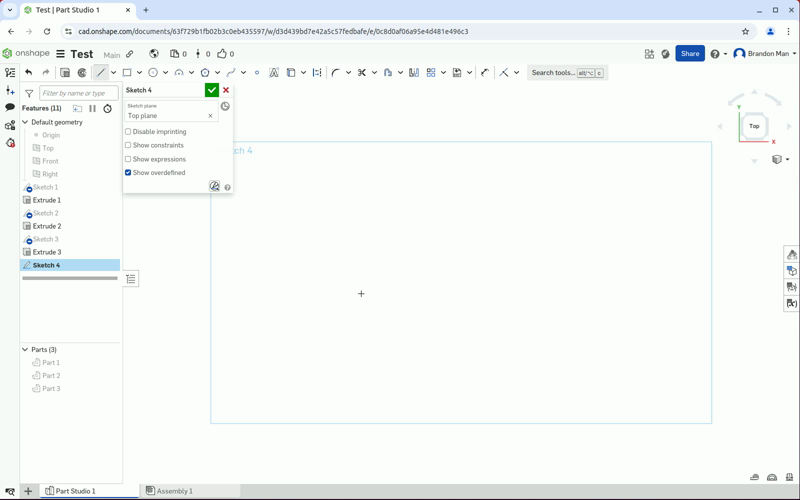
click(361, 293)
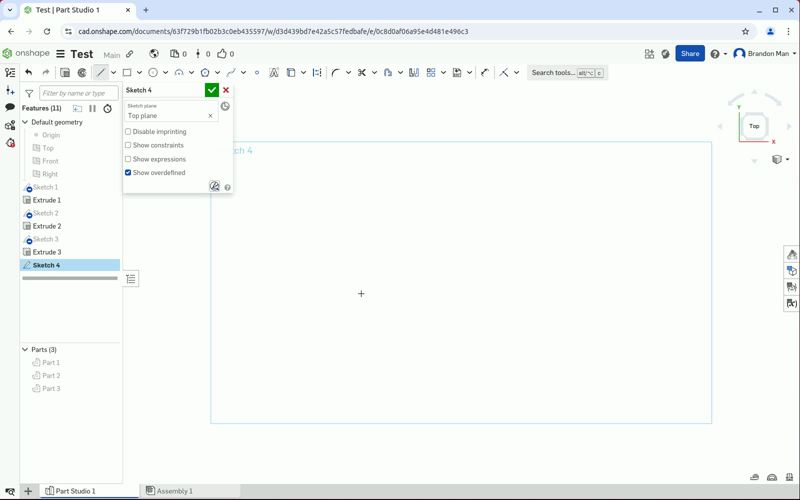
key_up(shift)
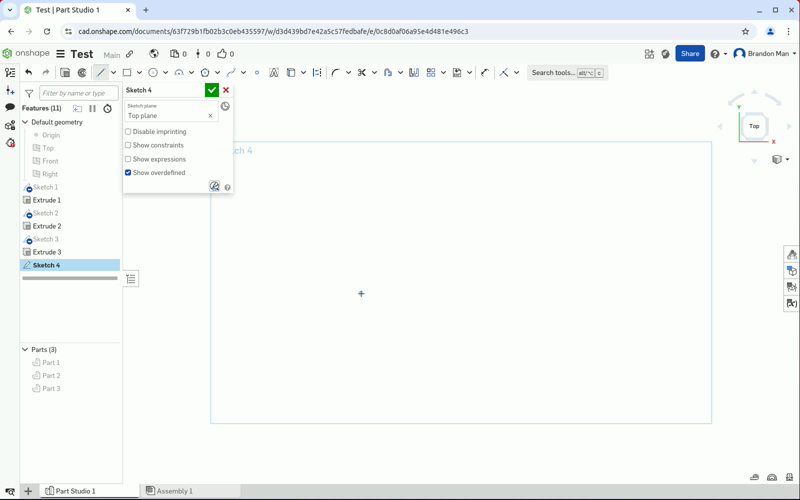
key_down(shift)
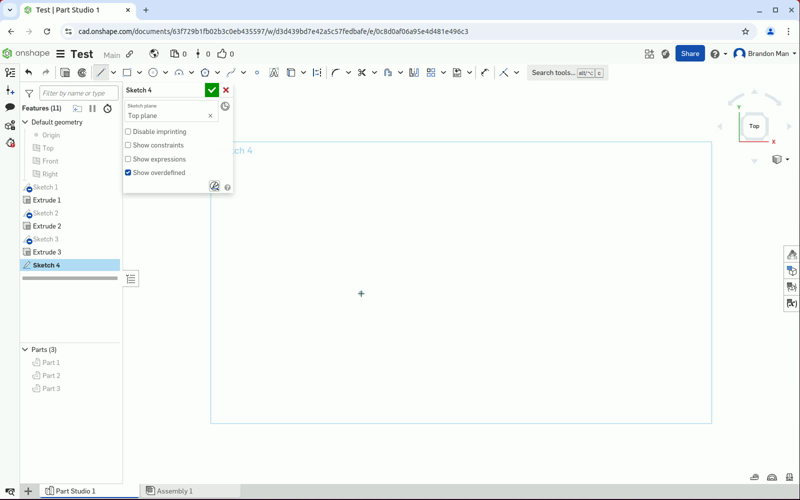
mouse_move(391, 293)
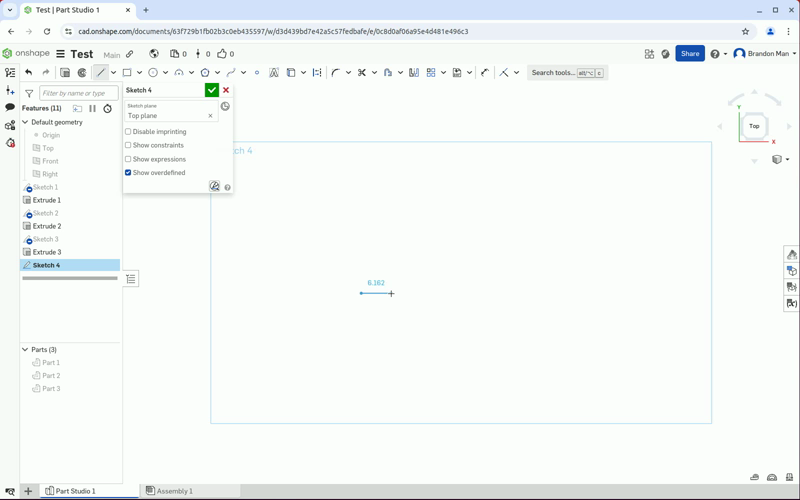
mouse_move(410, 293)
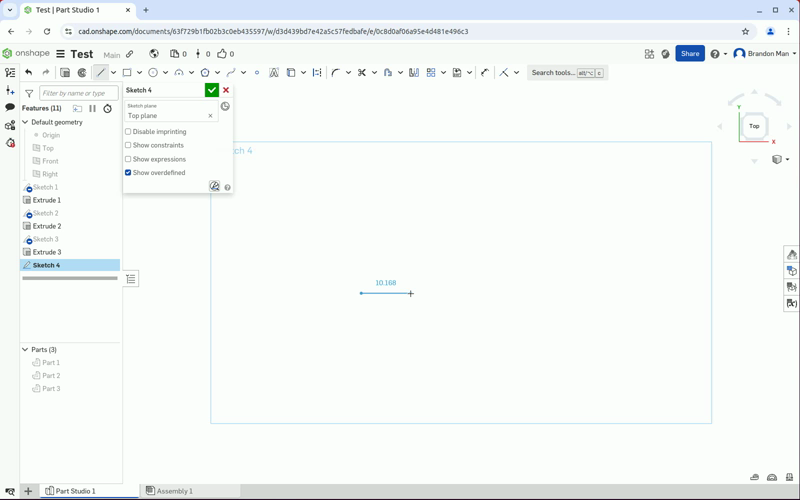
click(410, 293)
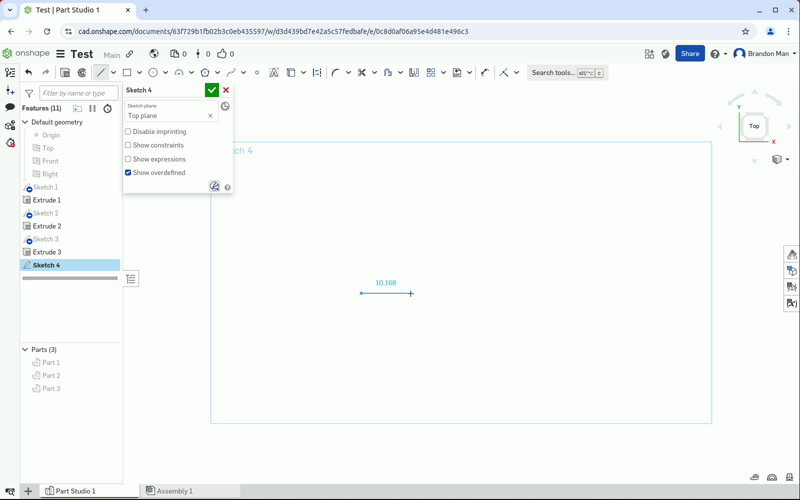
key_up(shift)
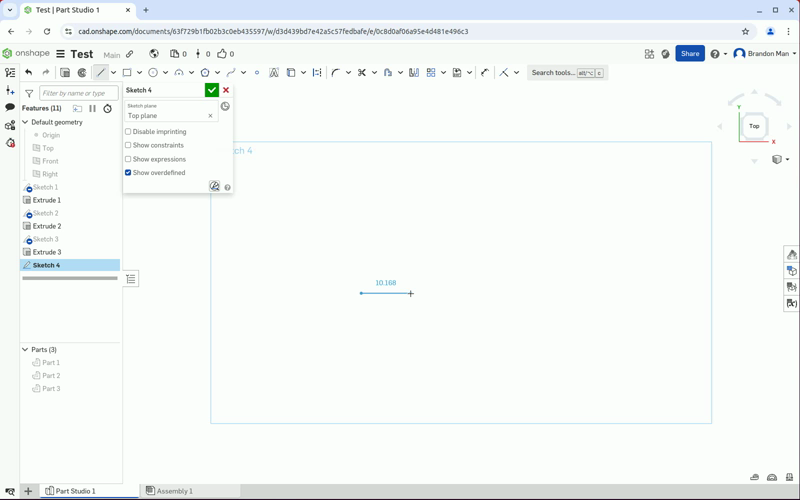
key_down(shift)
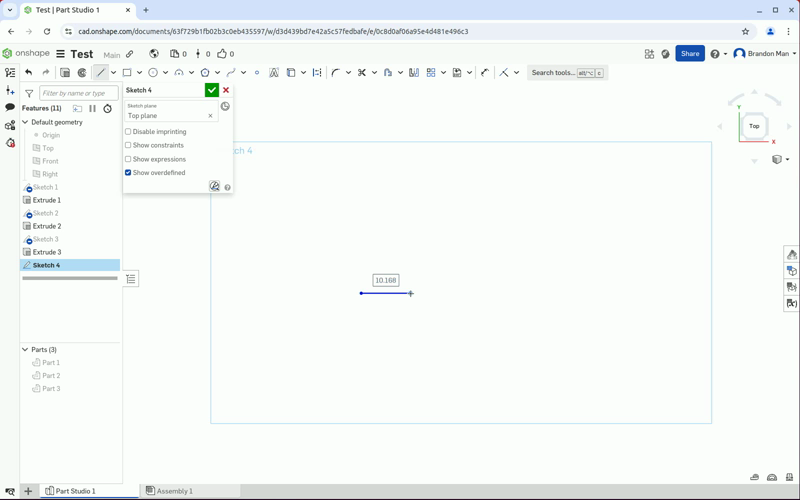
mouse_move(440, 293)
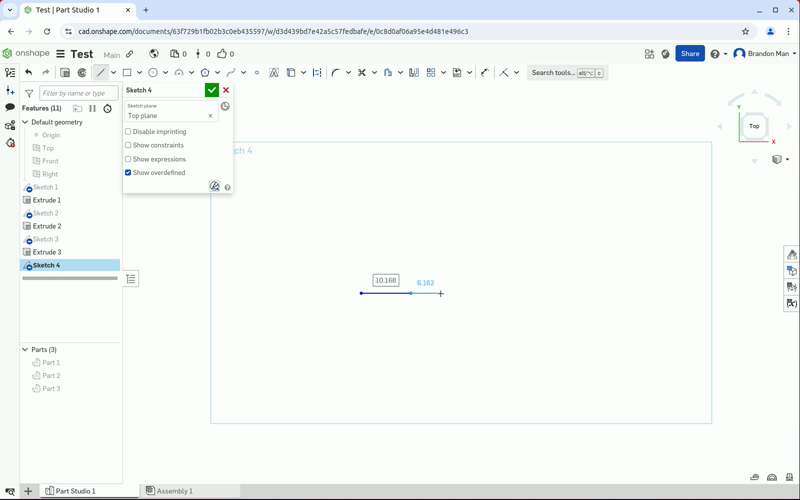
mouse_move(410, 273)
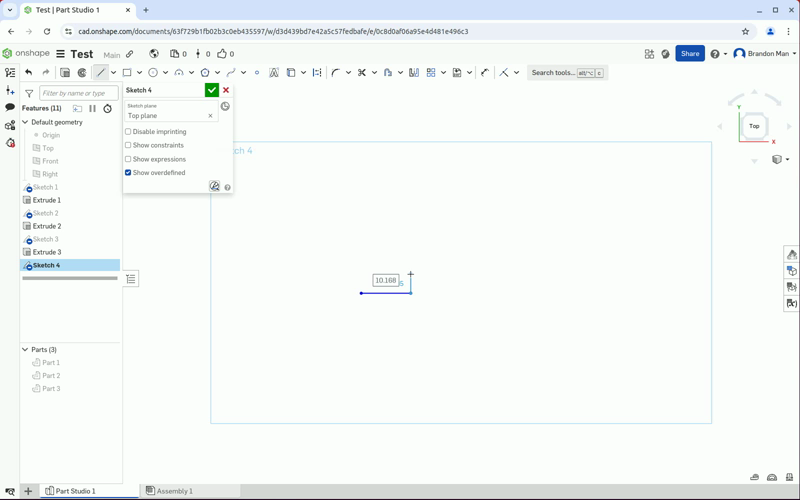
click(410, 273)
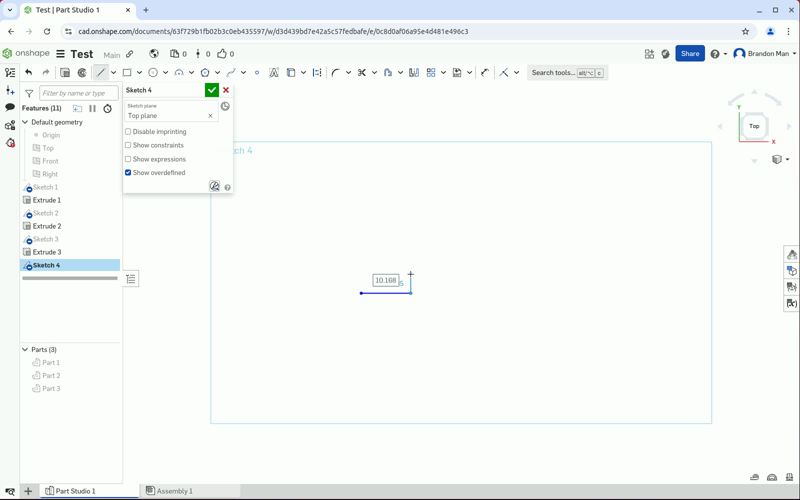
key_up(shift)
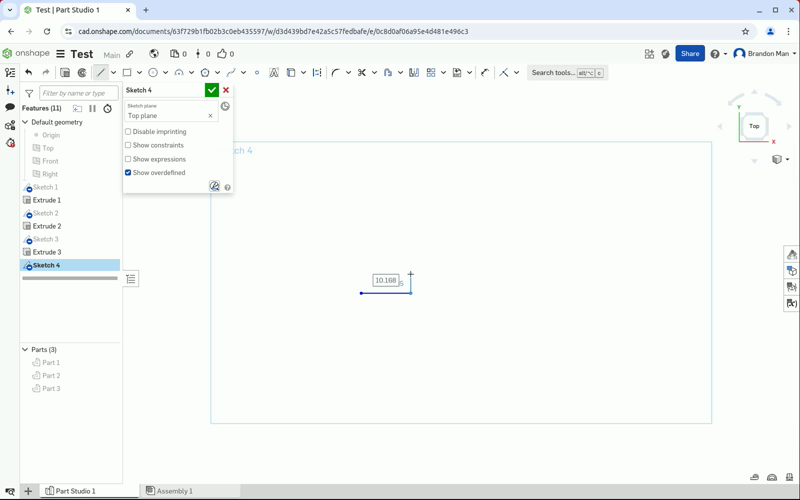
key_down(shift)
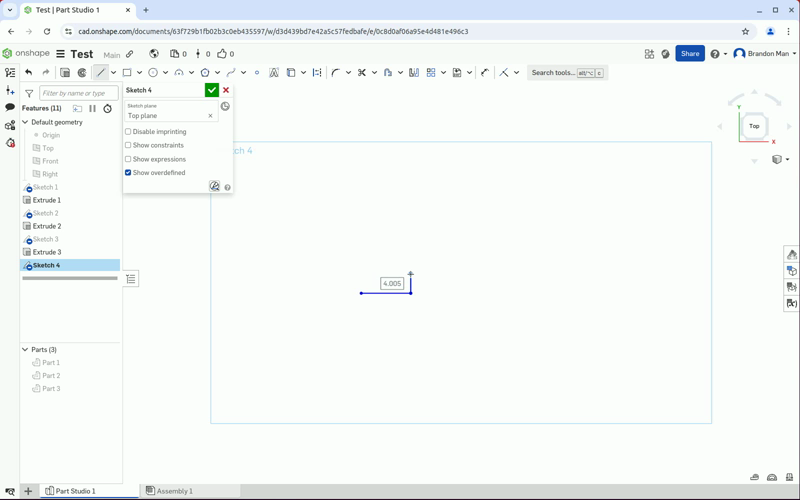
mouse_move(440, 273)
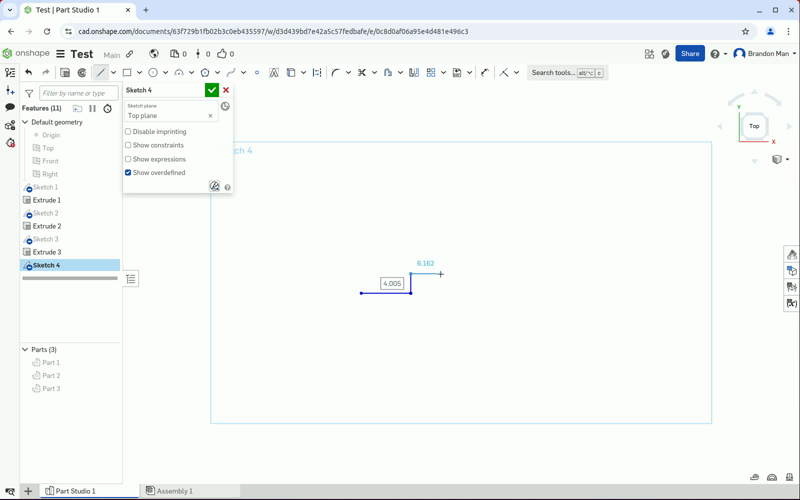
mouse_move(361, 273)
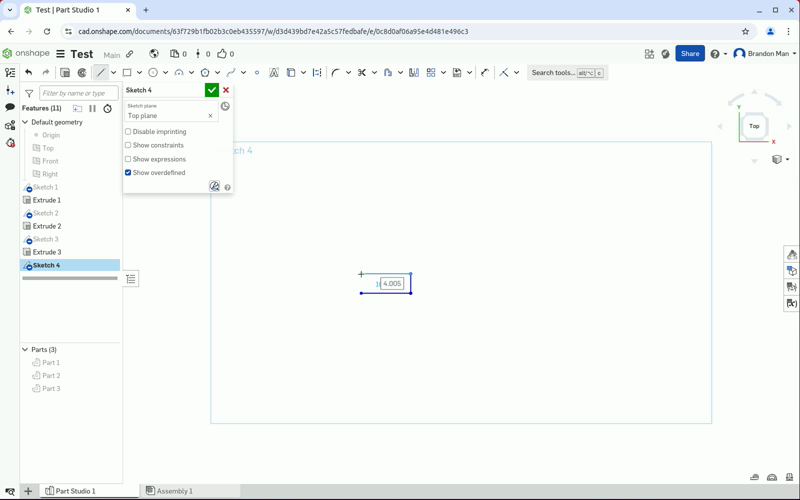
click(361, 273)
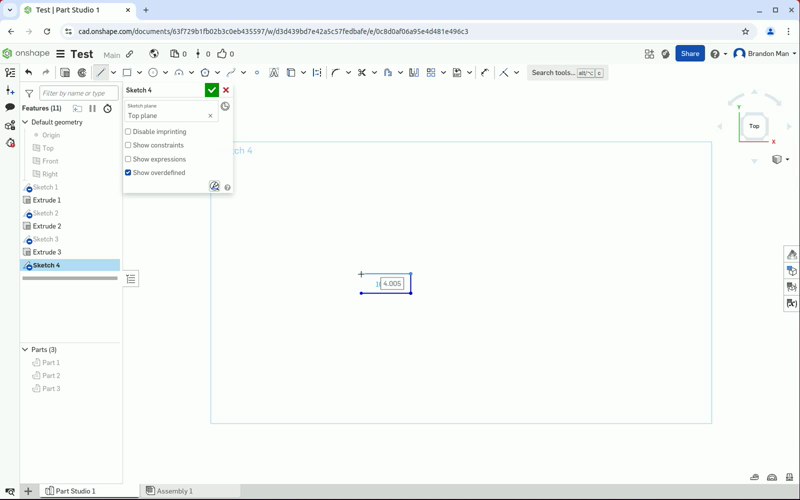
key_up(shift)
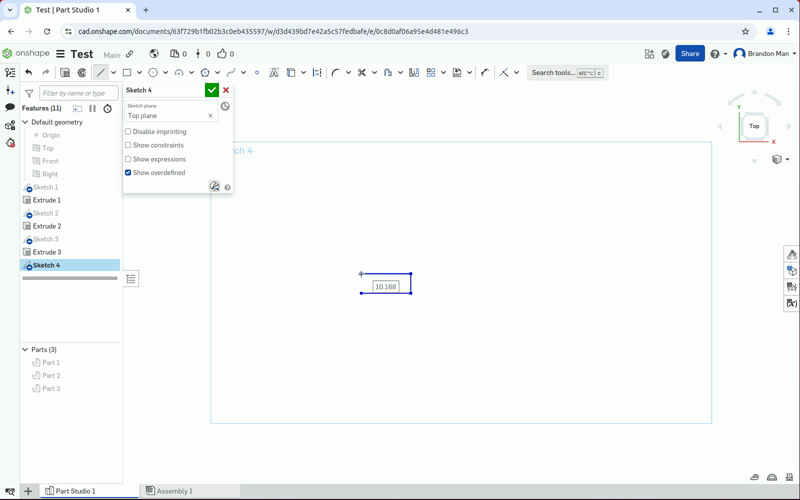
key(esc)
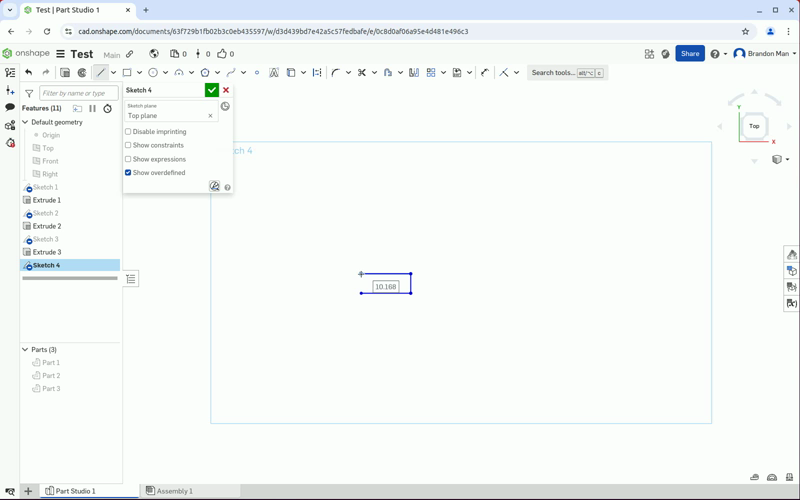
key(a)
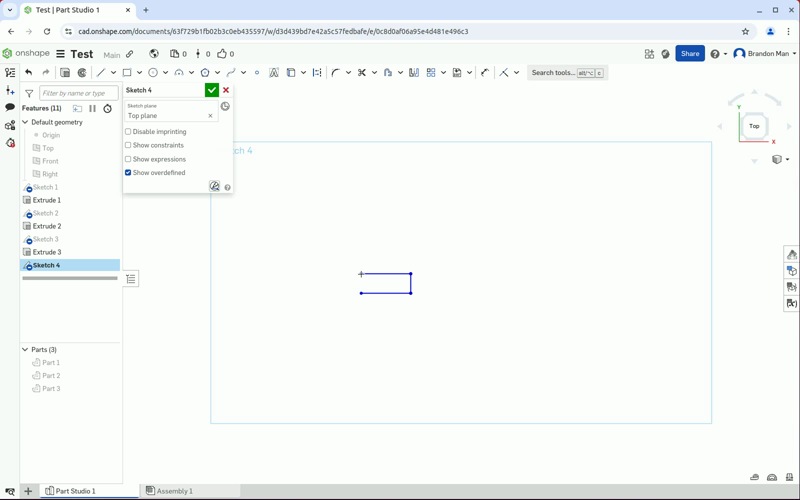
mouse_move(361, 273)
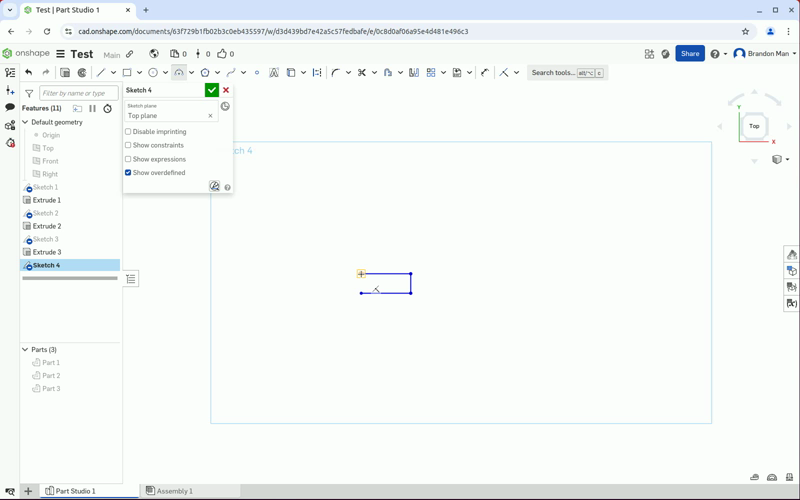
click(361, 273)
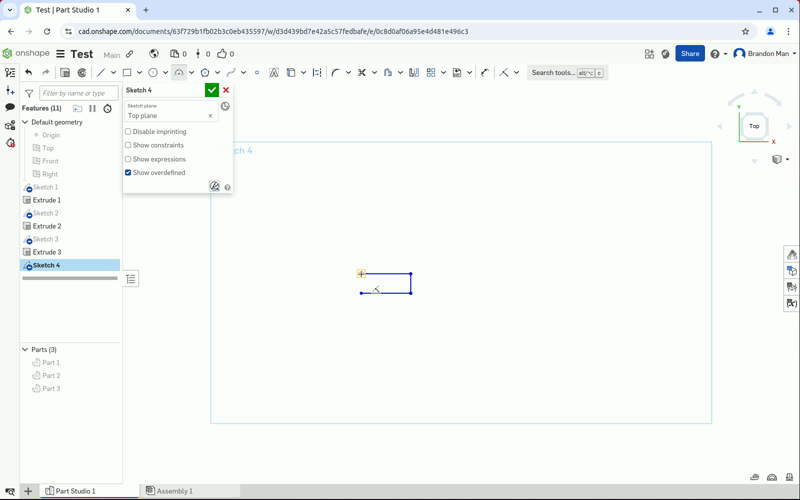
mouse_move(361, 293)
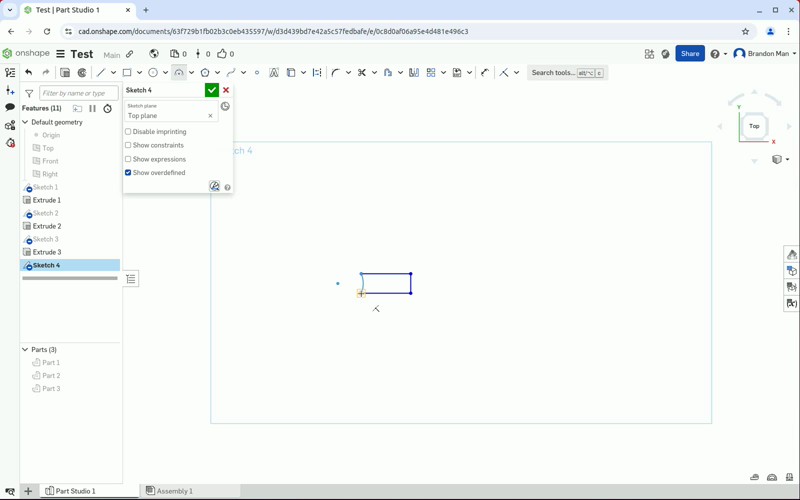
click(361, 293)
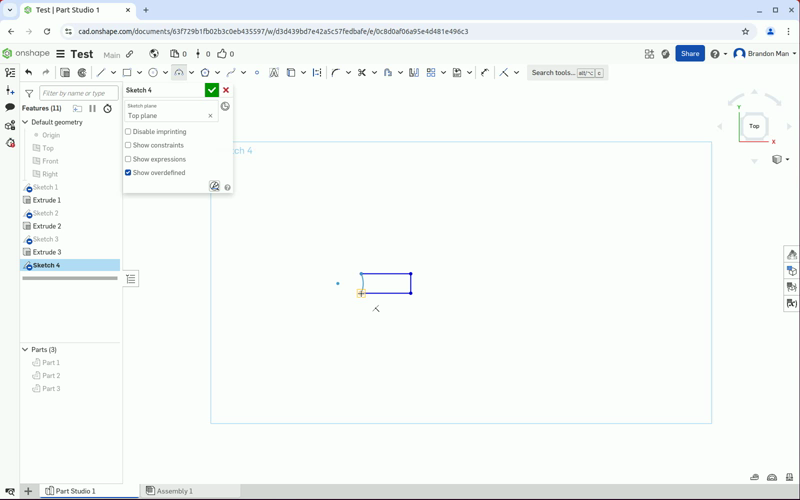
key_down(shift)
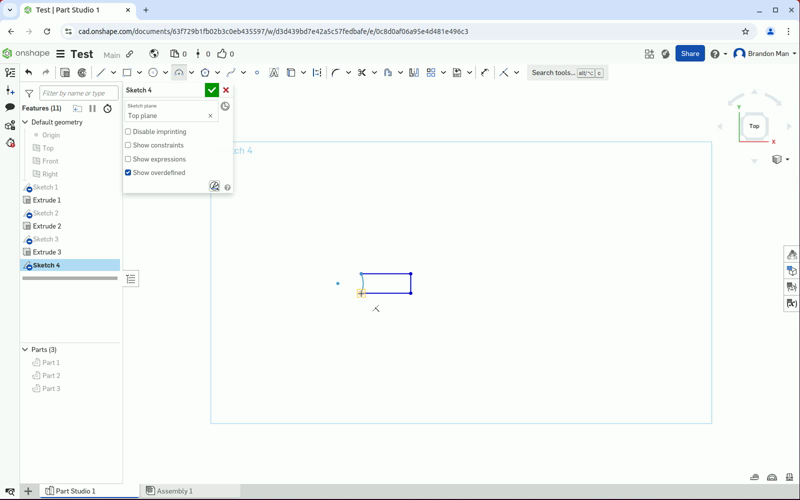
mouse_move(360, 283)
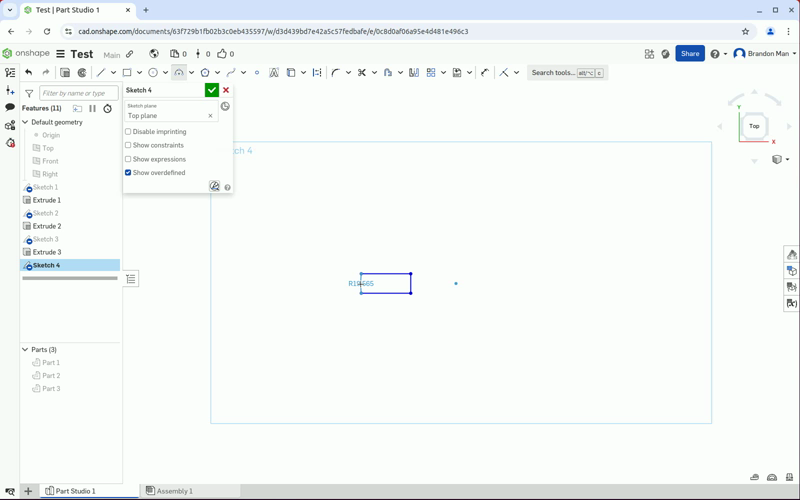
click(360, 283)
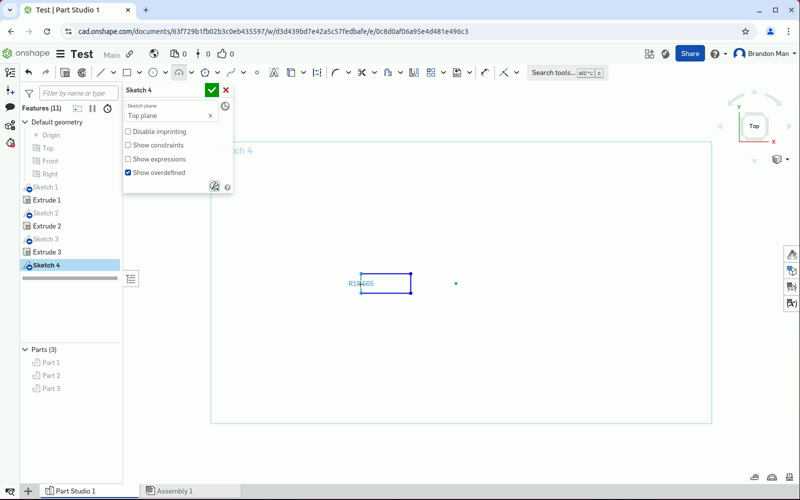
key_up(shift)
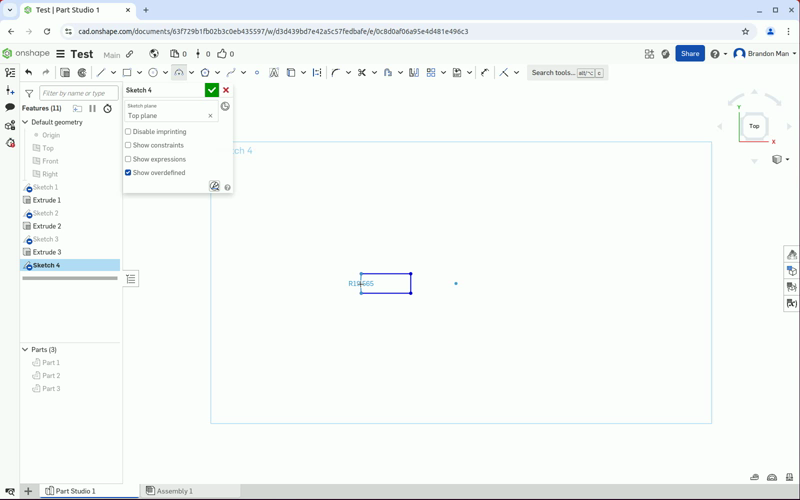
key(esc)
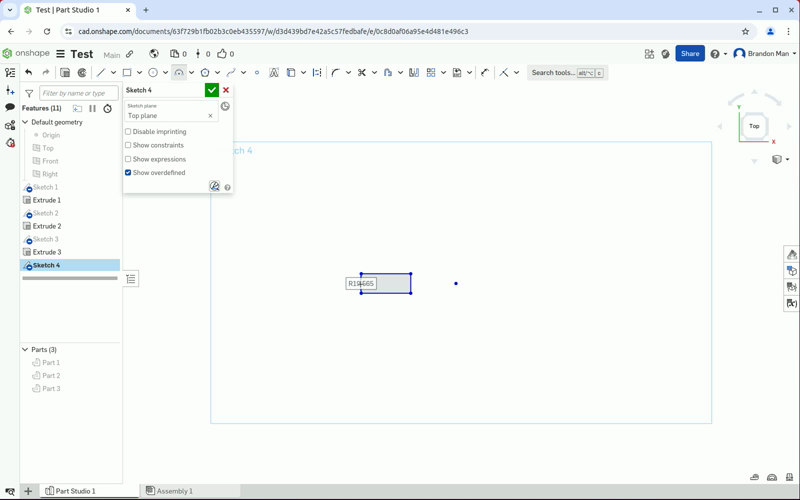
mouse_move(387, 276)
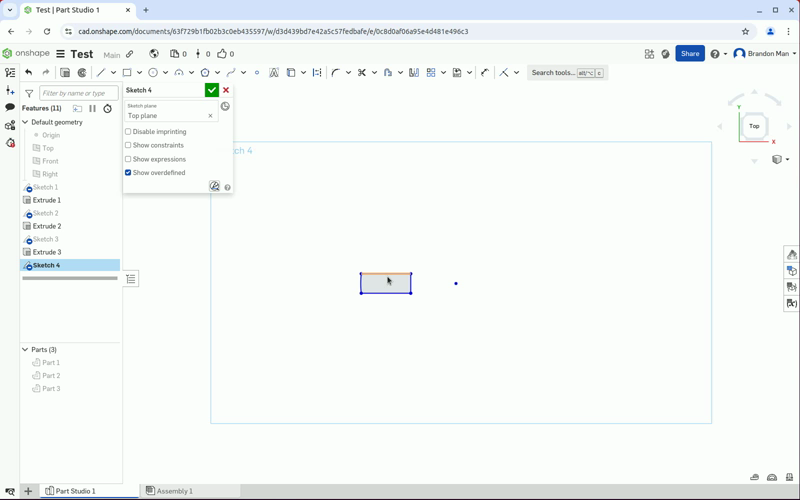
scroll(6)
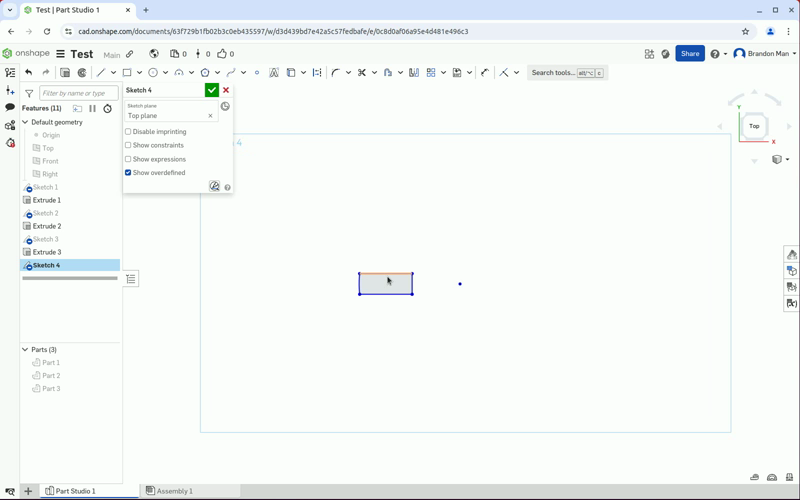
scroll(6)
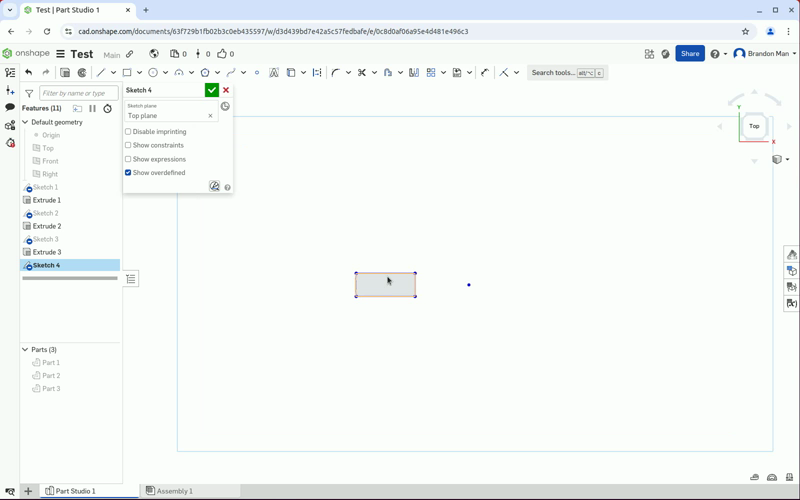
scroll(6)
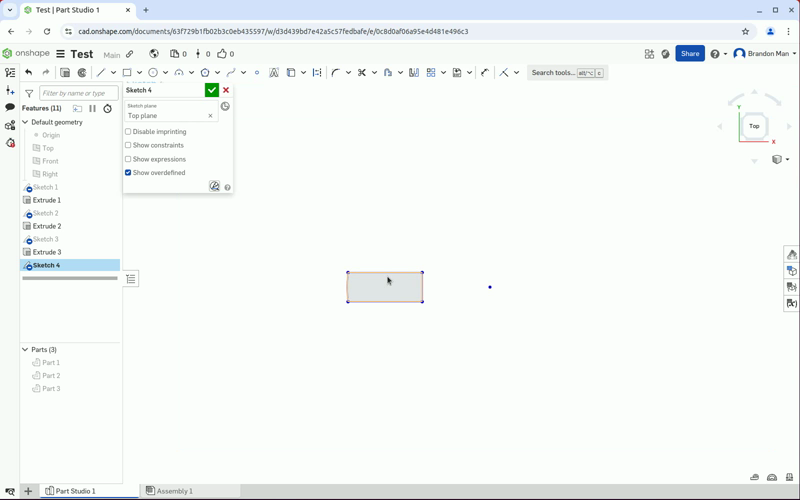
scroll(6)
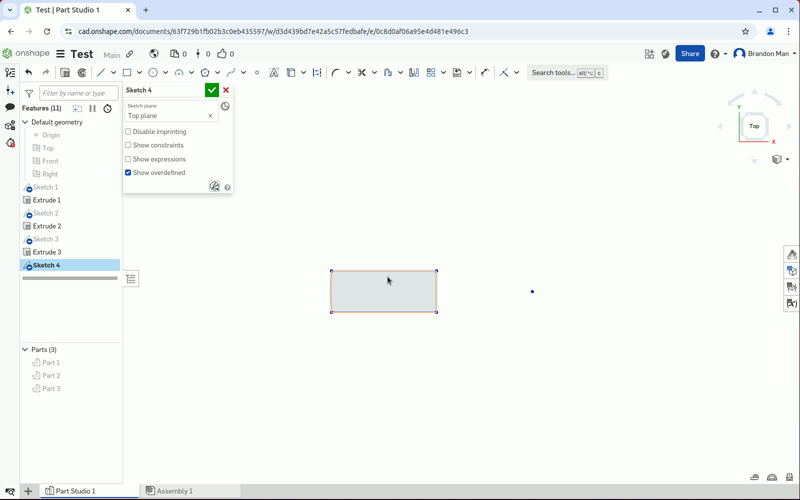
scroll(6)
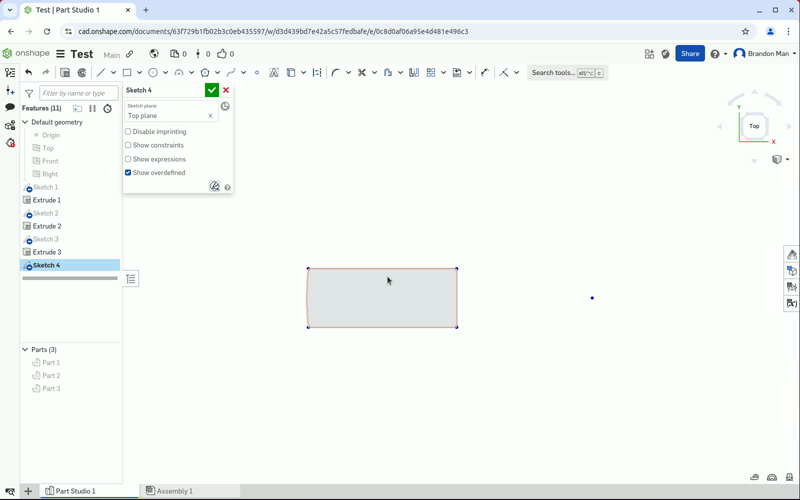
scroll(6)
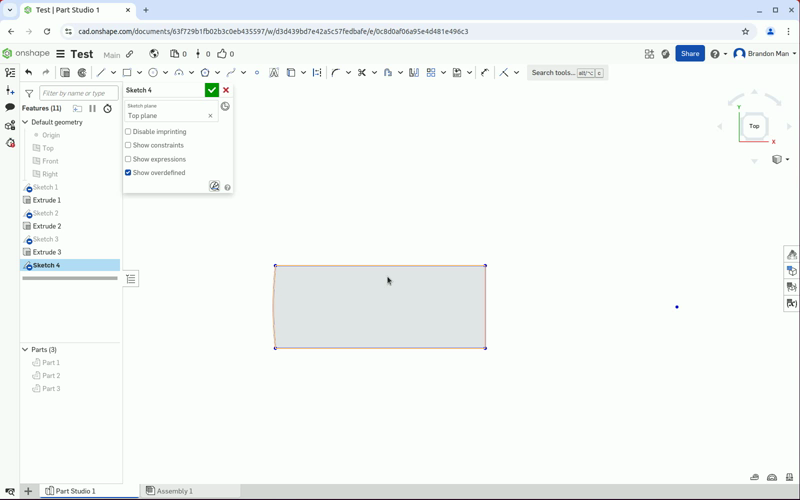
scroll(6)
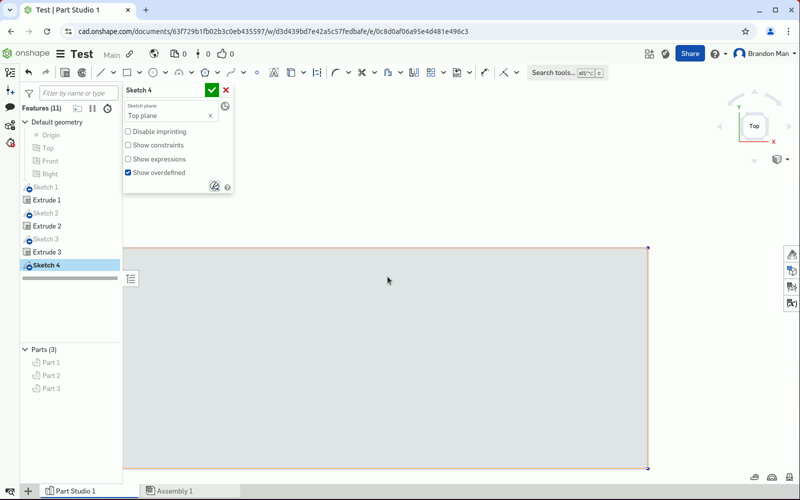
click(387, 276)
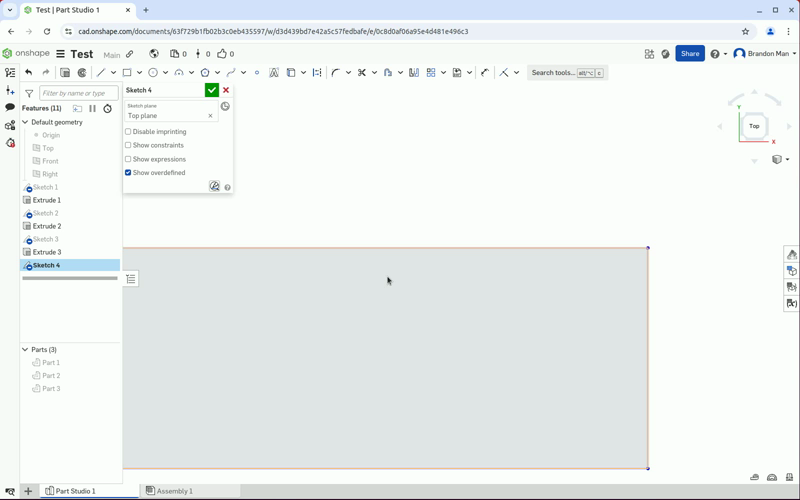
scroll(-6)
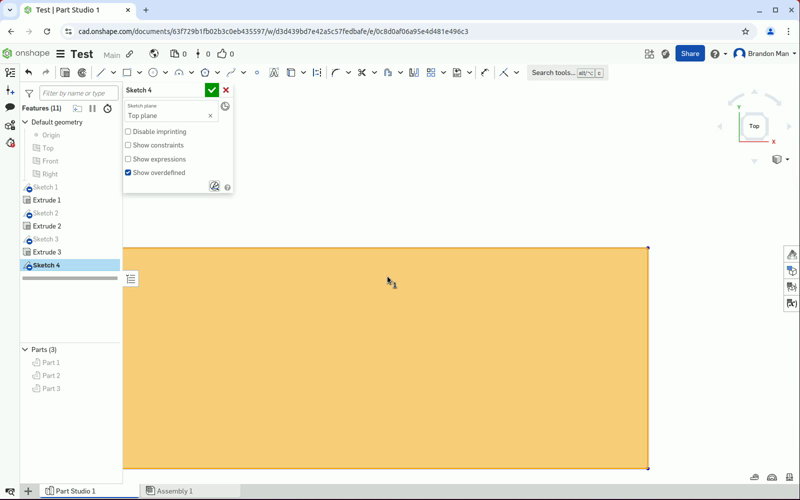
scroll(-6)
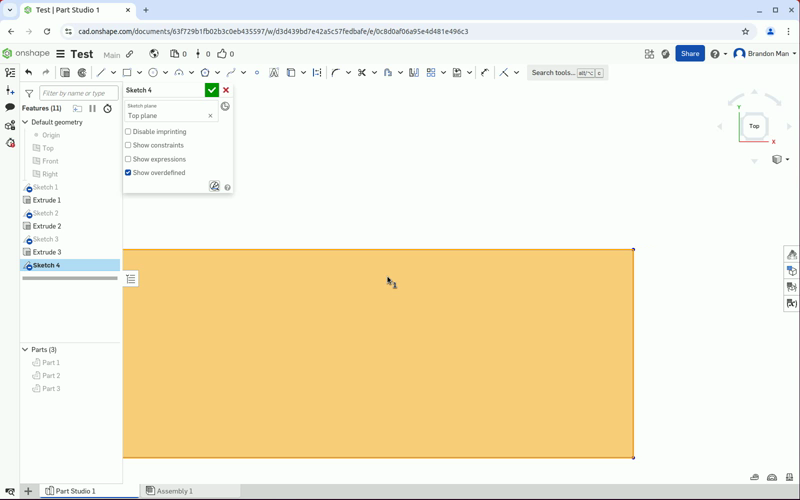
scroll(-6)
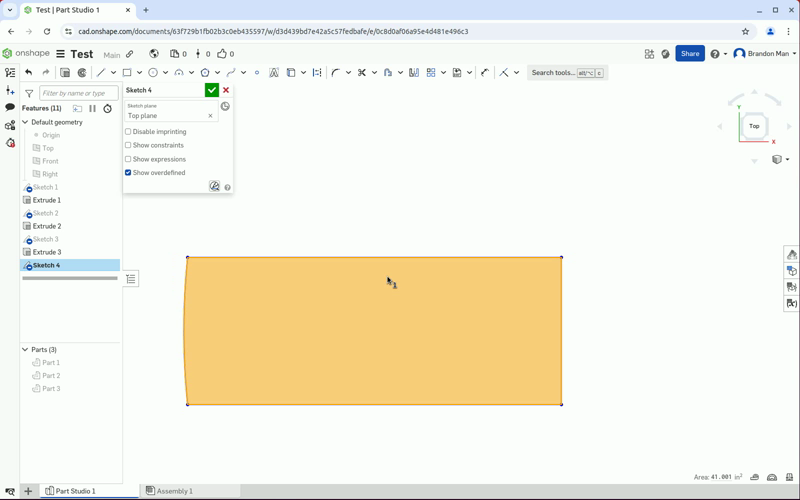
scroll(-6)
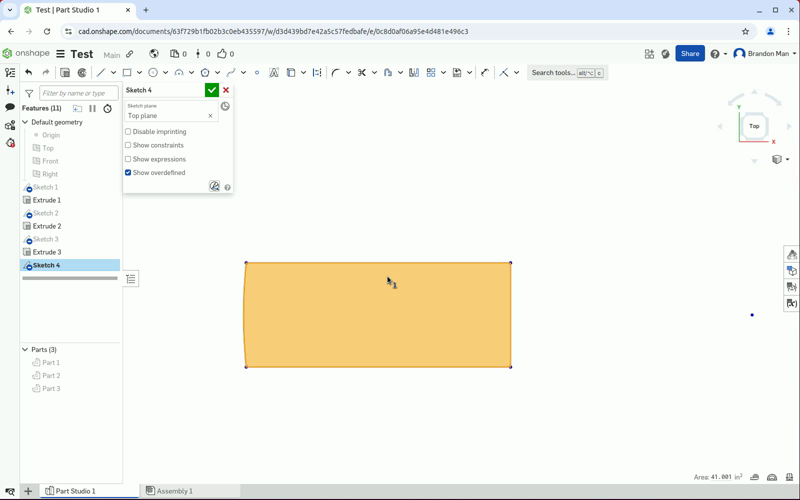
scroll(-6)
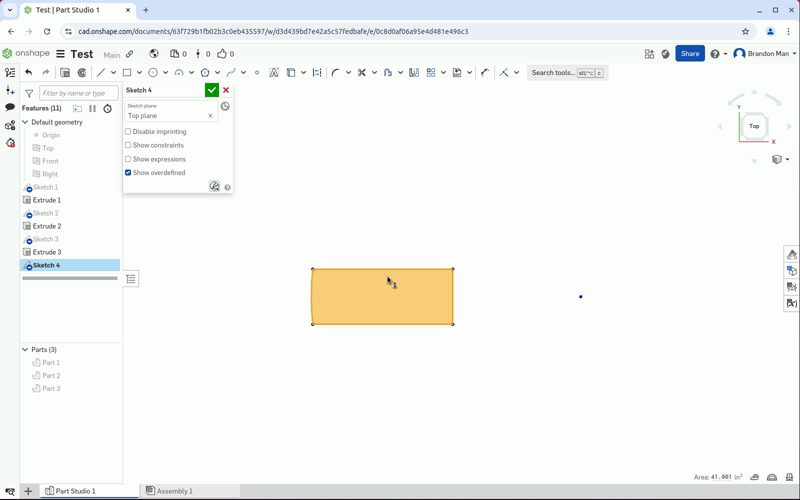
scroll(-6)
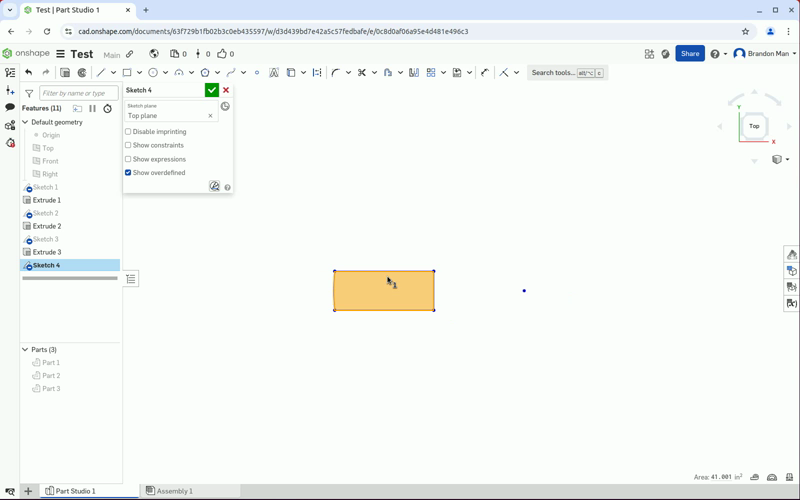
scroll(-6)
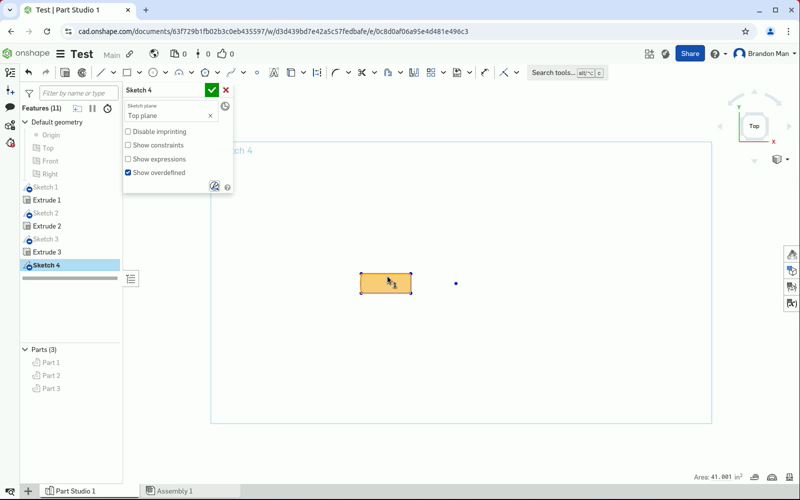
mouse_move(73, 352)
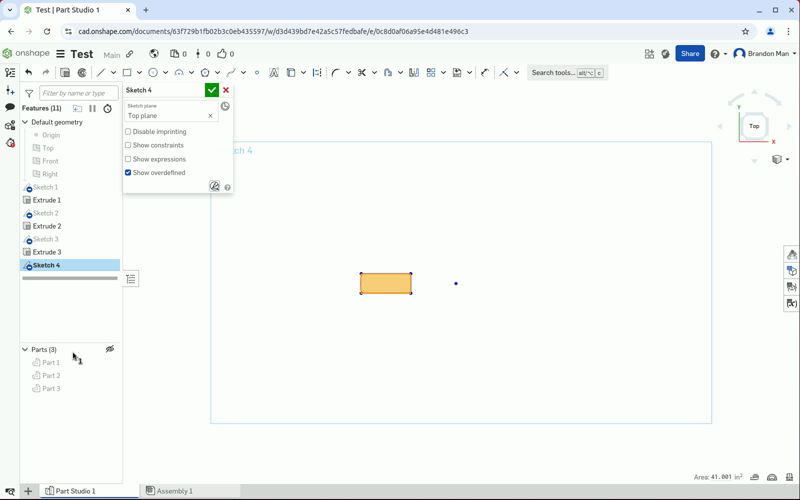
key(shift+y)
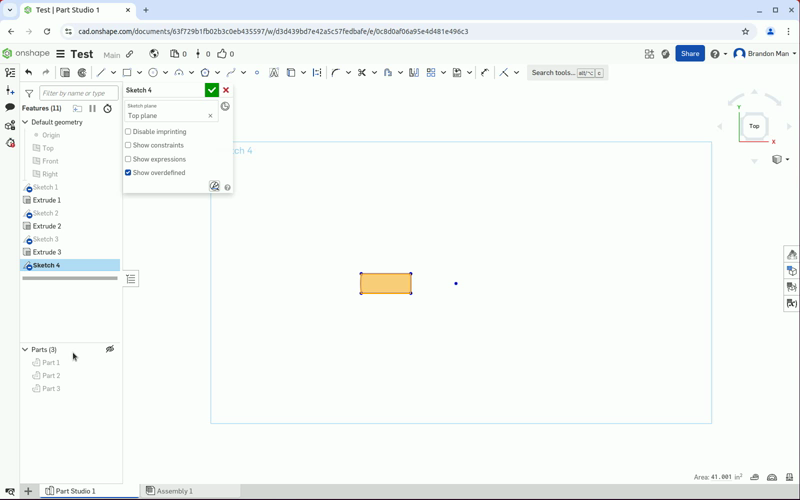
key(shift+e)
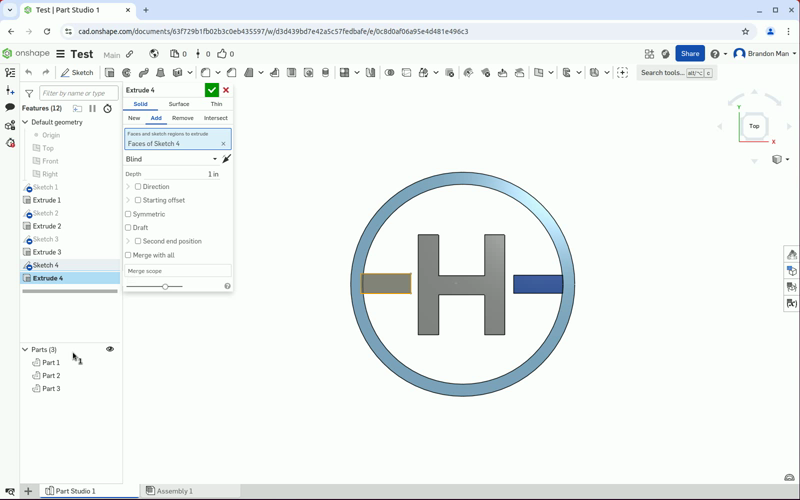
mouse_move(143, 106)
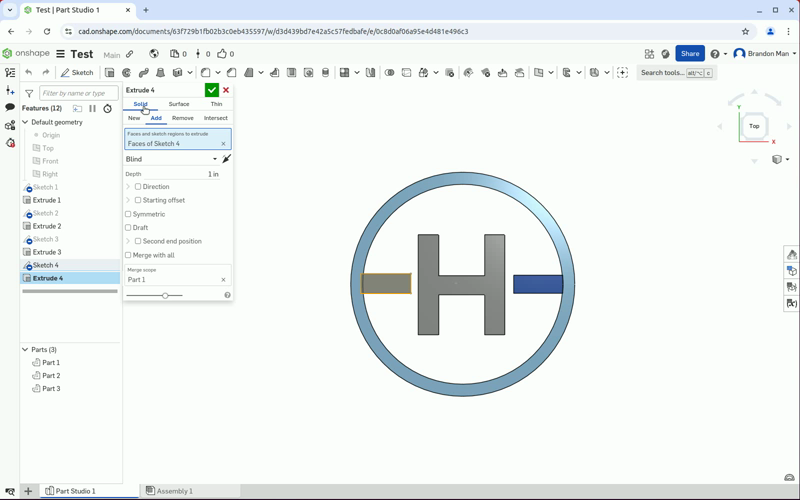
click(143, 106)
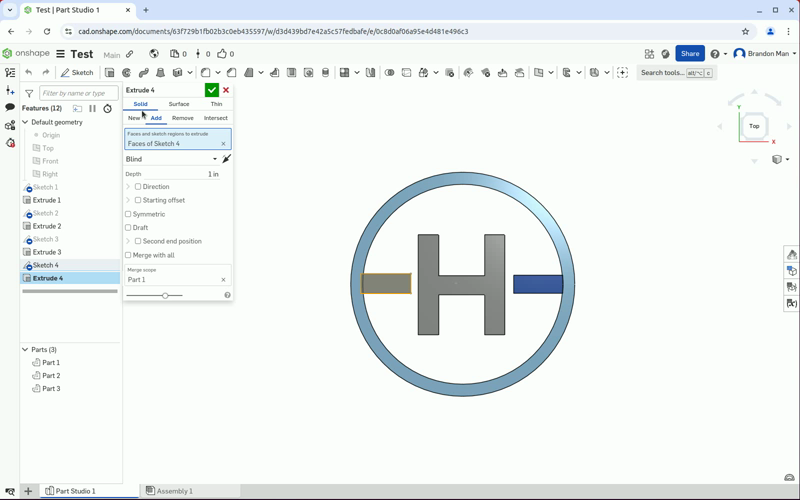
mouse_move(137, 120)
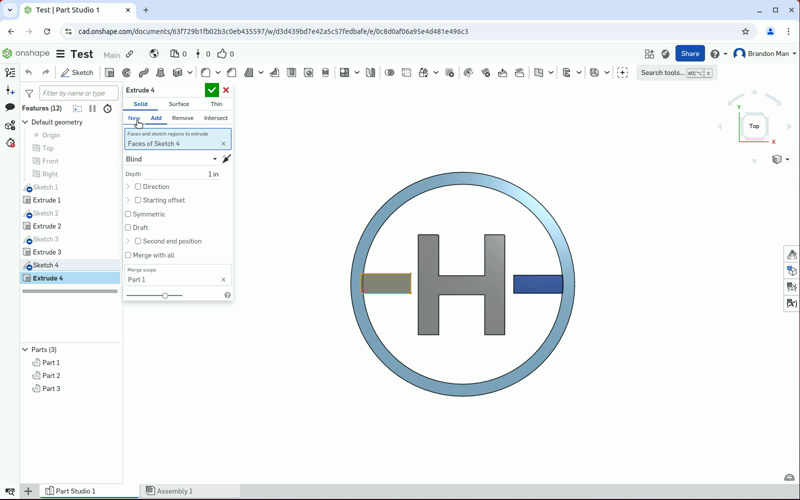
click(137, 120)
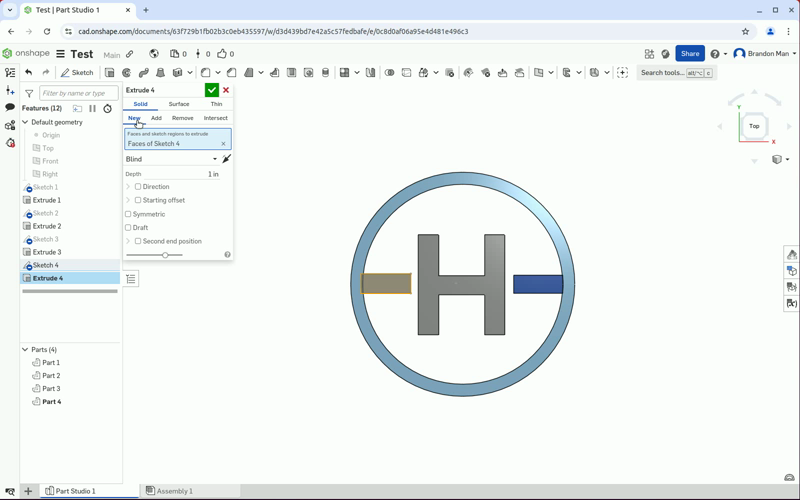
key(tab, 4)
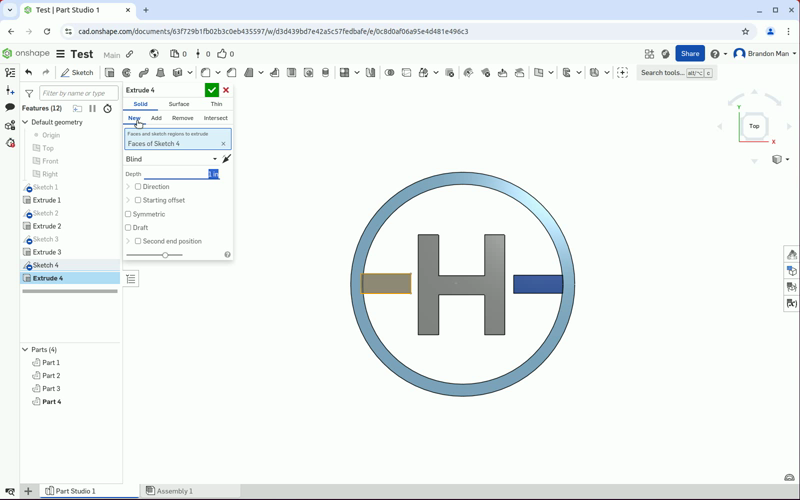
text(6.981)
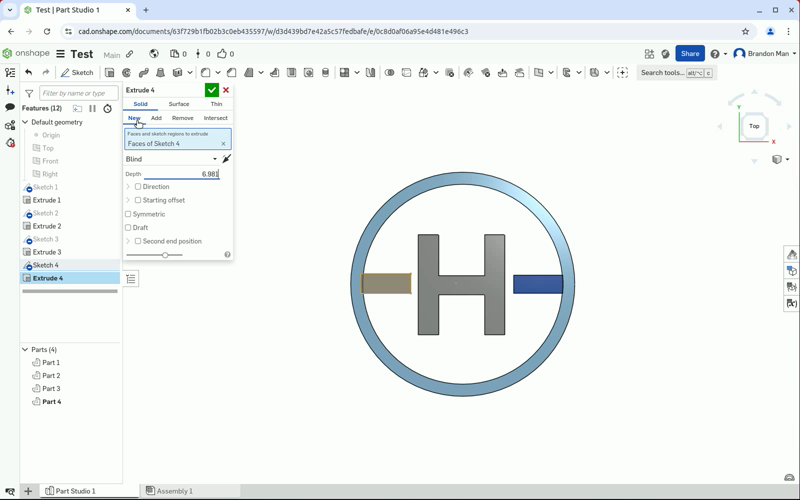
key(enter)
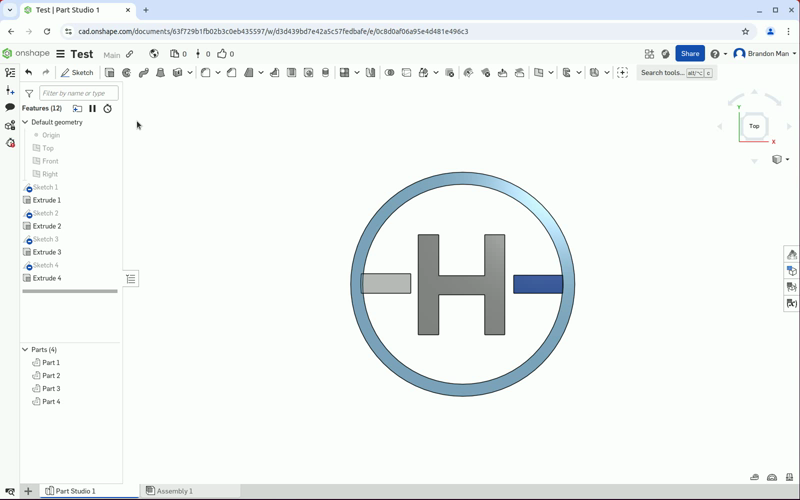
key(shift+h)
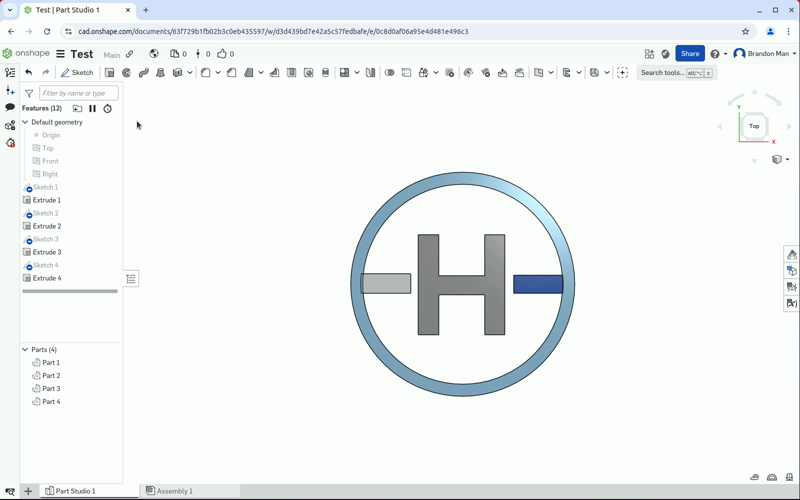
key(shift+h)
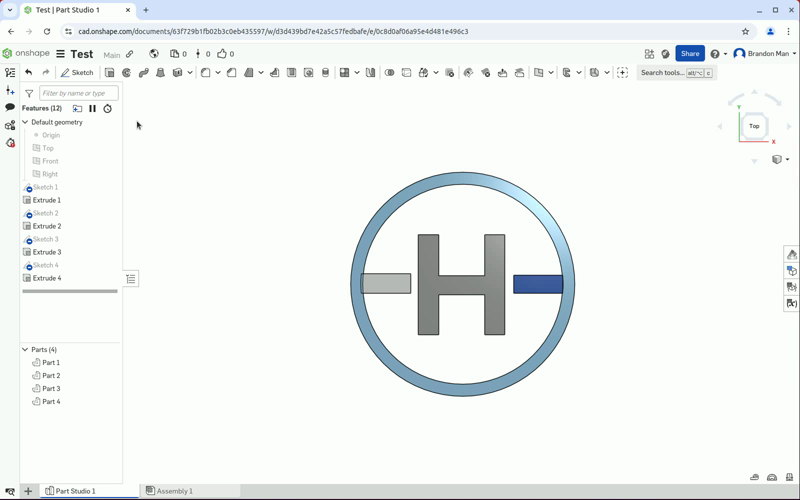
key(shift+7)
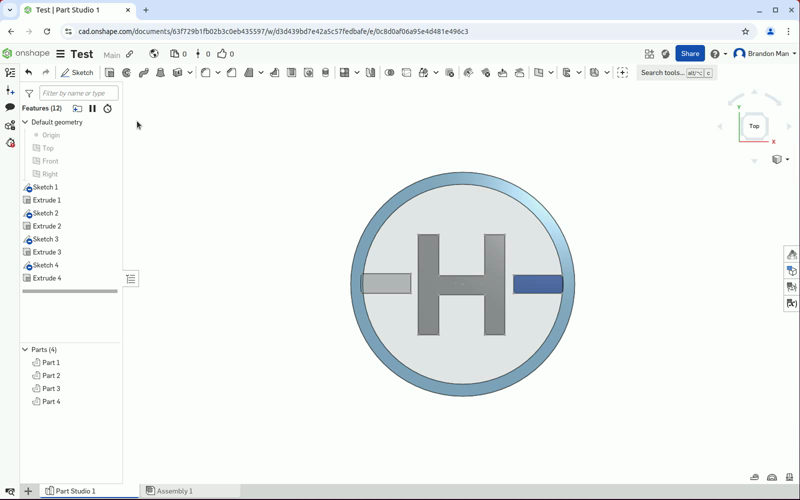
key(up, 3)
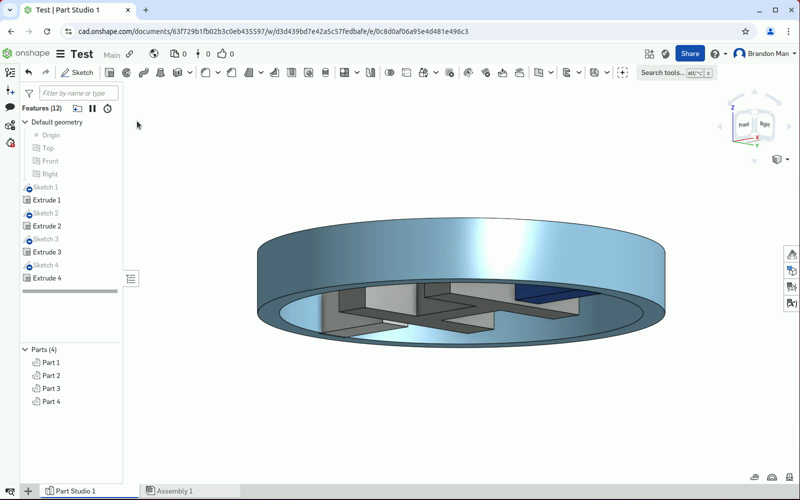
key(left, 3)
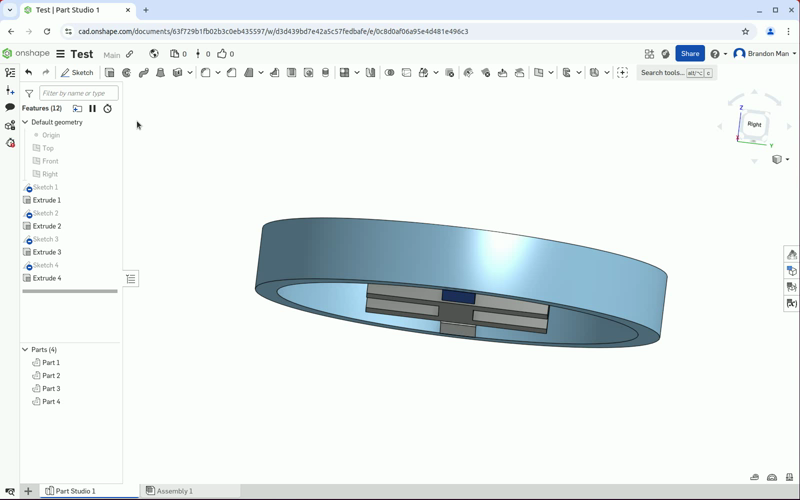
key(right, 3)
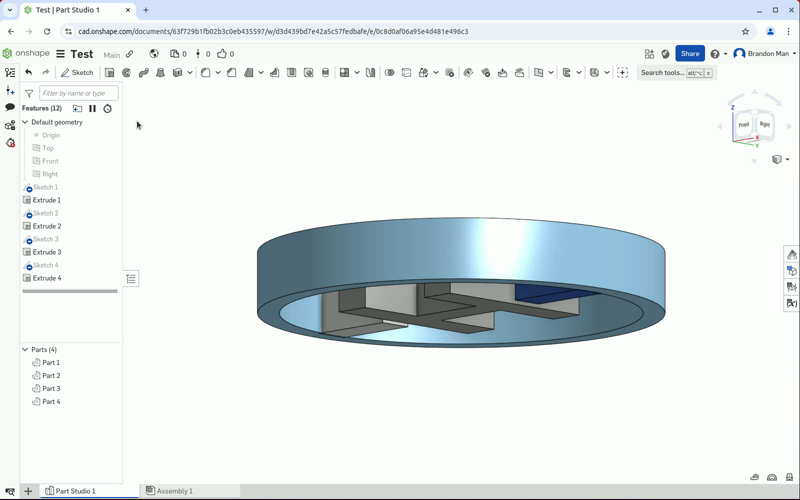
key(down, 3)
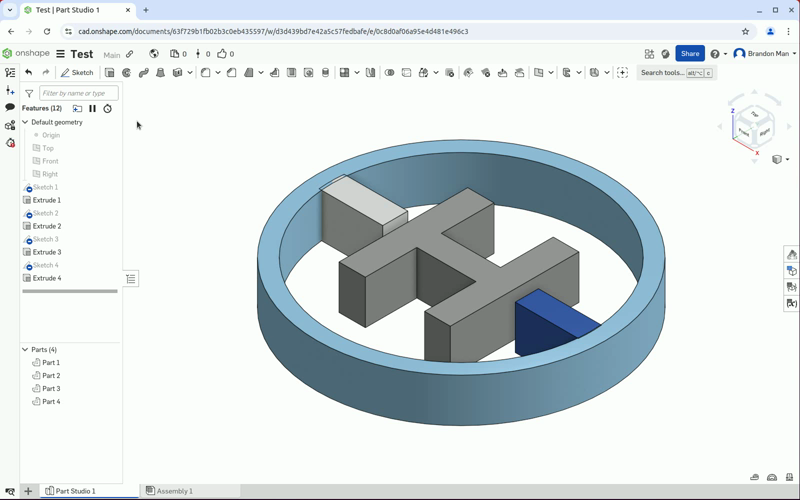
mouse_move(73, 189)
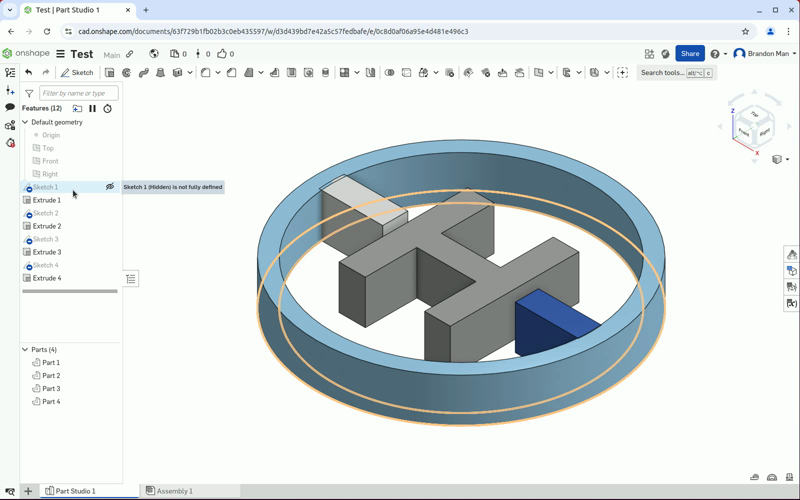
click(73, 189)